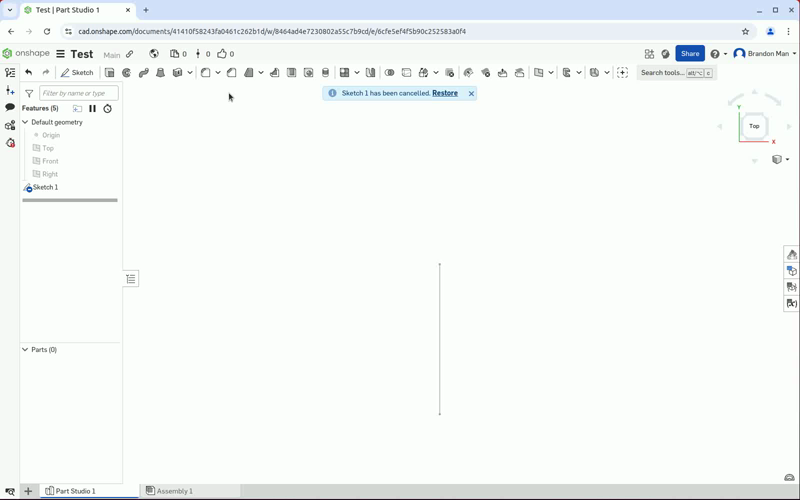
key(shift+h)
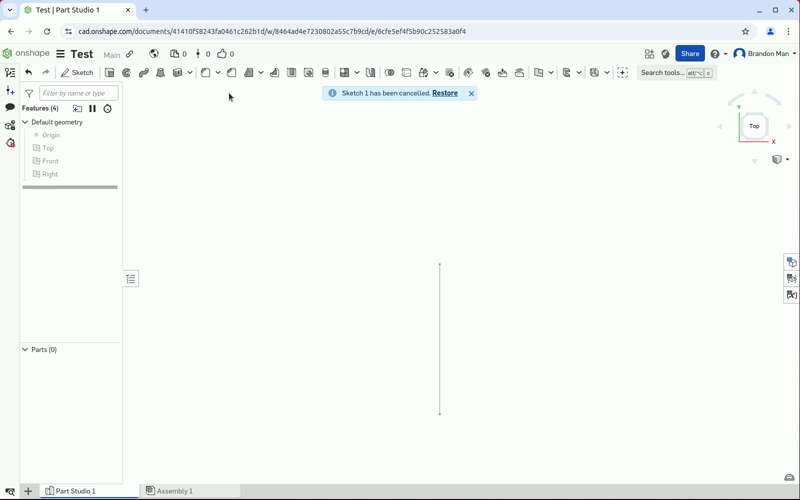
mouse_move(73, 352)
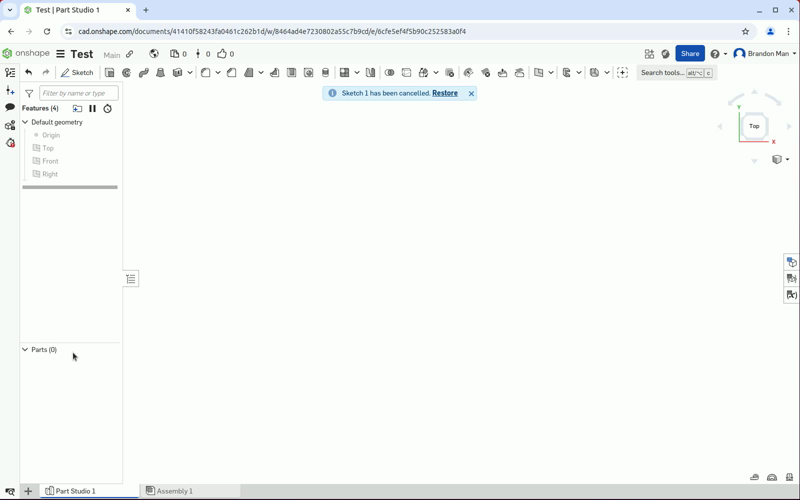
key(y)
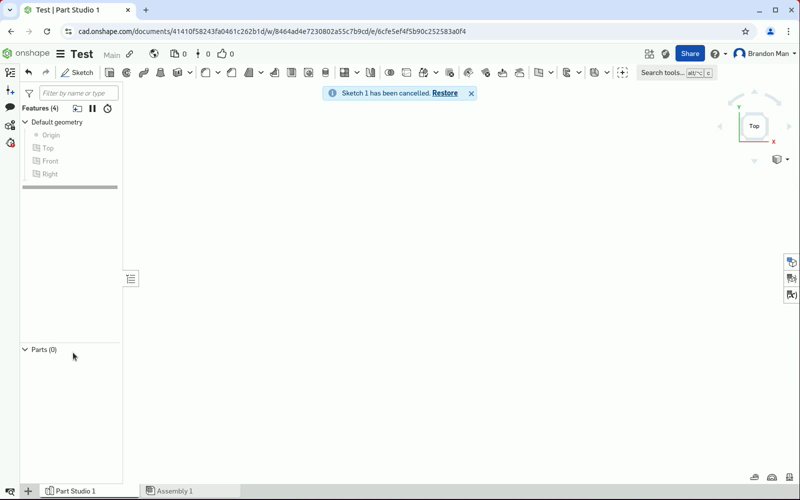
key(shift+p)
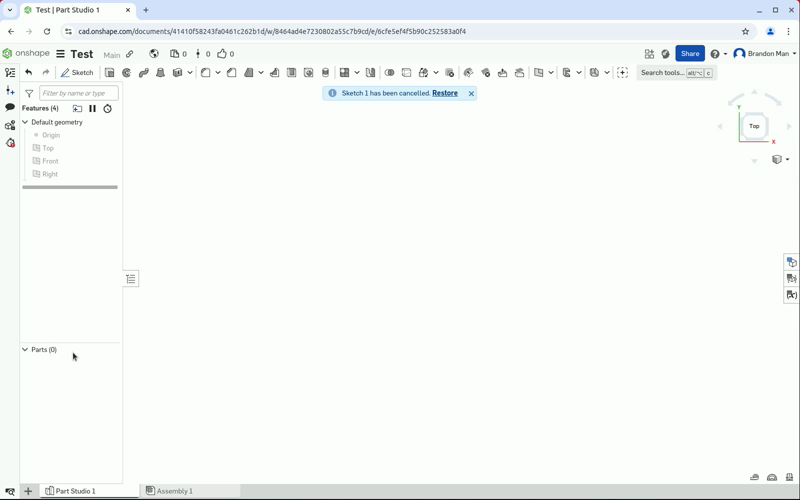
key(space)
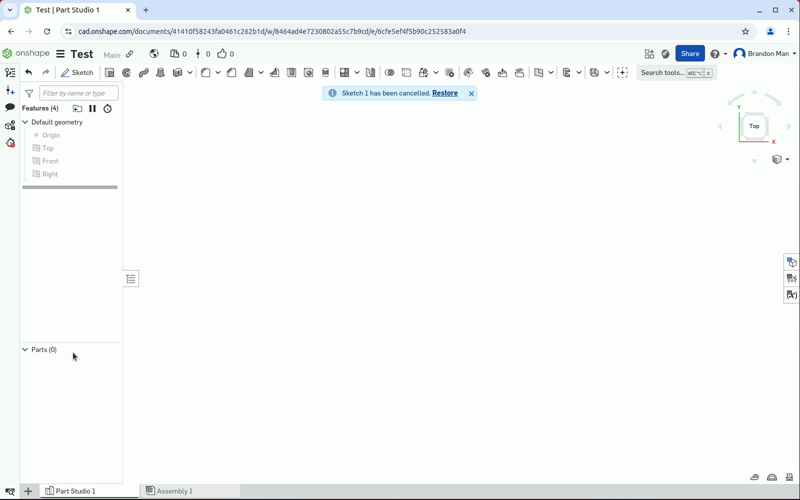
key_down(shift)
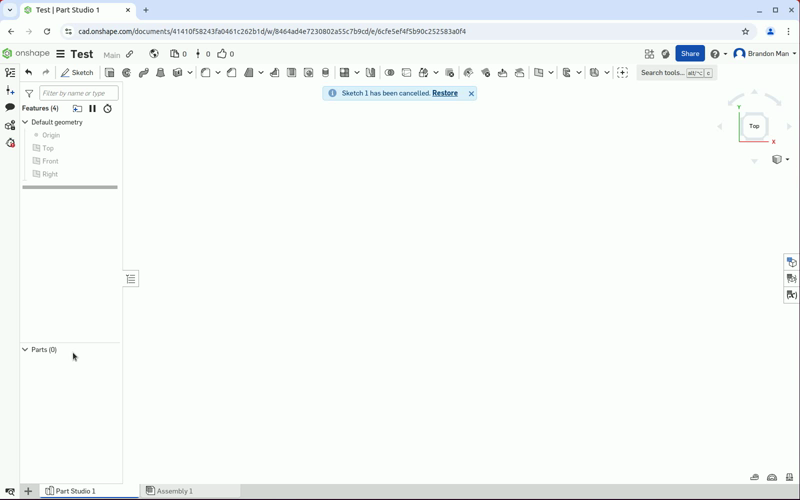
key(up)
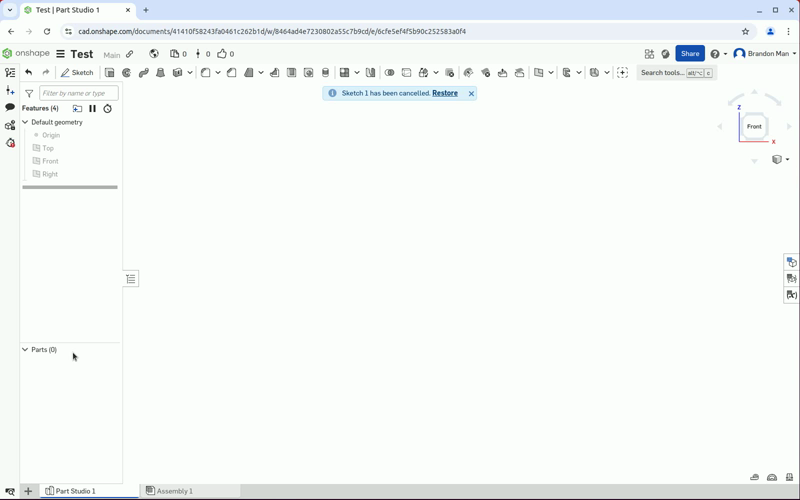
key_up(shift)
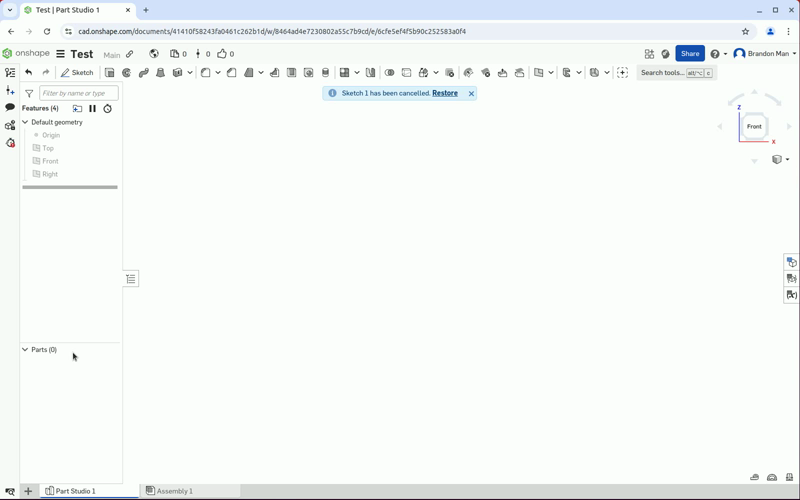
mouse_move(73, 352)
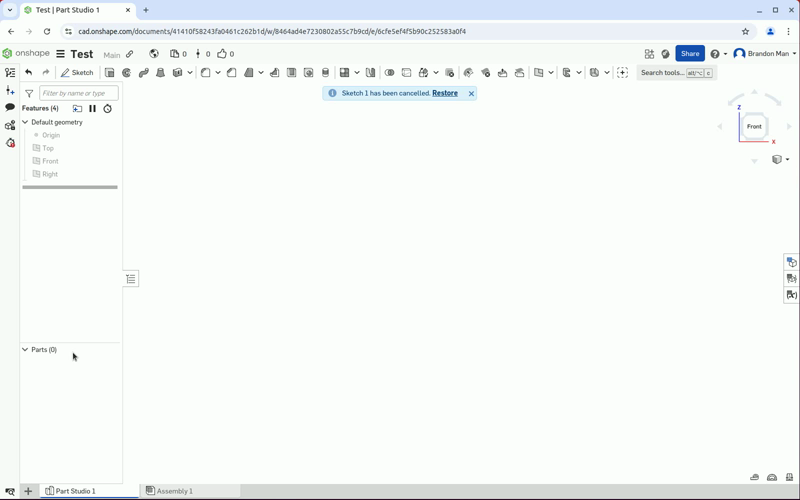
key(shift+y)
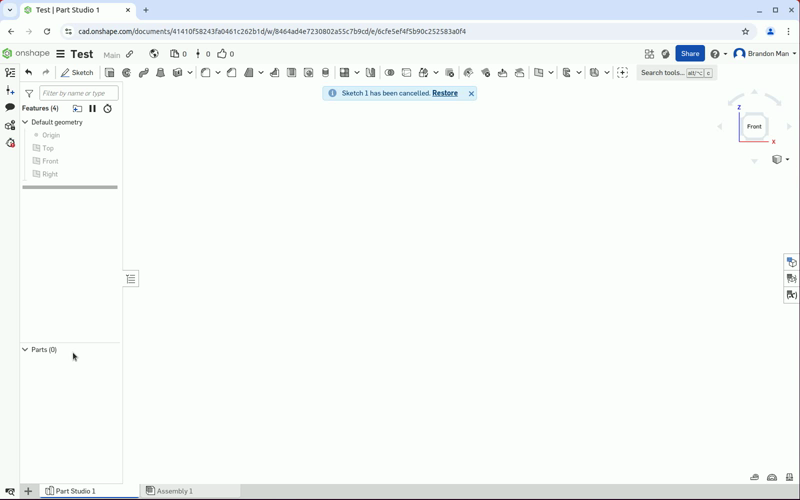
key(shift+s)
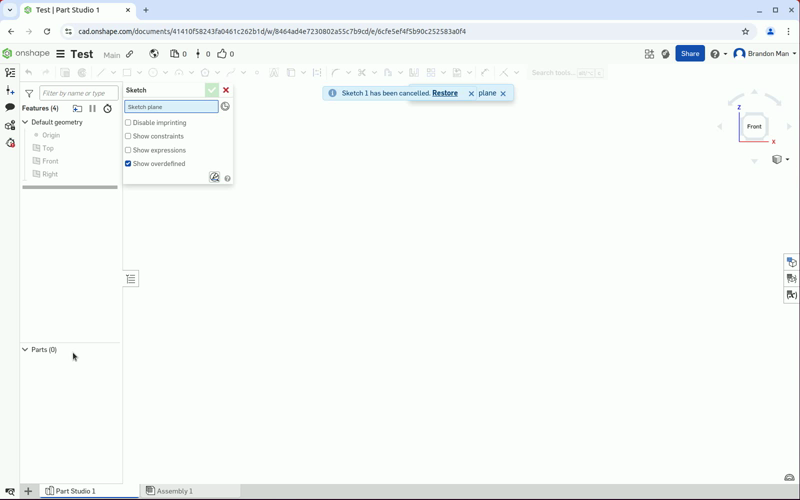
mouse_move(73, 163)
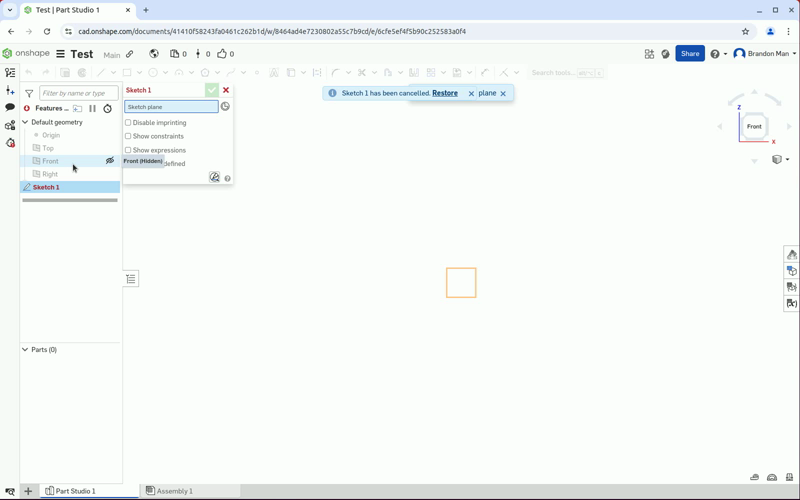
click(73, 163)
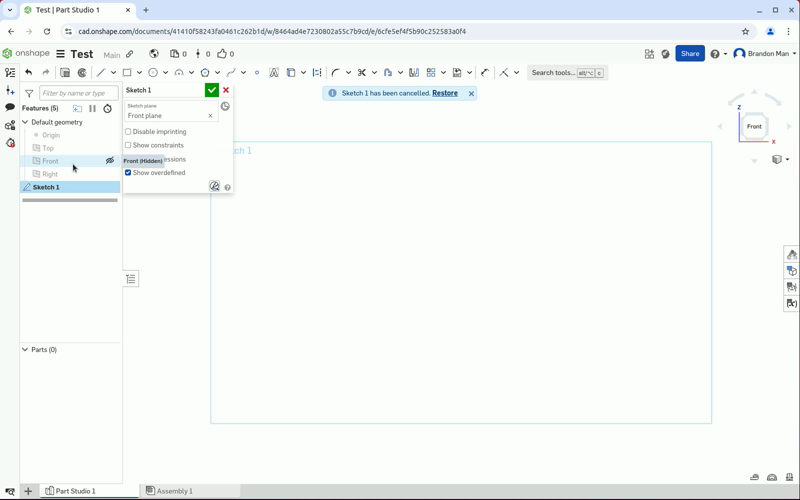
mouse_move(73, 352)
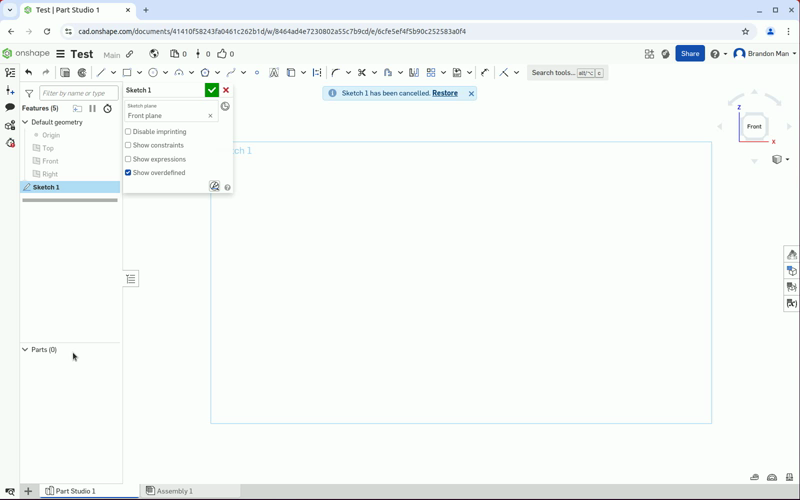
key(y)
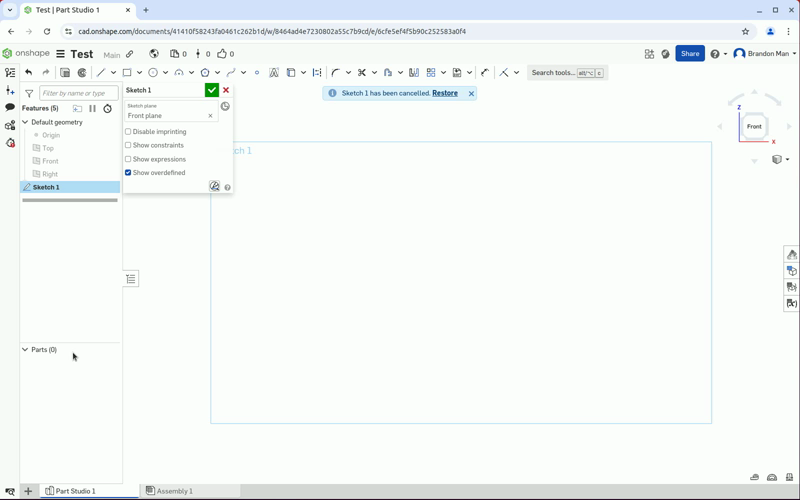
key(c)
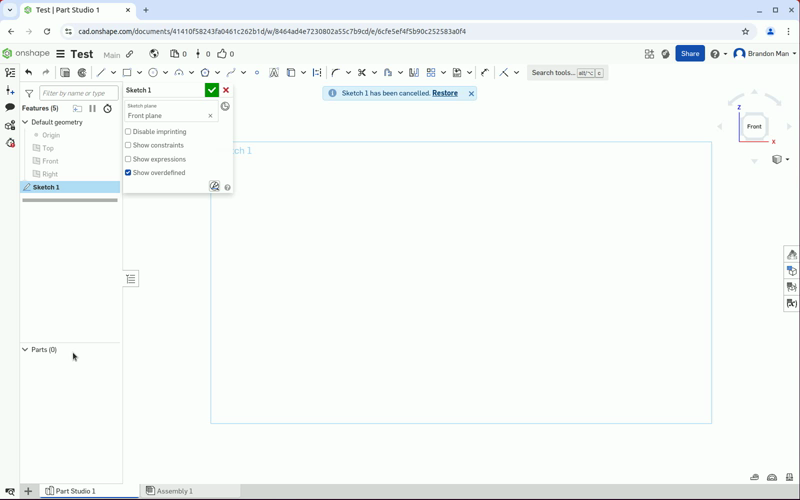
key_down(shift)
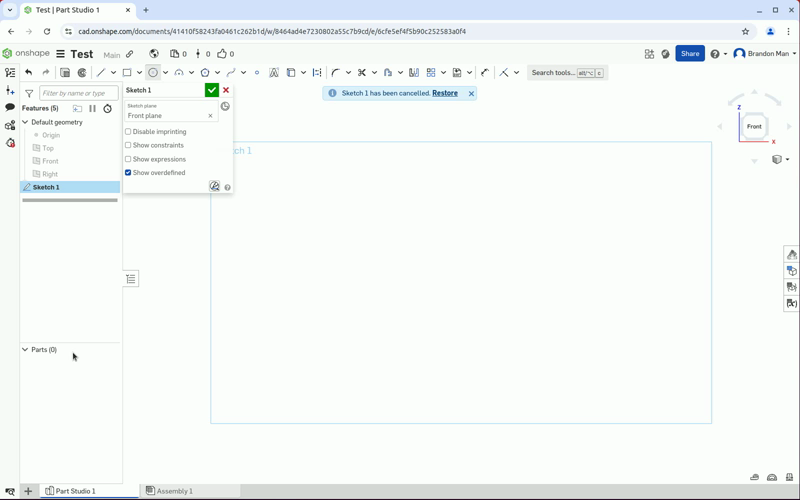
mouse_move(461, 282)
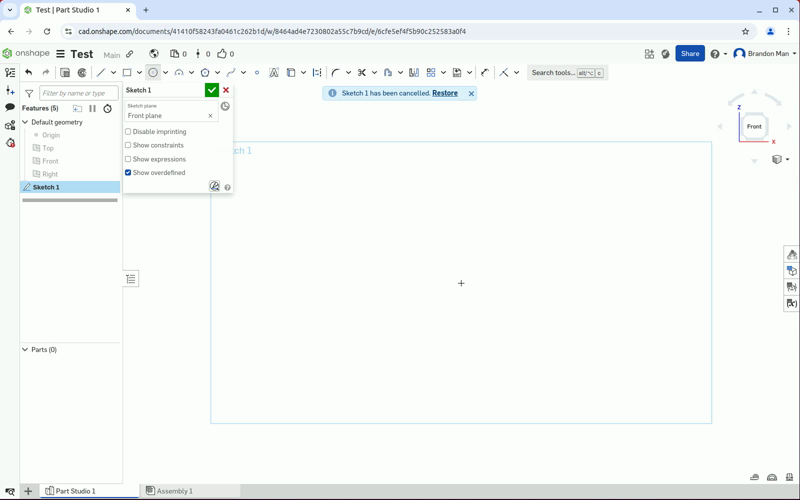
click(461, 282)
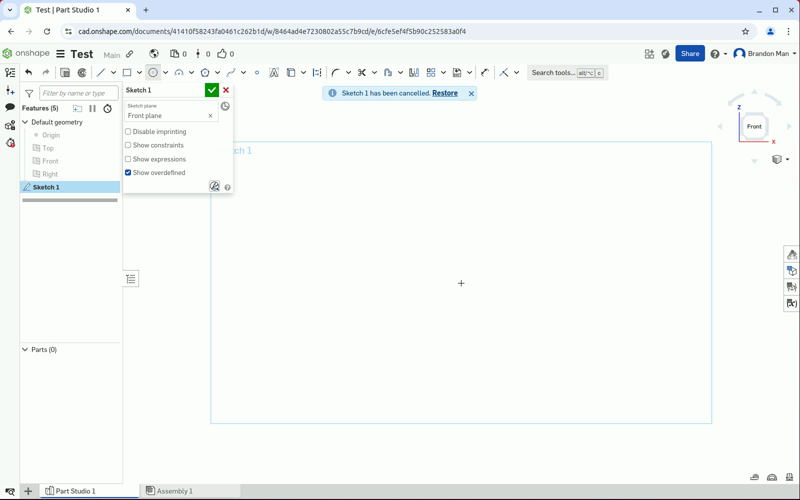
key_up(shift)
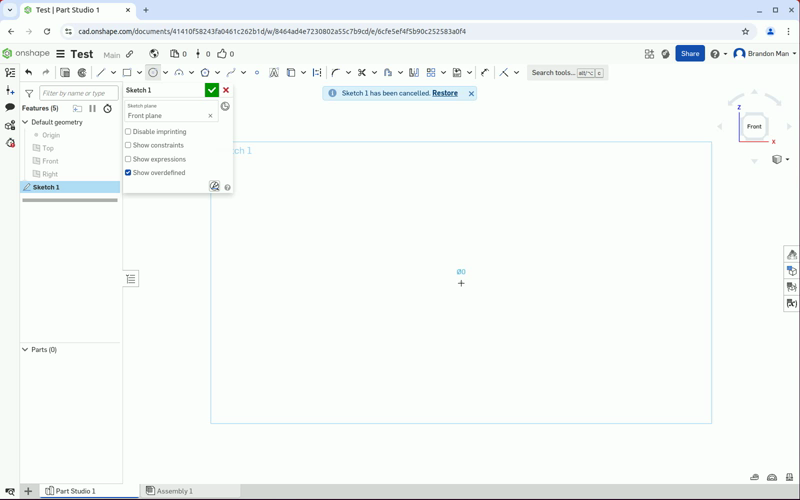
mouse_move(489, 282)
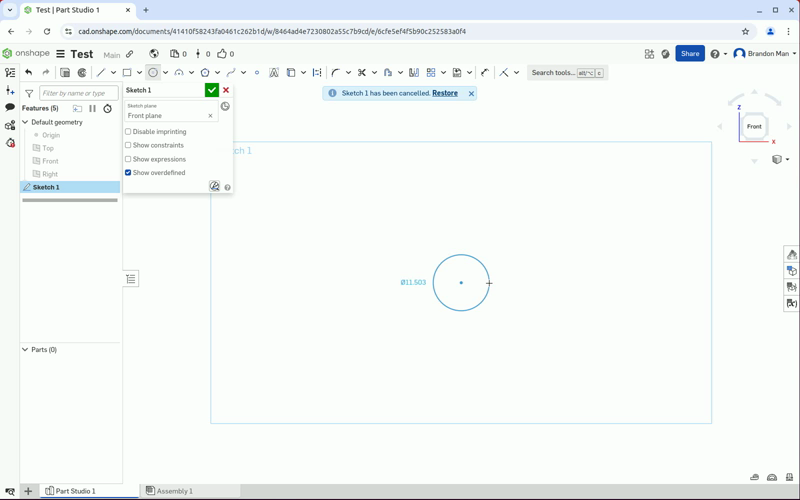
click(489, 282)
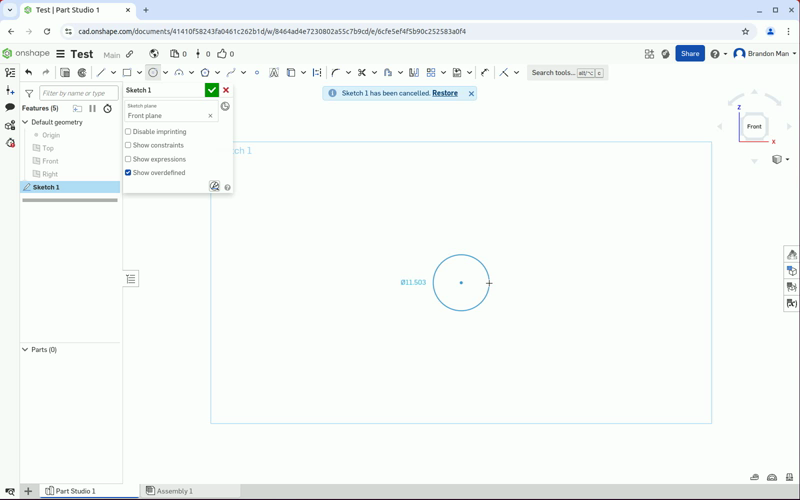
key(esc)
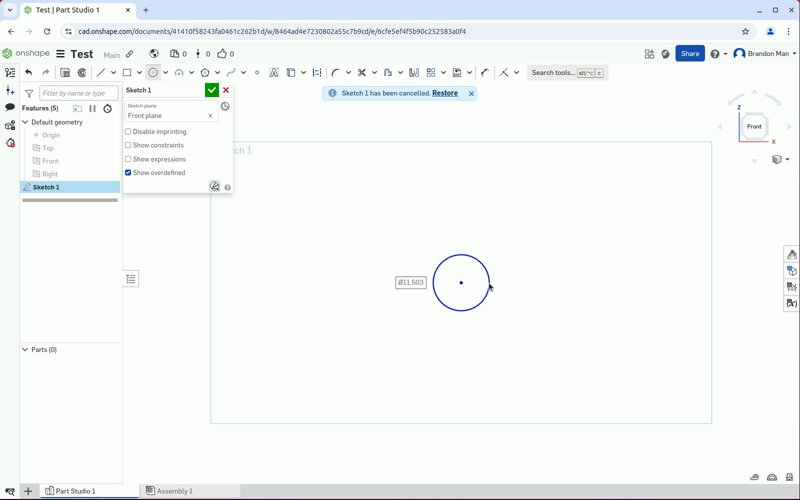
mouse_move(449, 266)
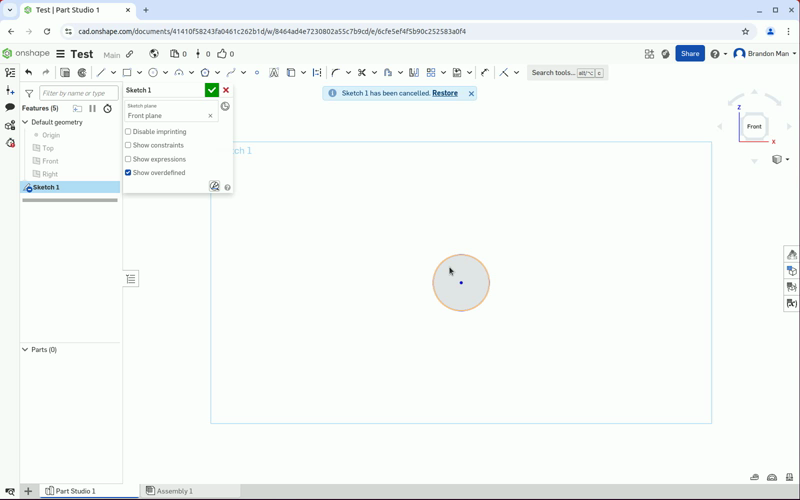
click(449, 266)
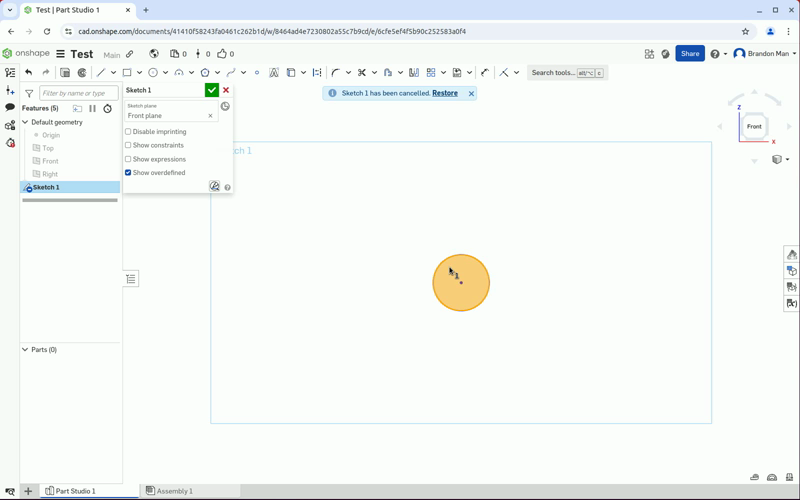
mouse_move(73, 352)
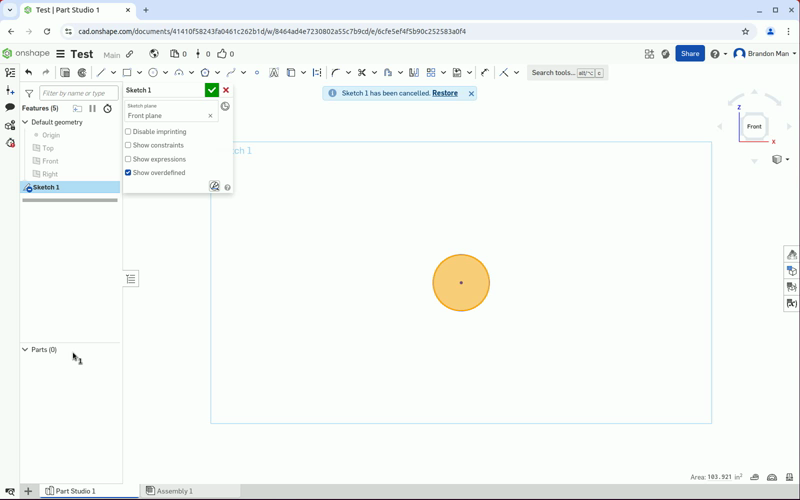
key(shift+y)
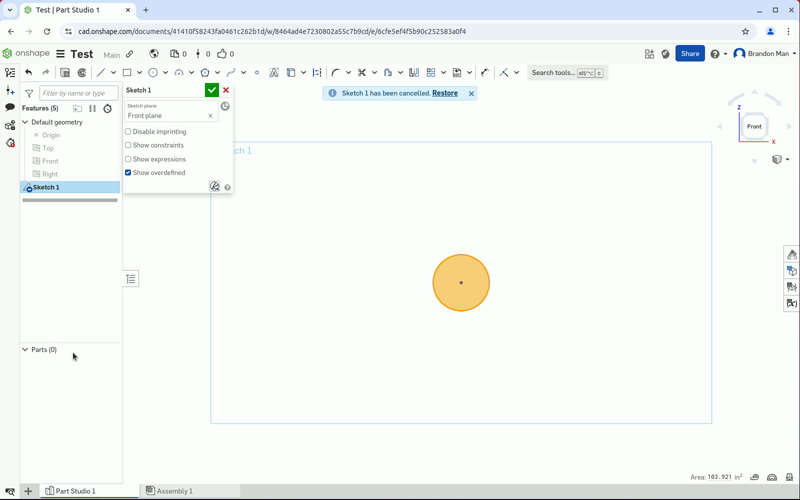
key(shift+e)
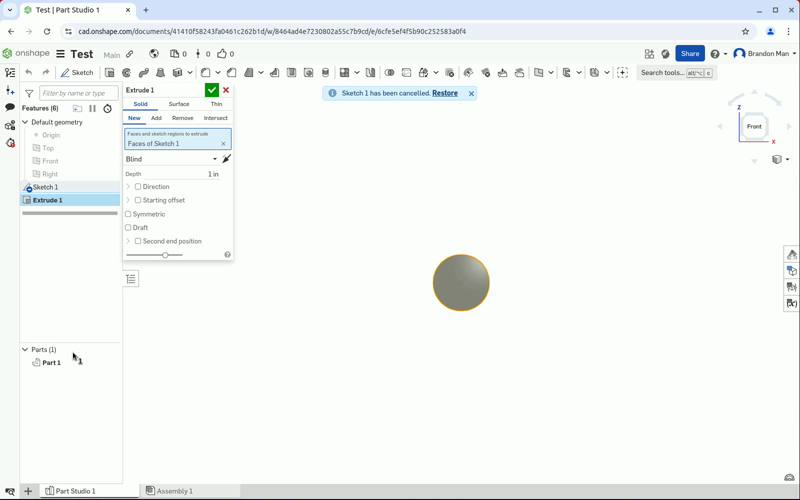
mouse_move(143, 106)
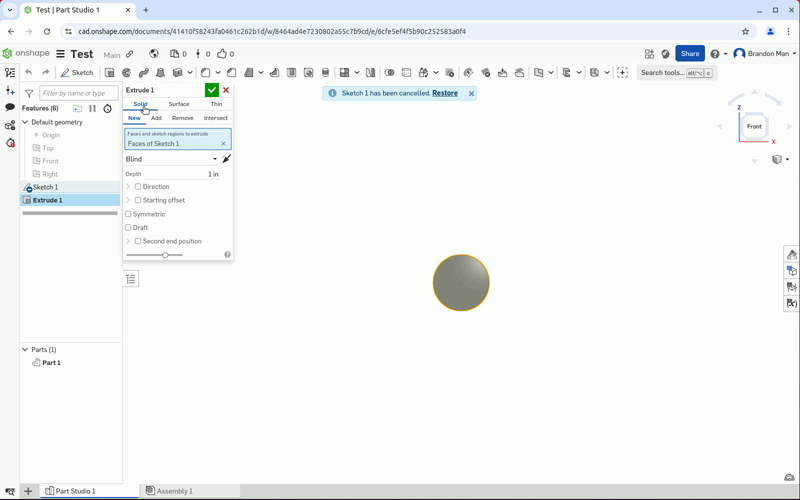
click(143, 106)
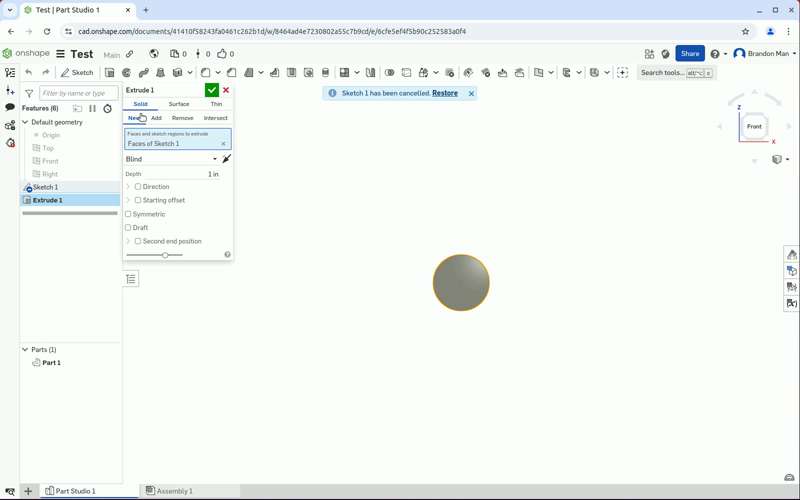
mouse_move(137, 120)
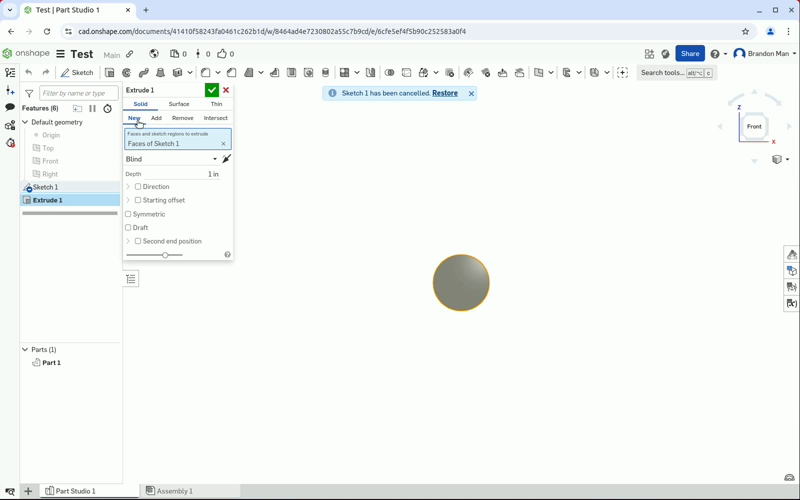
click(137, 120)
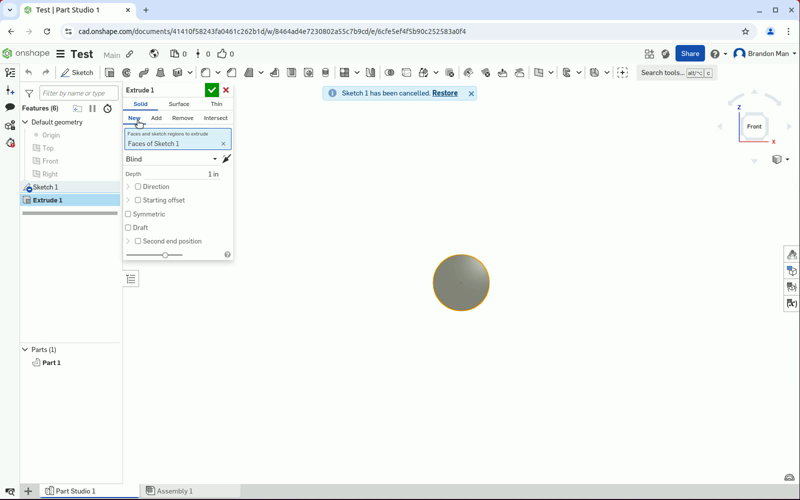
key(tab, 4)
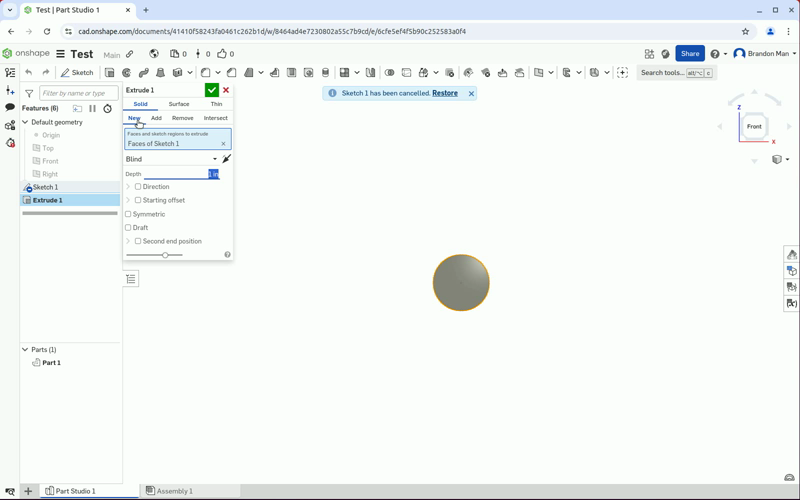
text(20.701)
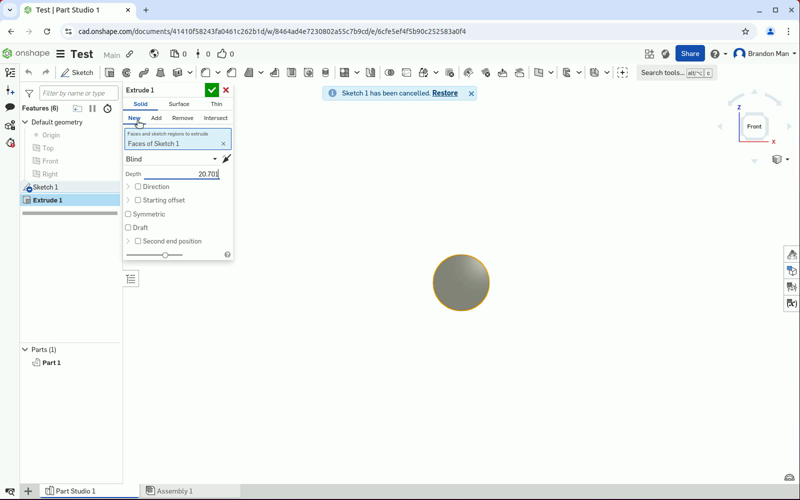
key(enter)
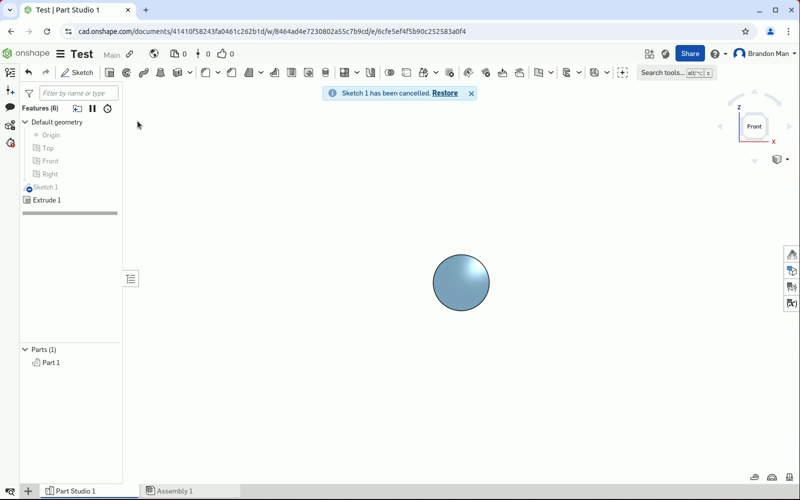
key(shift+h)
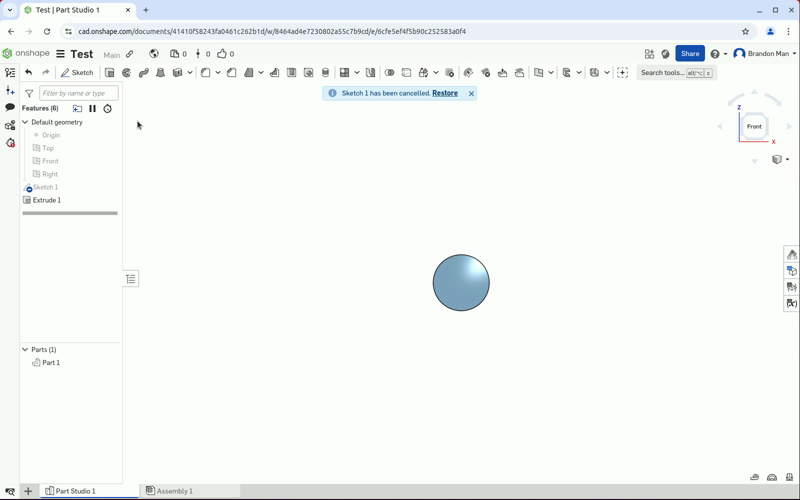
key(shift+h)
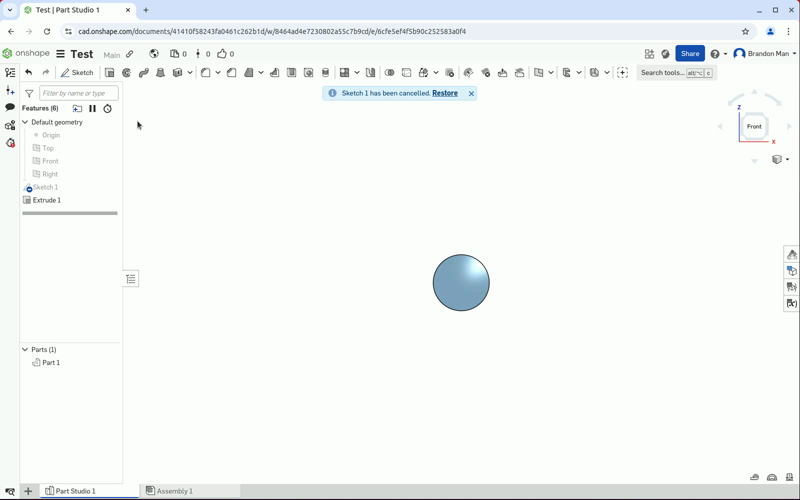
mouse_move(73, 189)
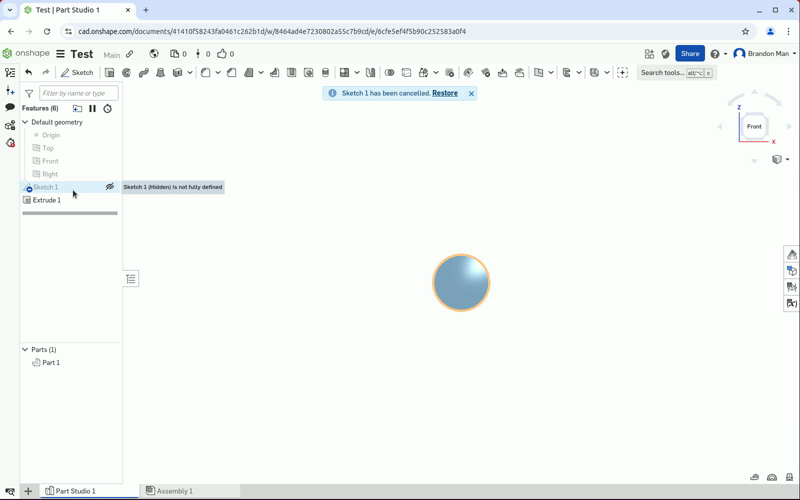
click(73, 189)
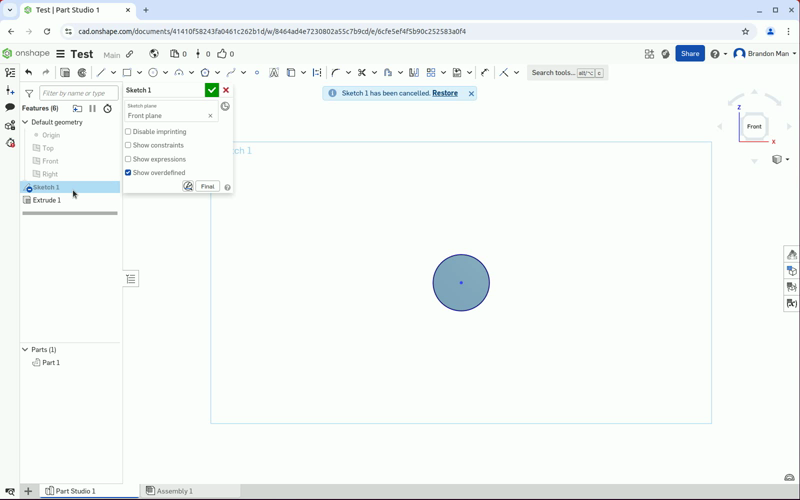
mouse_move(229, 92)
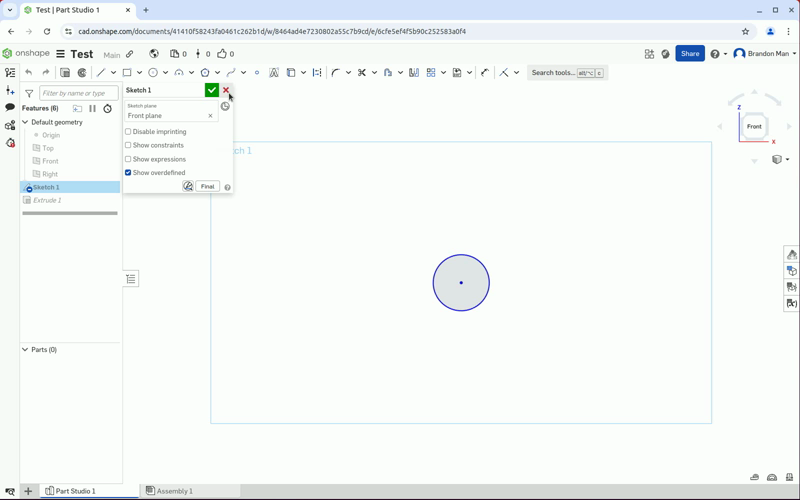
click(229, 92)
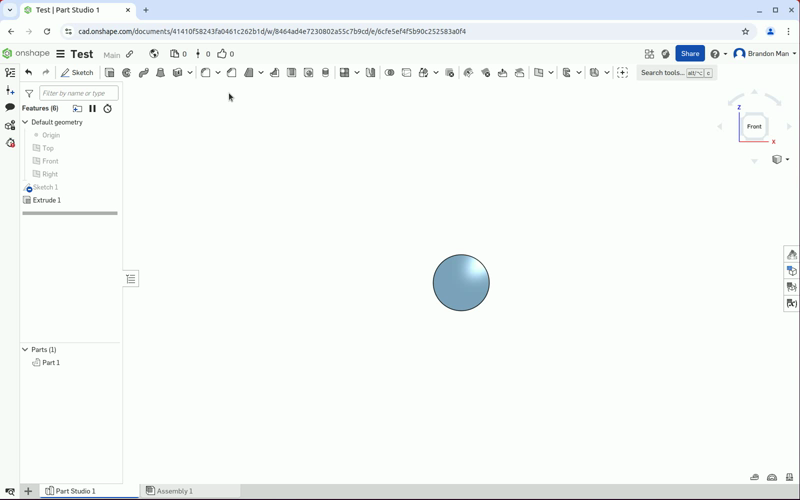
mouse_move(541, 75)
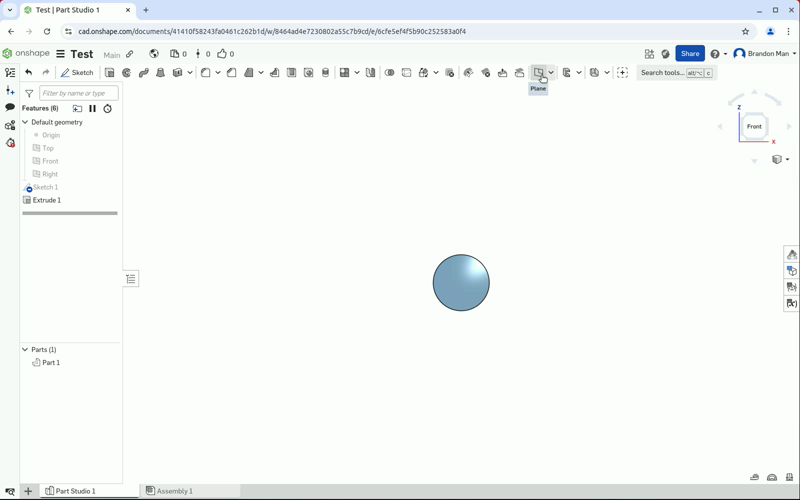
click(541, 75)
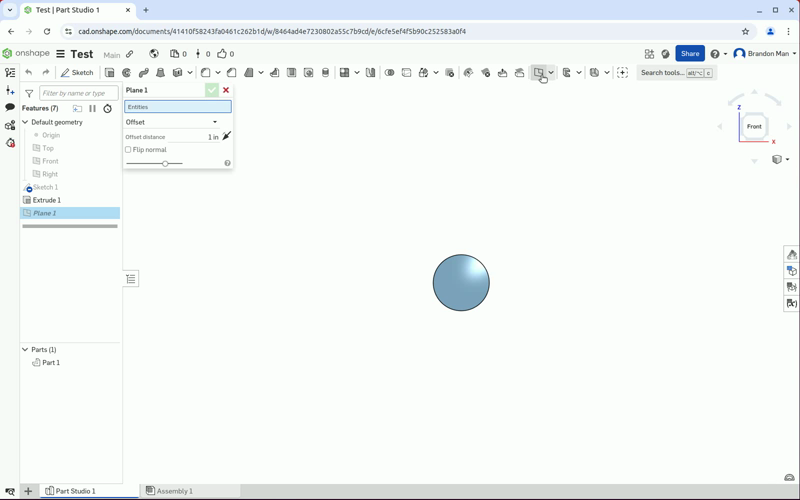
mouse_move(73, 163)
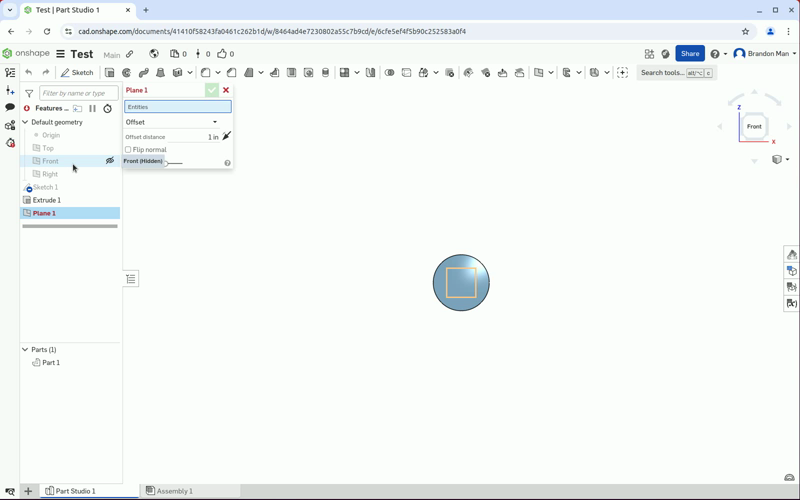
click(73, 163)
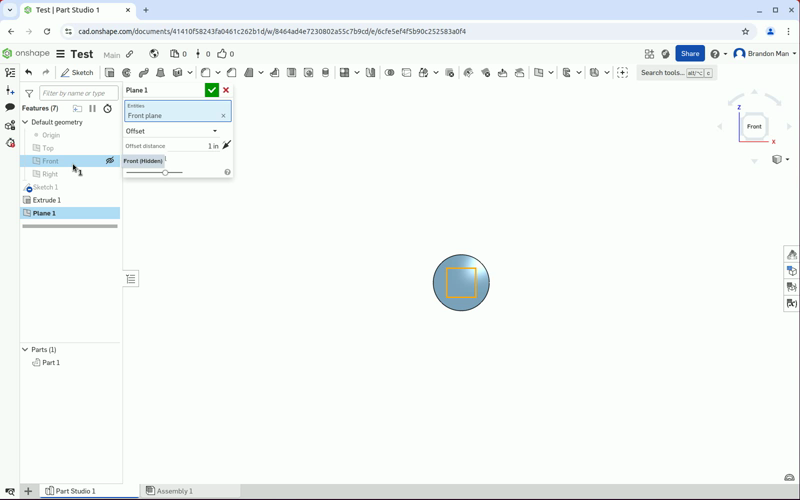
key(tab, 2)
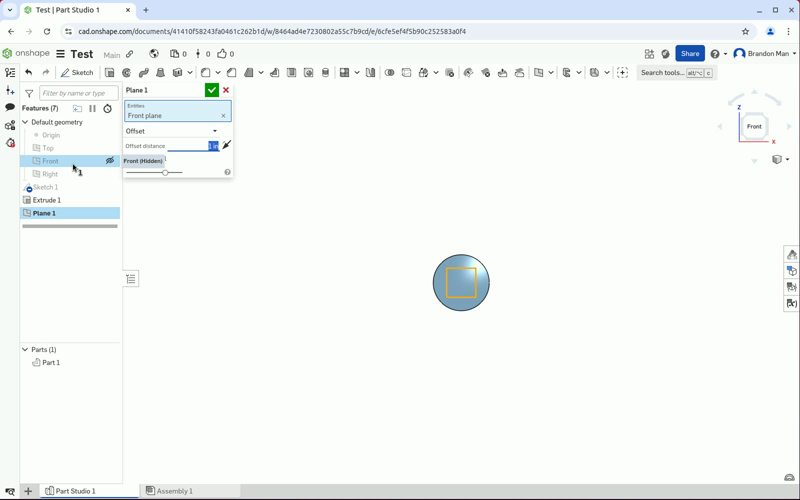
text(20.705)
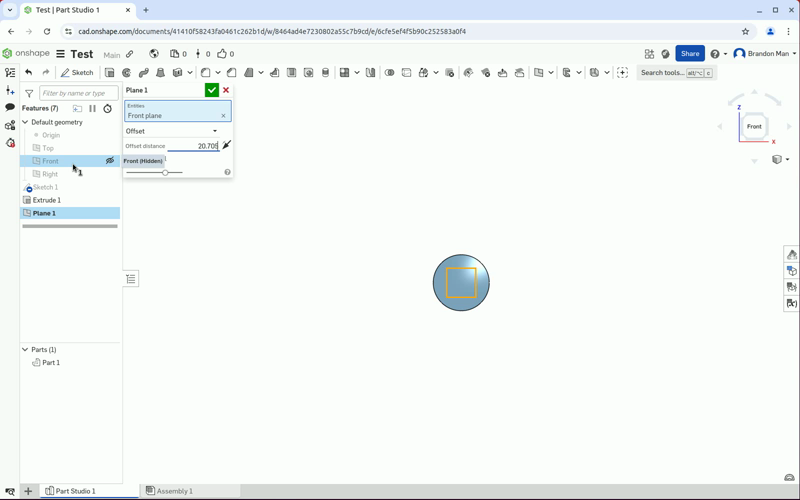
key(enter, 2)
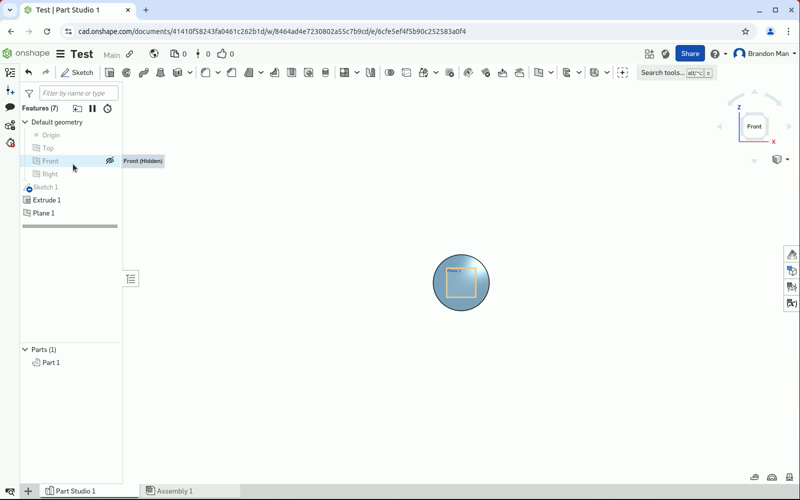
key(shift+s)
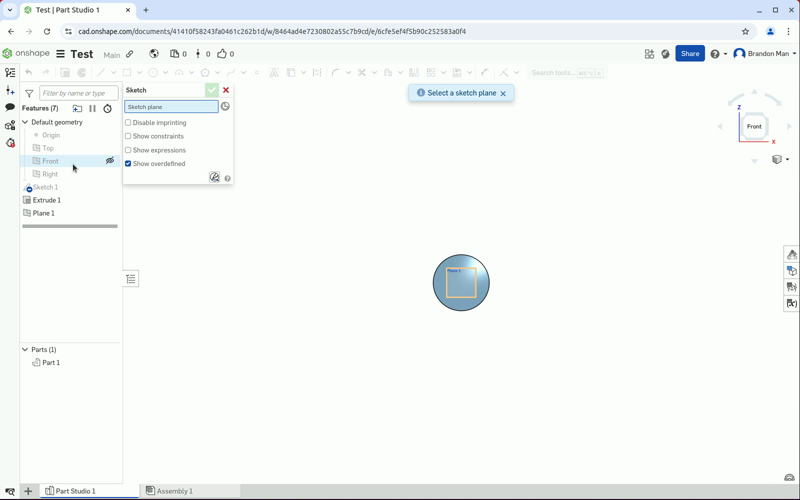
mouse_move(73, 215)
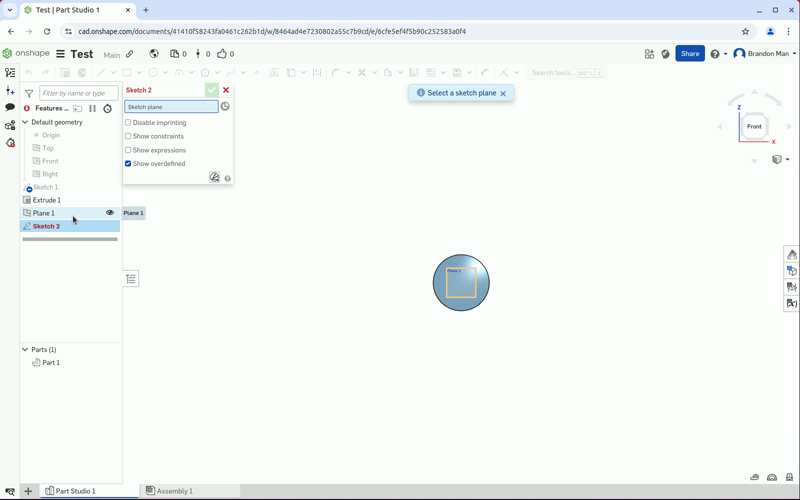
click(73, 215)
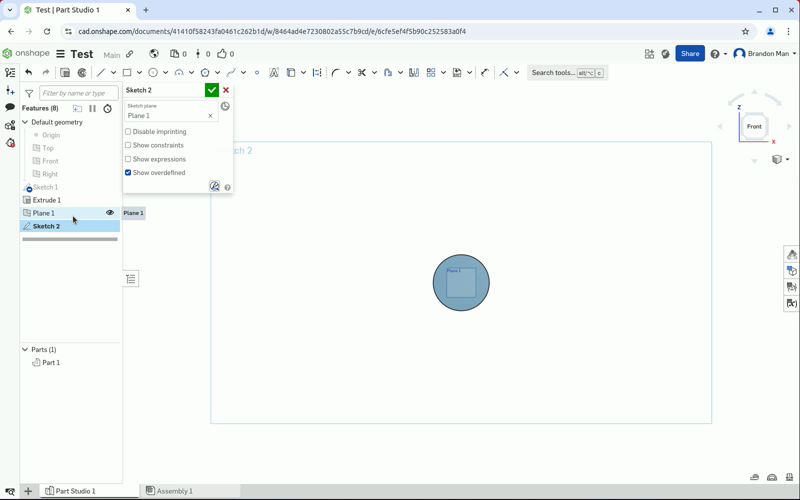
mouse_move(73, 352)
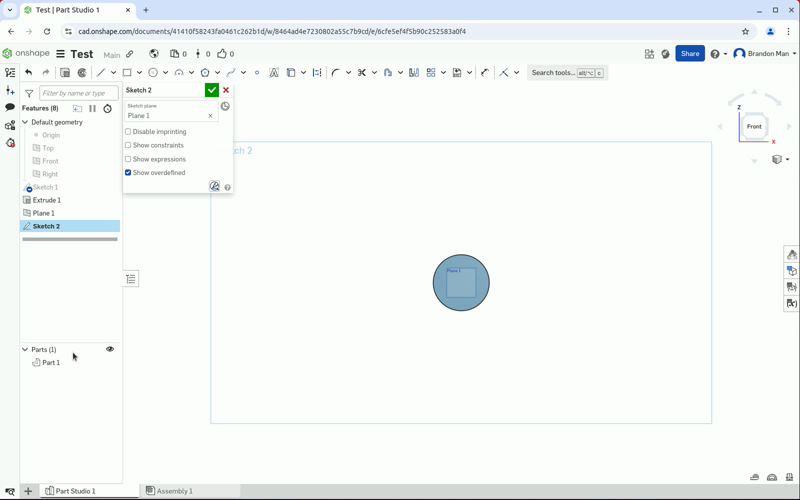
key(y)
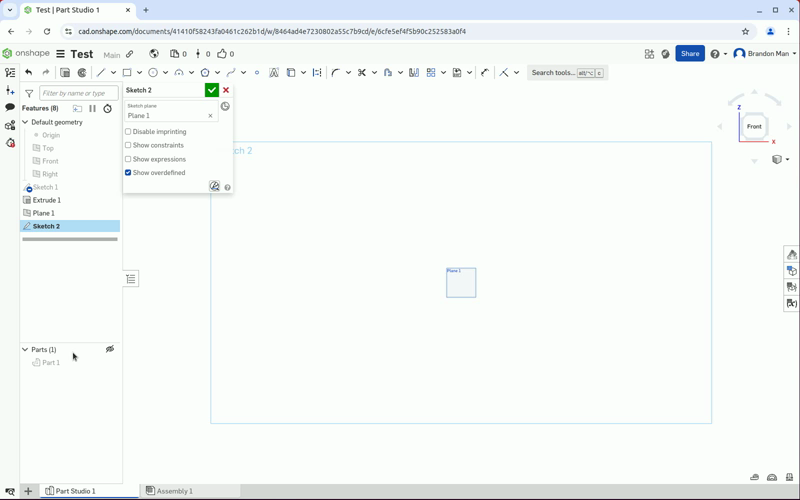
key(c)
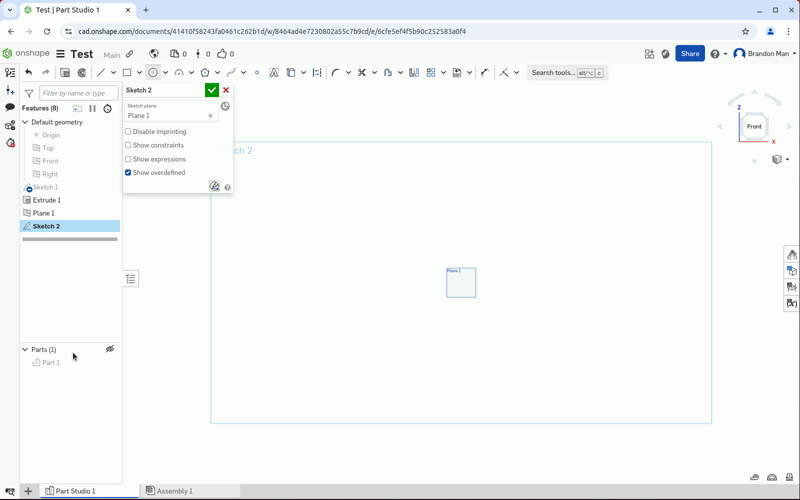
key_down(shift)
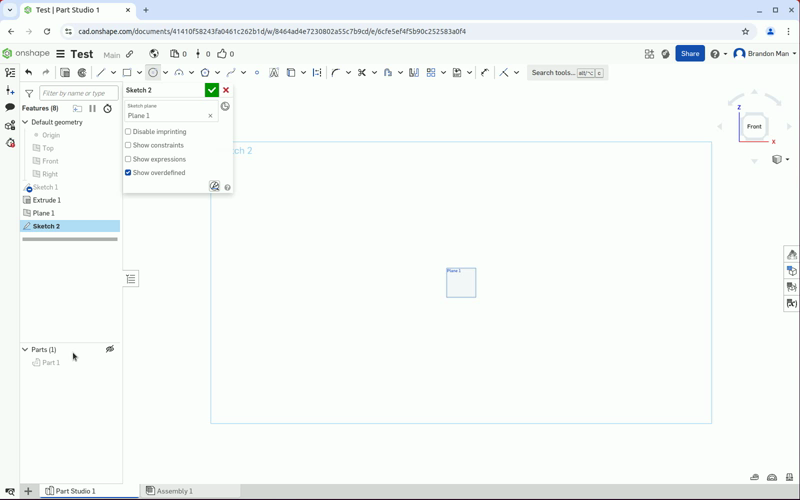
mouse_move(461, 282)
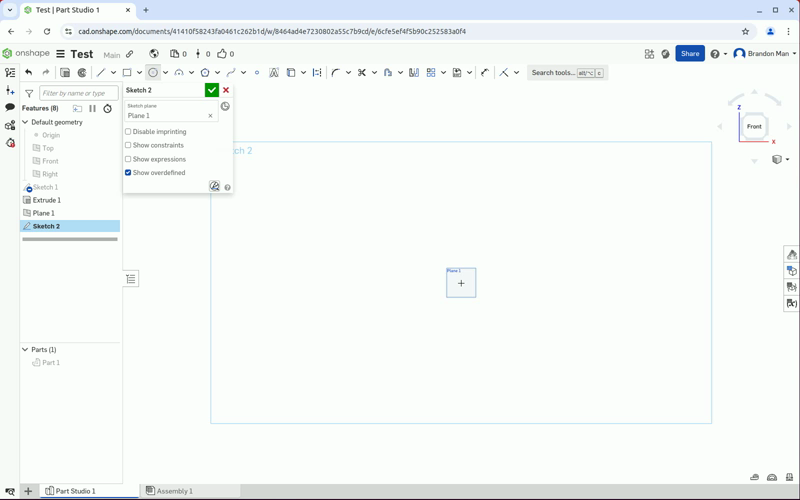
click(461, 282)
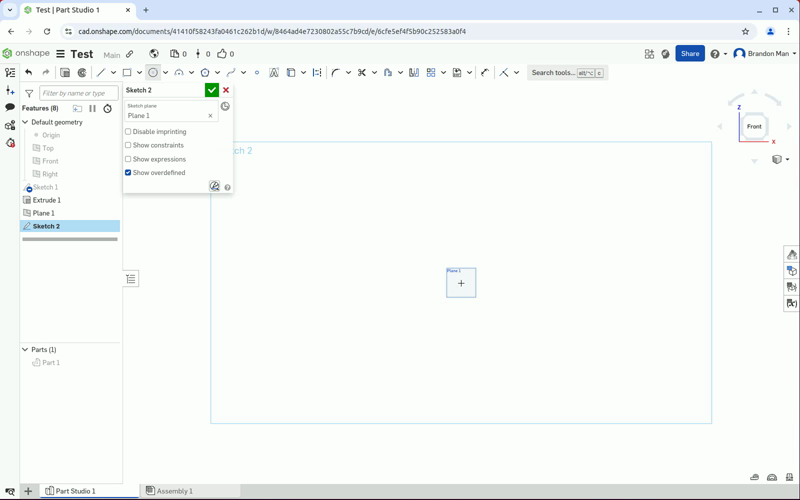
key_up(shift)
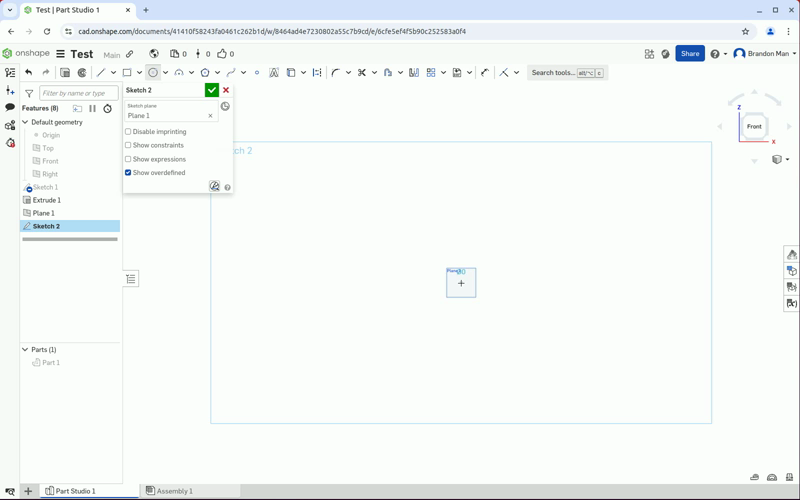
mouse_move(476, 282)
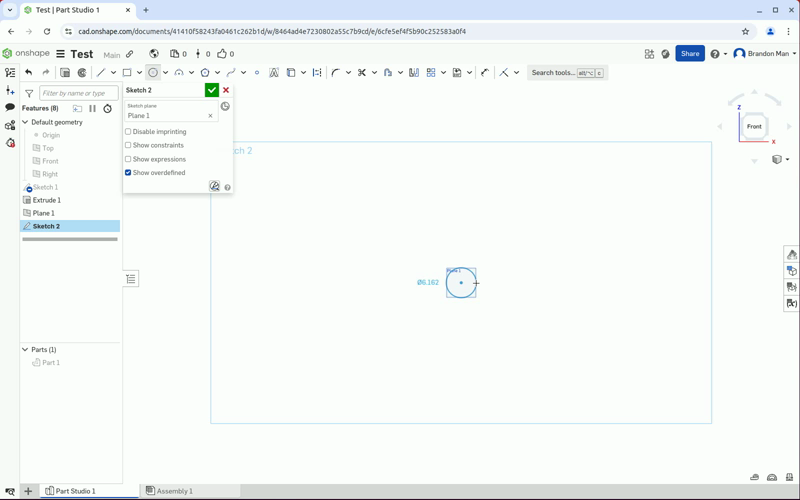
click(476, 282)
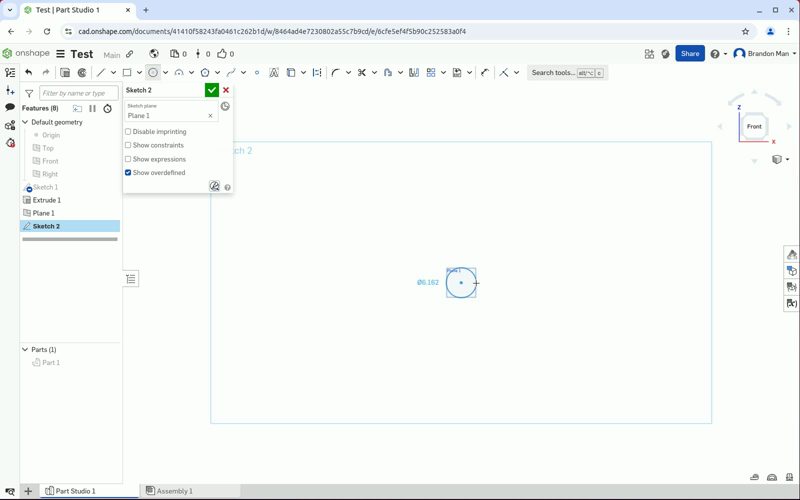
key(esc)
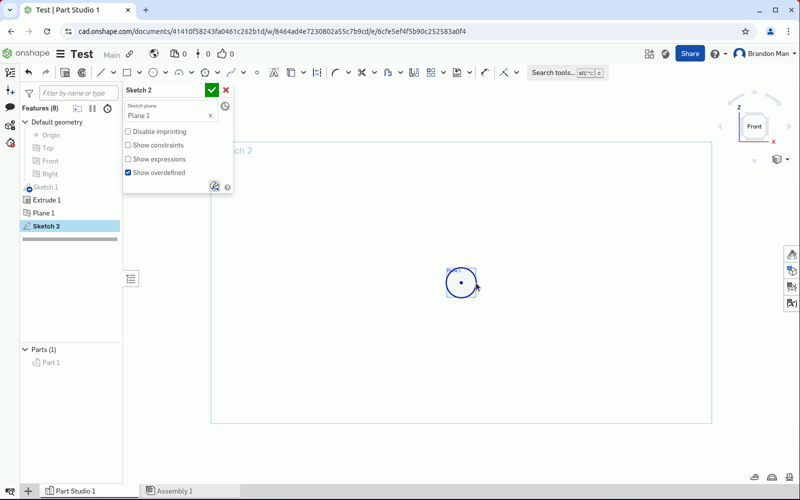
mouse_move(450, 275)
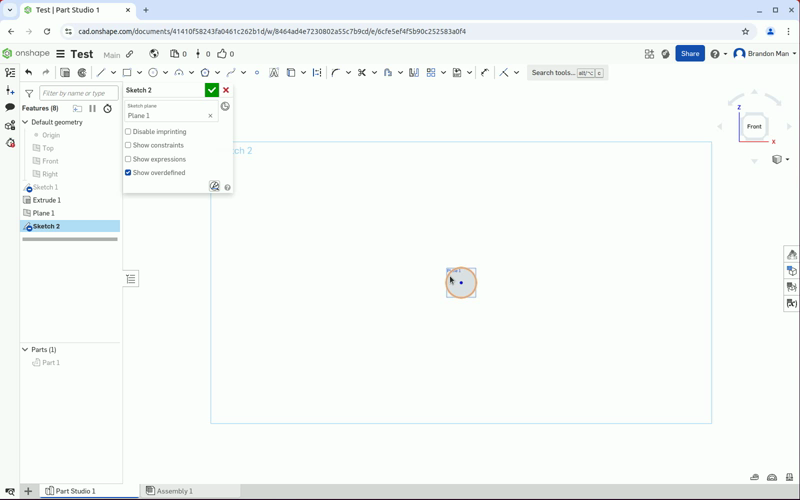
scroll(6)
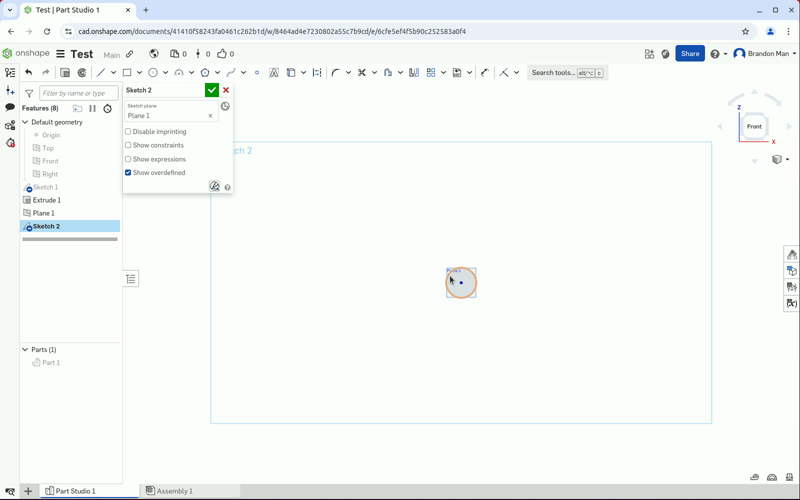
scroll(6)
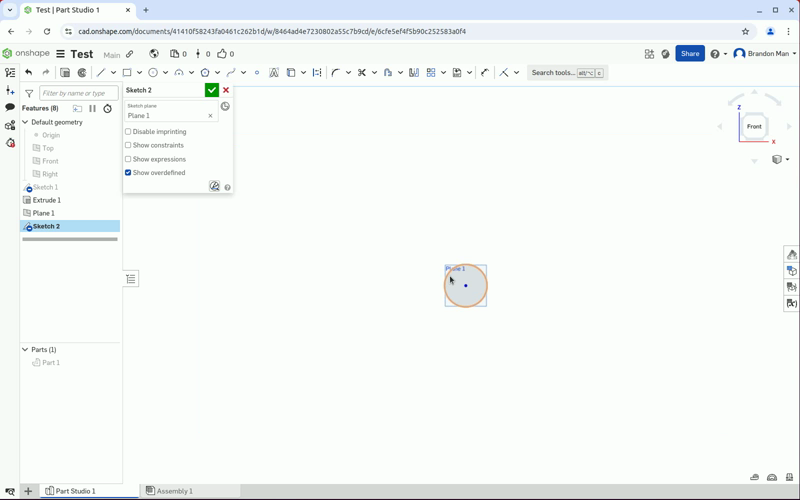
scroll(6)
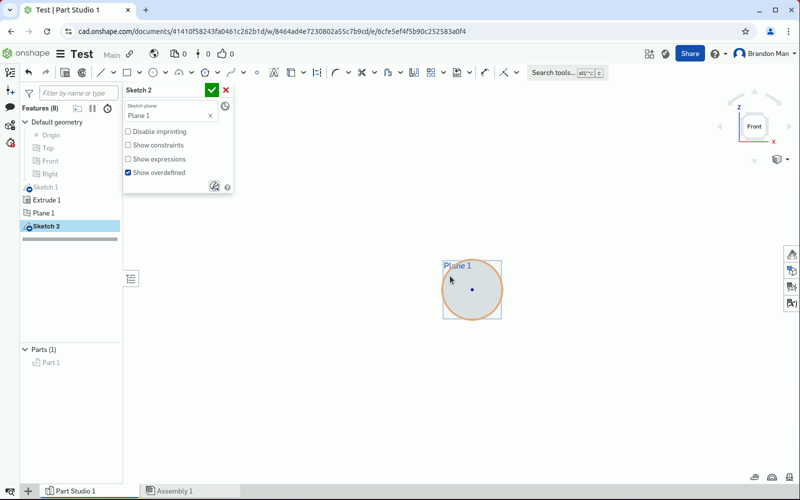
scroll(6)
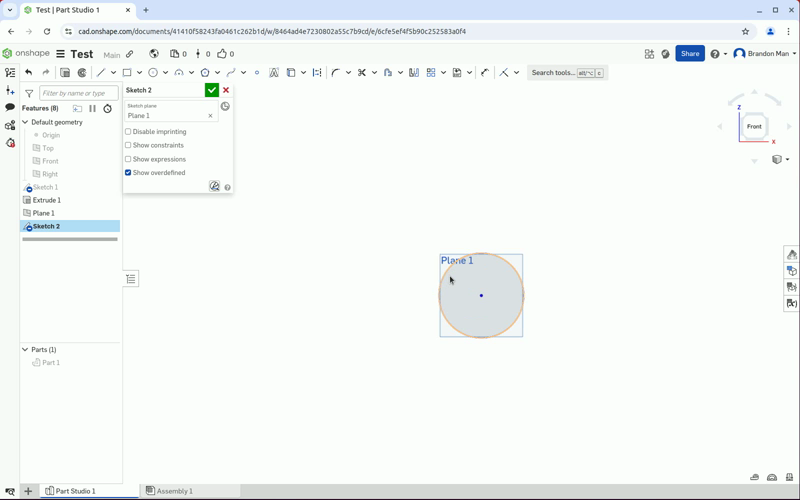
scroll(6)
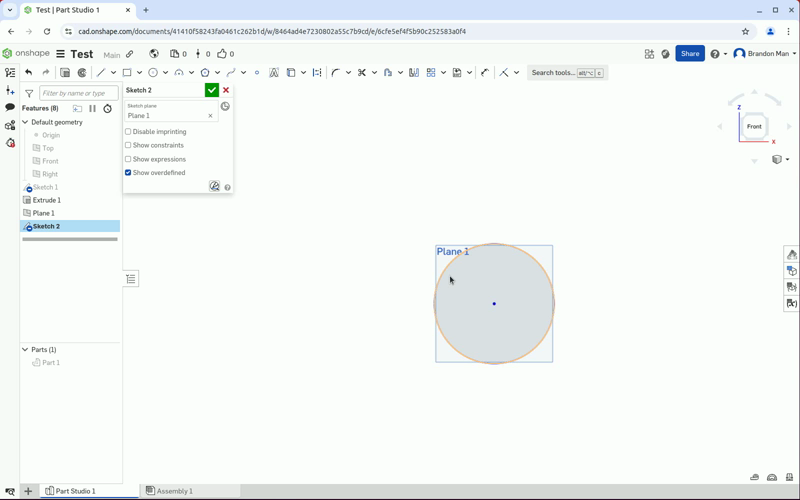
scroll(6)
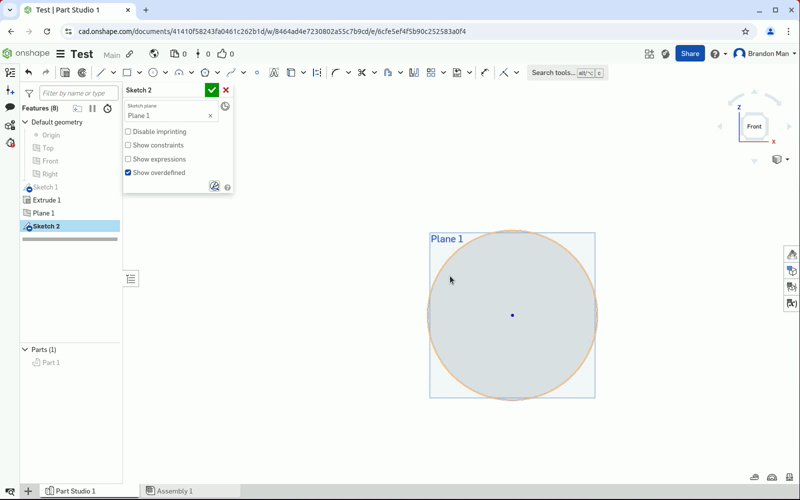
scroll(6)
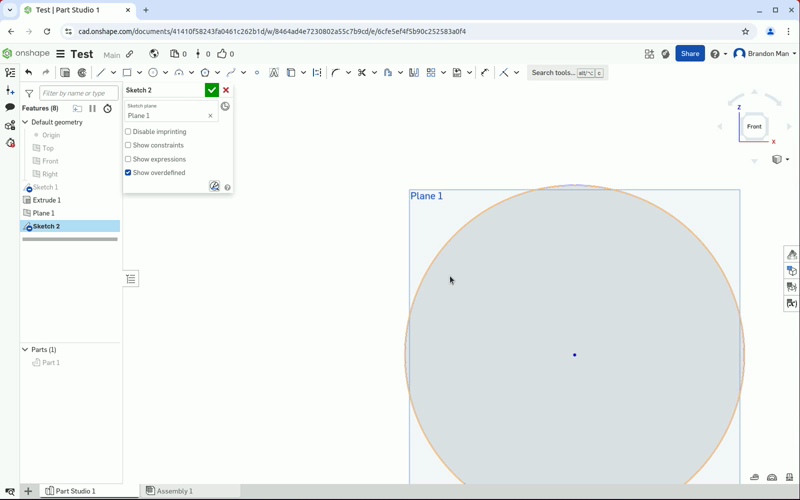
click(450, 275)
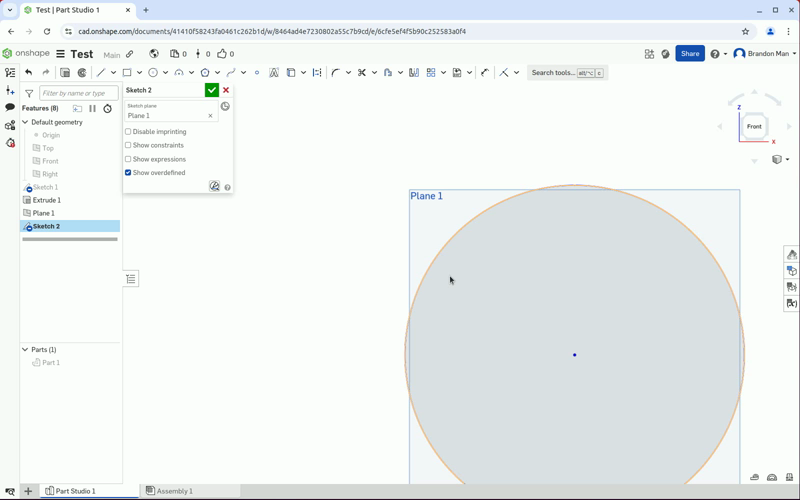
scroll(-6)
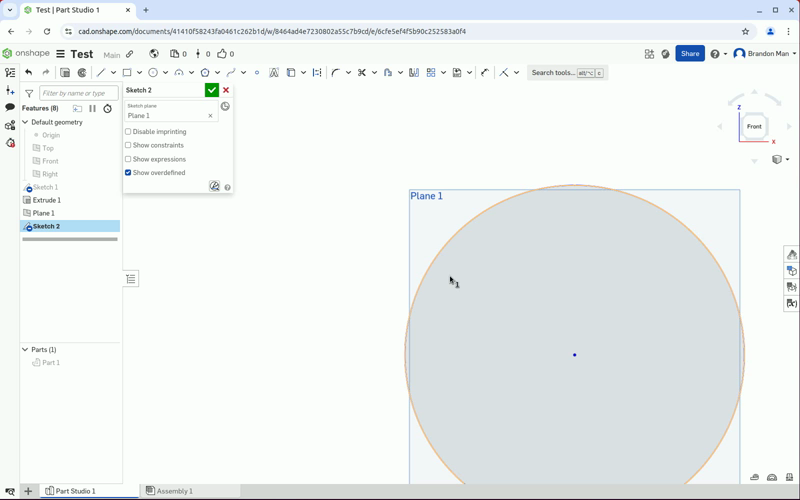
scroll(-6)
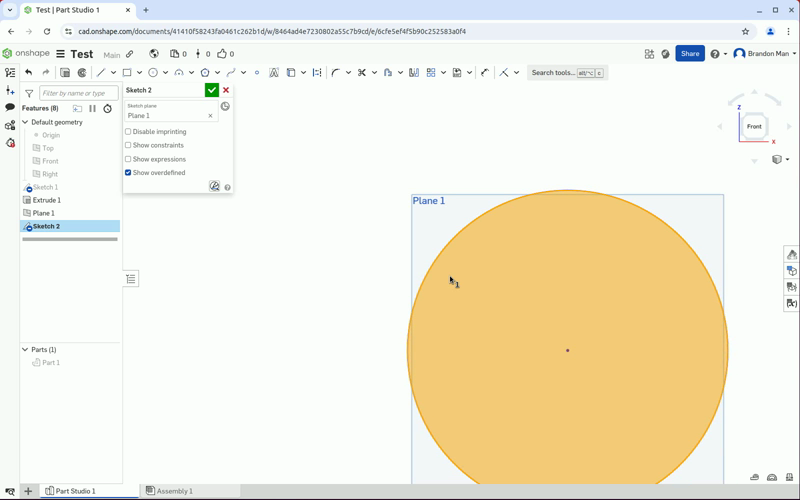
scroll(-6)
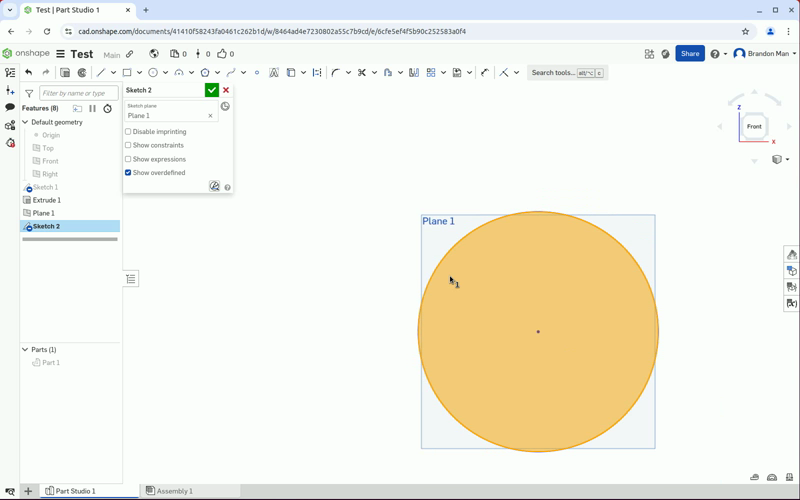
scroll(-6)
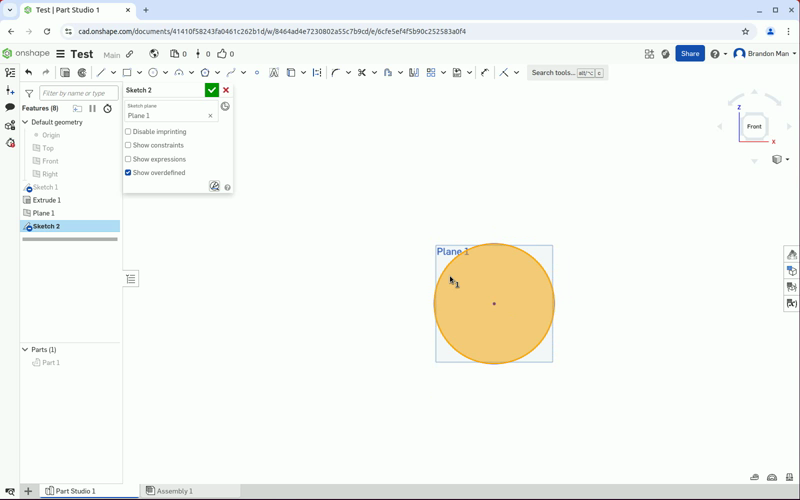
scroll(-6)
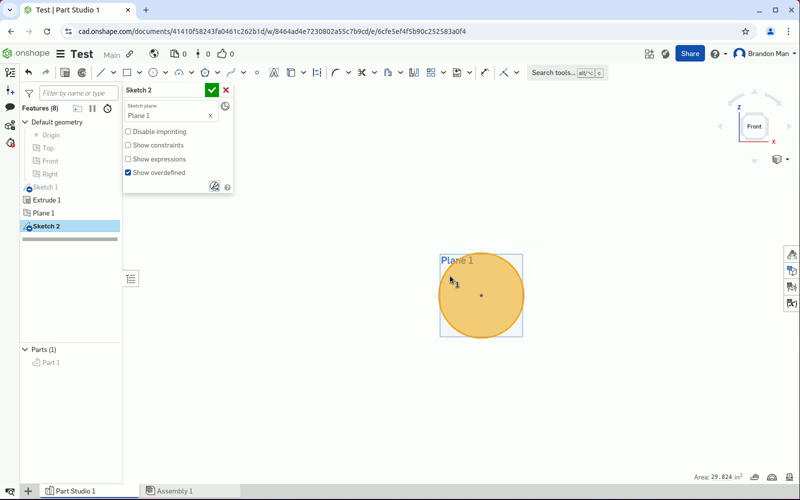
scroll(-6)
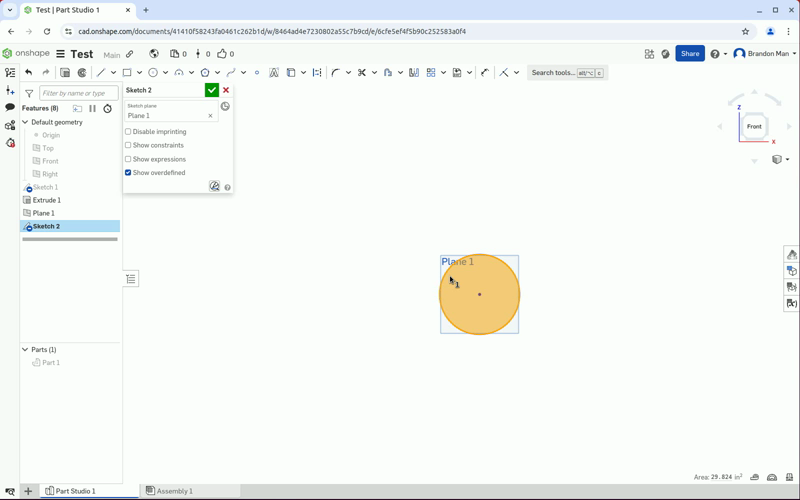
scroll(-6)
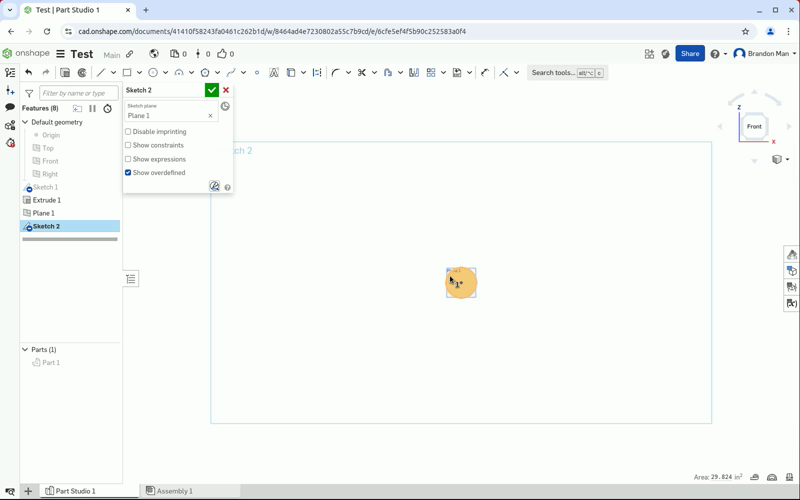
mouse_move(73, 352)
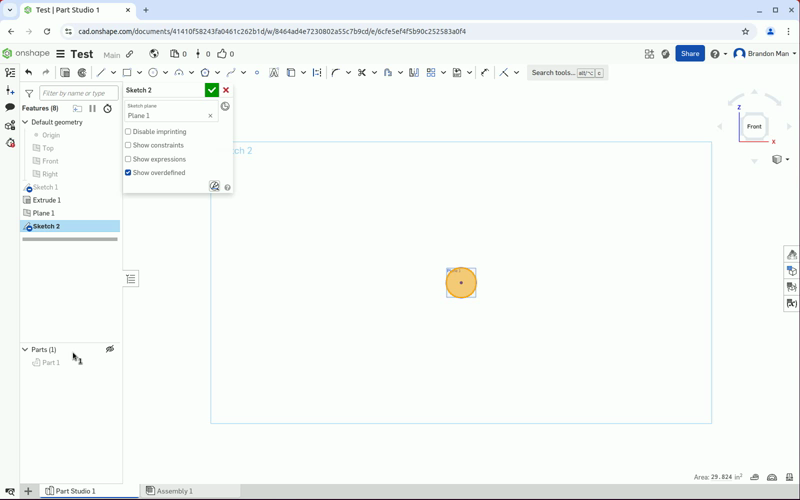
key(shift+y)
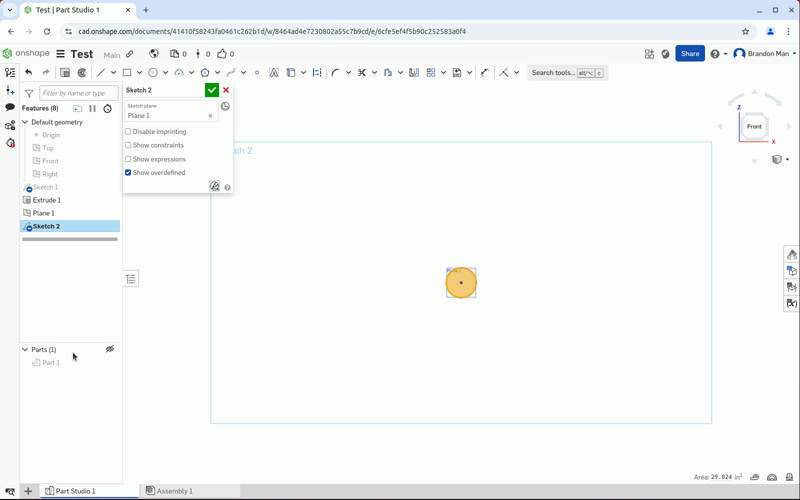
key(shift+e)
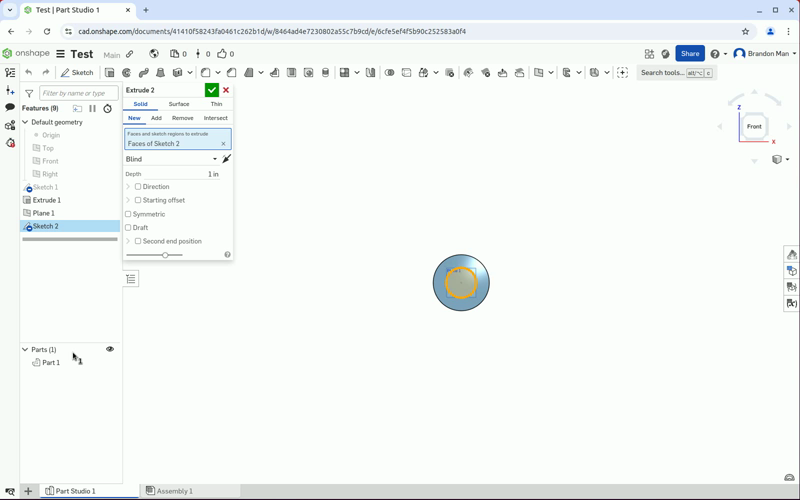
mouse_move(143, 106)
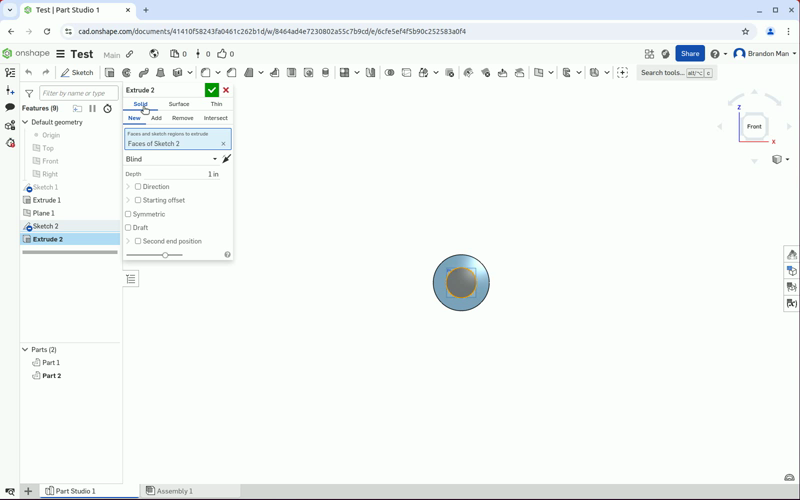
click(143, 106)
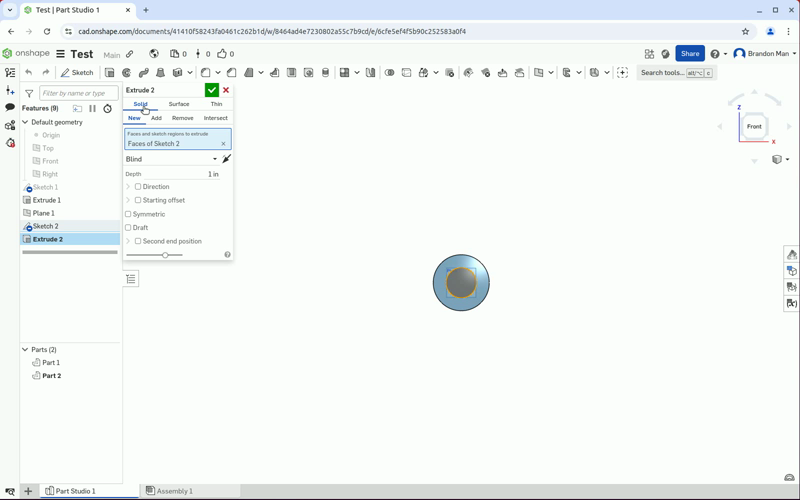
mouse_move(186, 120)
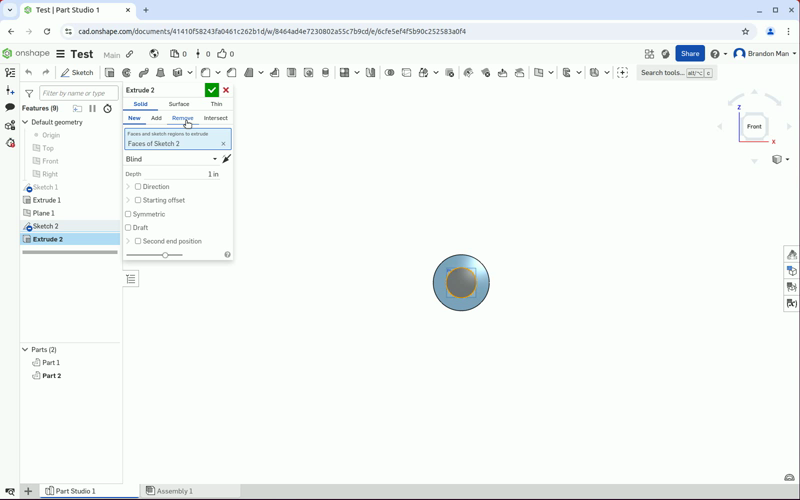
click(186, 120)
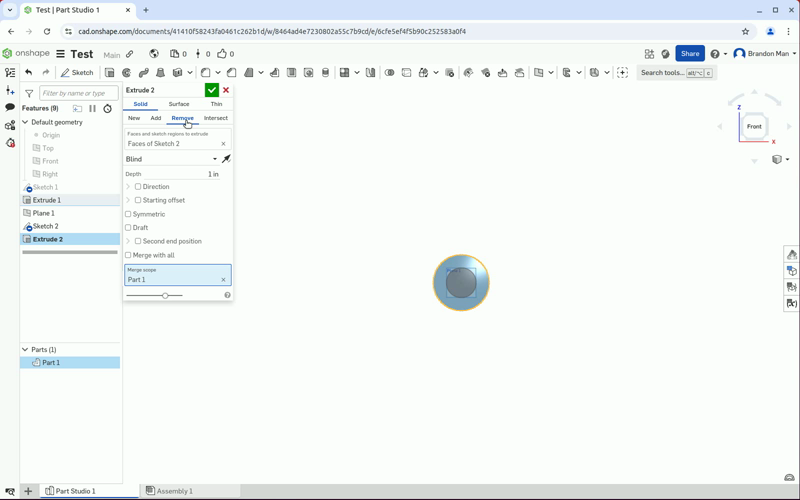
key(tab, 4)
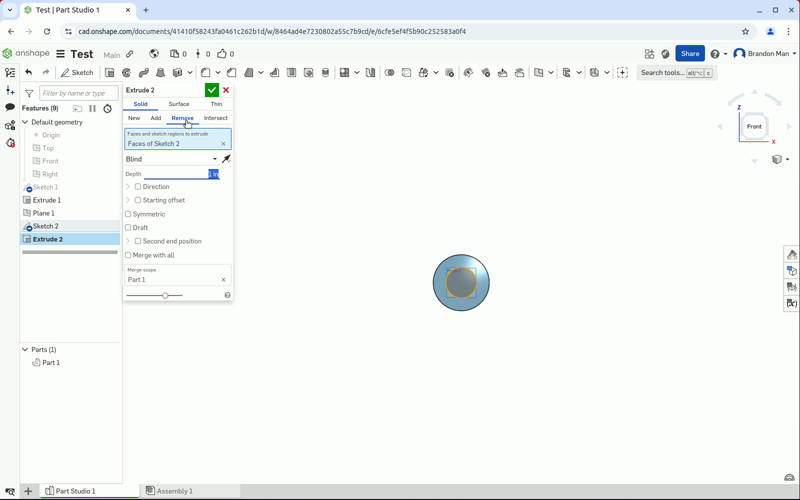
text(23.83)
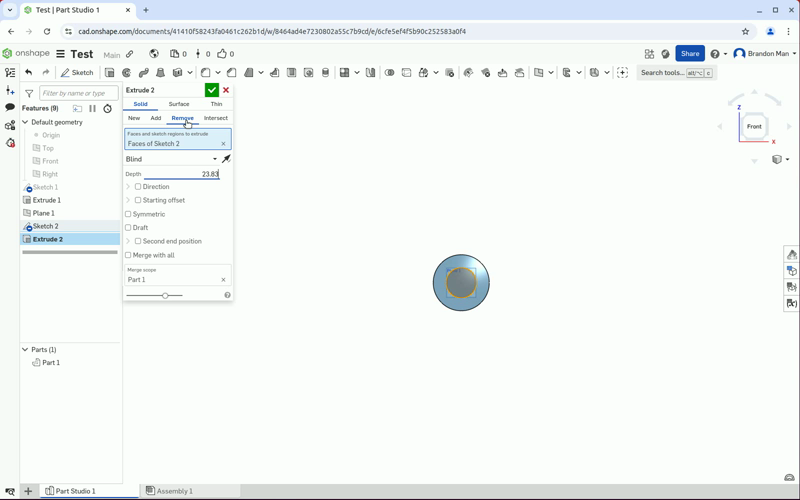
key(tab, 6)
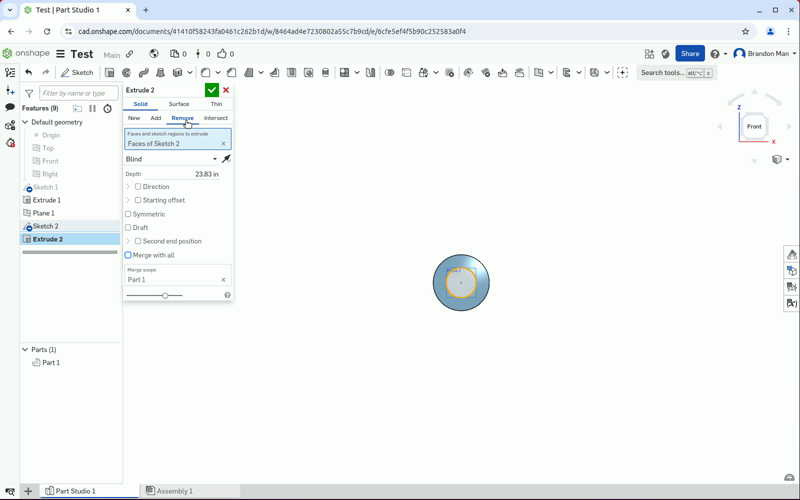
key(space)
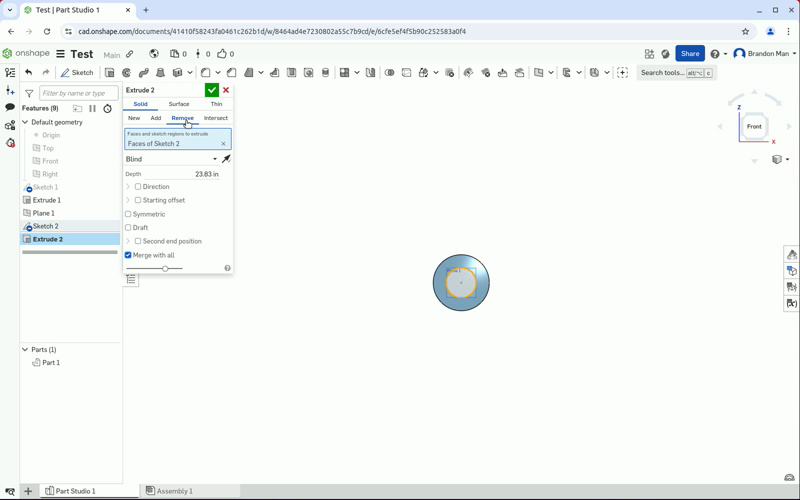
key(enter)
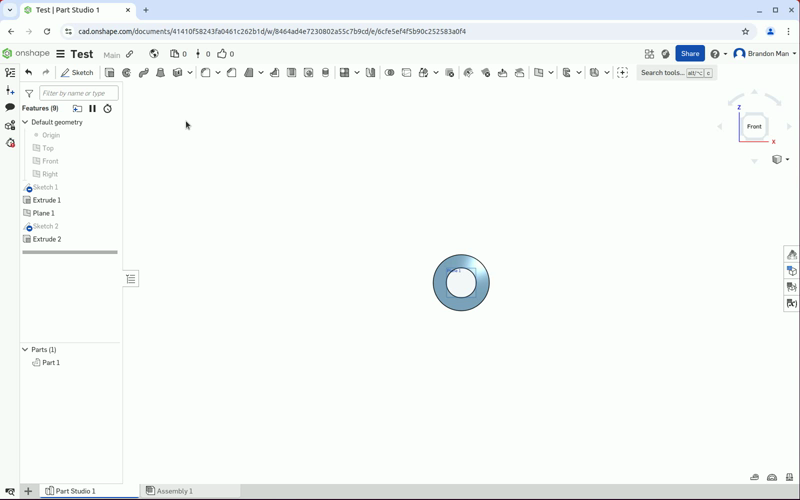
key(shift+h)
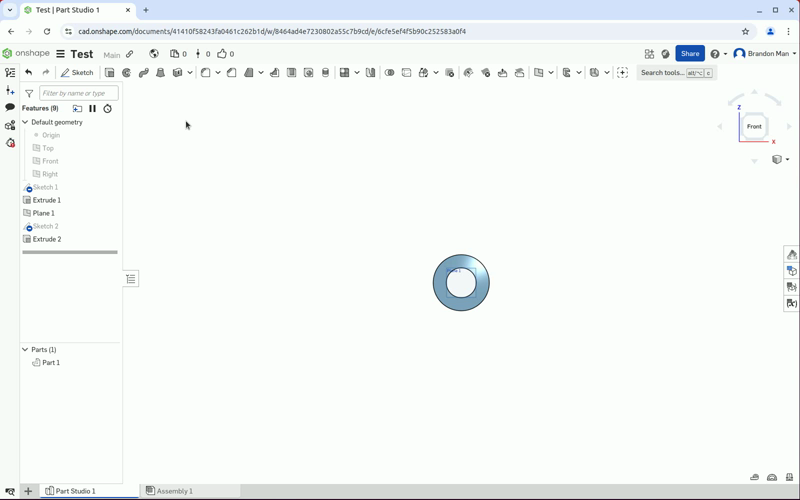
key(shift+h)
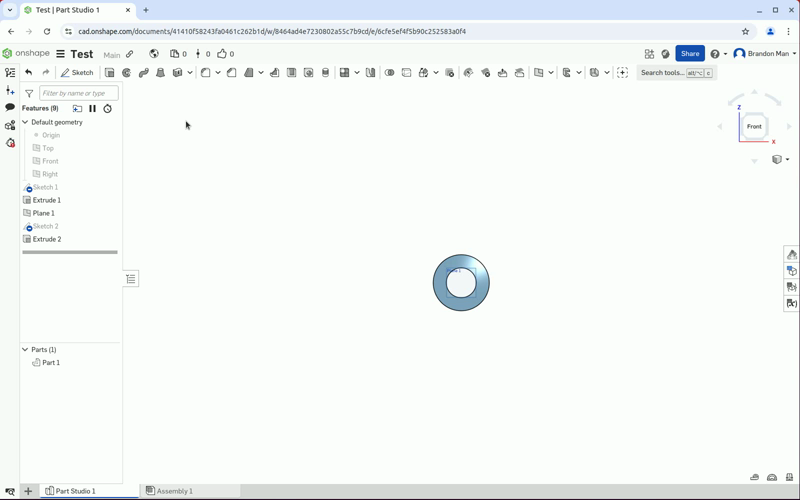
mouse_move(73, 189)
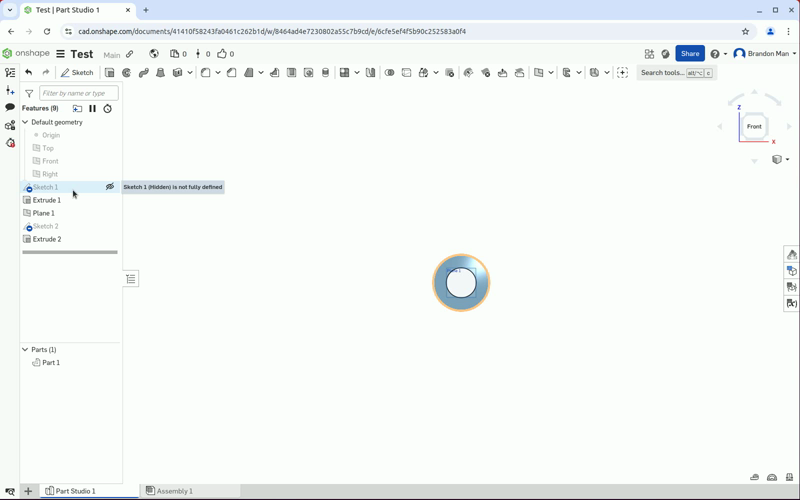
click(73, 189)
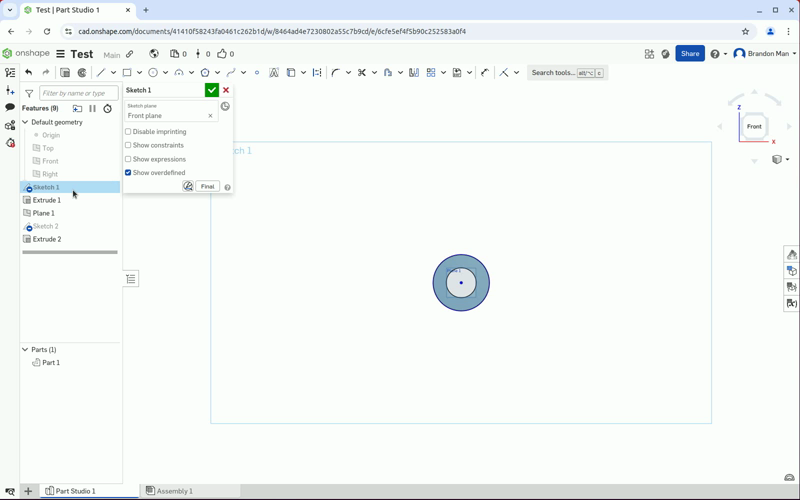
mouse_move(229, 92)
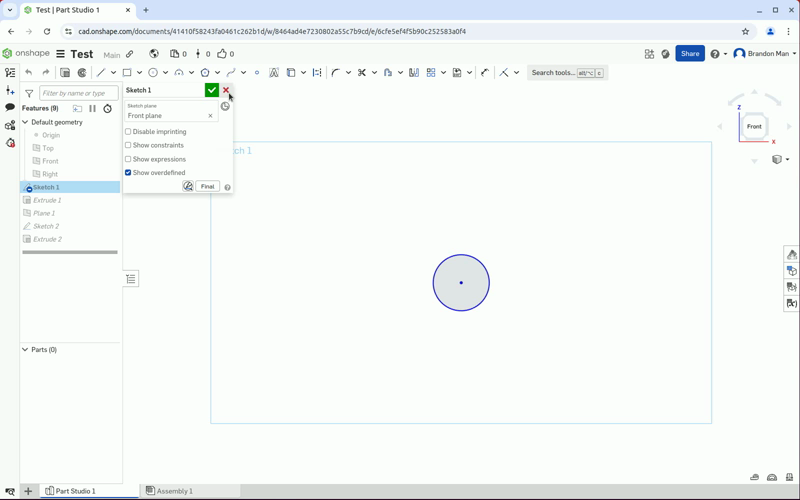
click(229, 92)
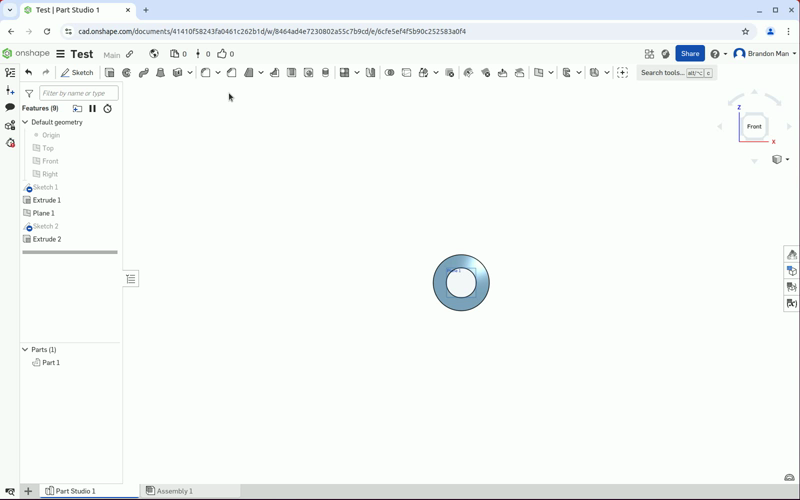
mouse_move(73, 352)
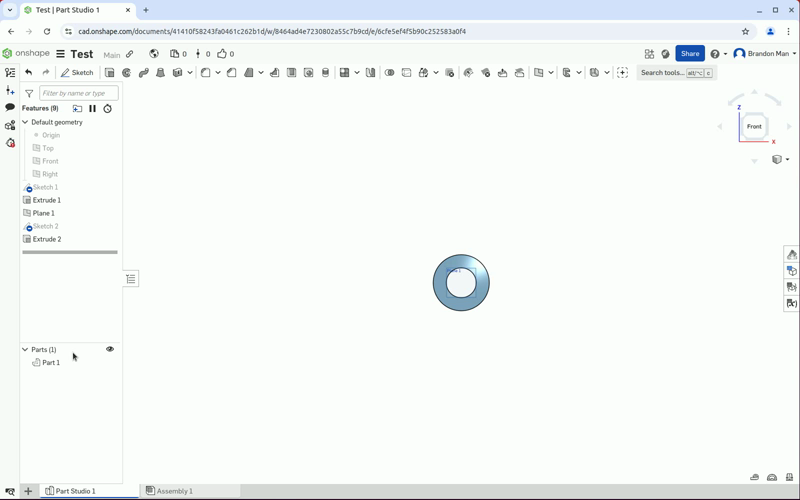
key(y)
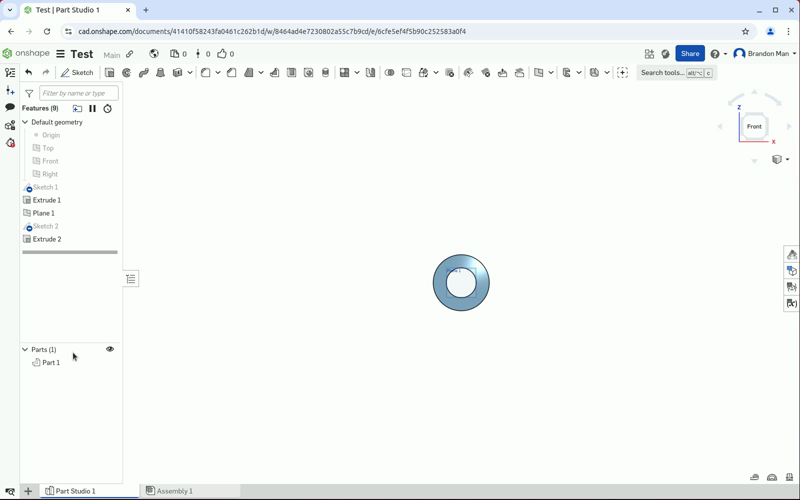
key(shift+p)
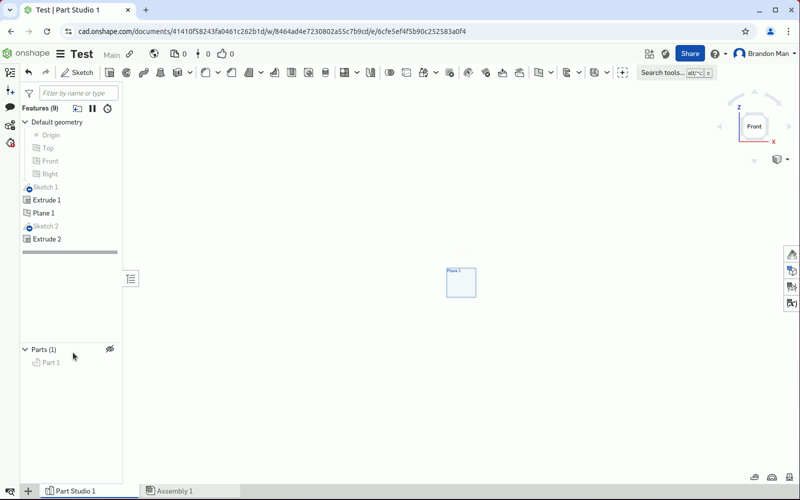
key(space)
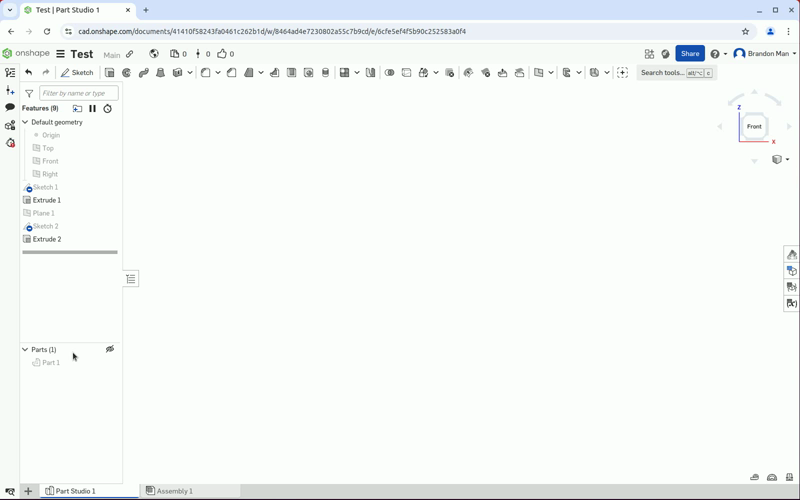
key_down(shift)
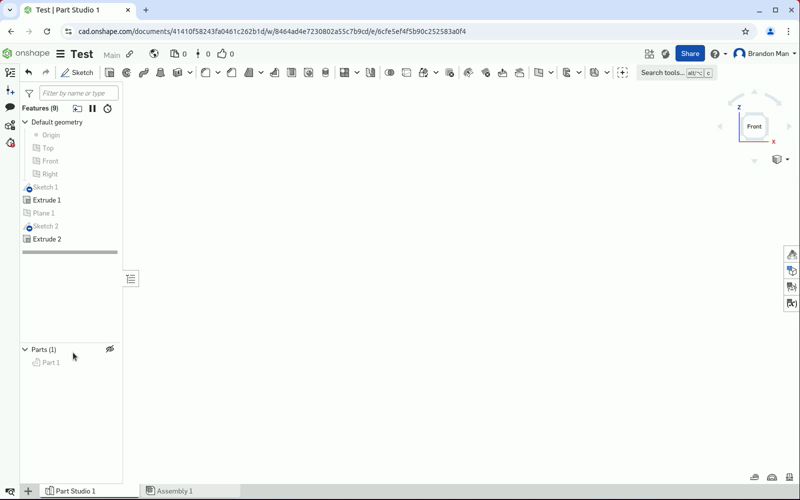
key(left)
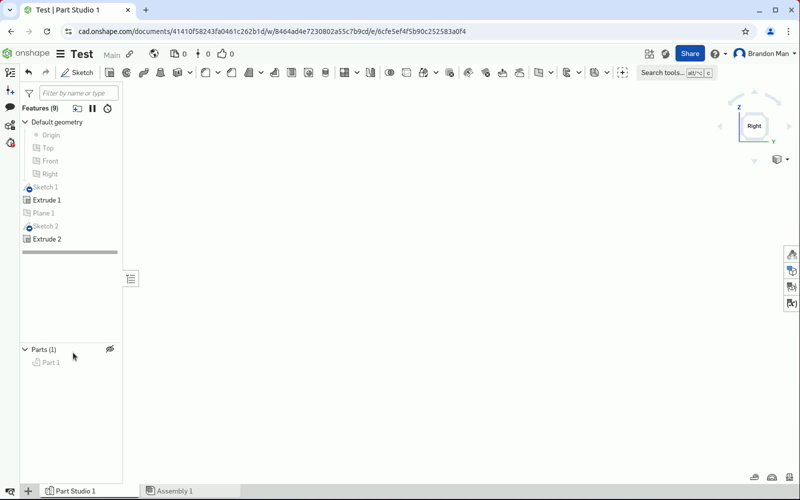
key_up(shift)
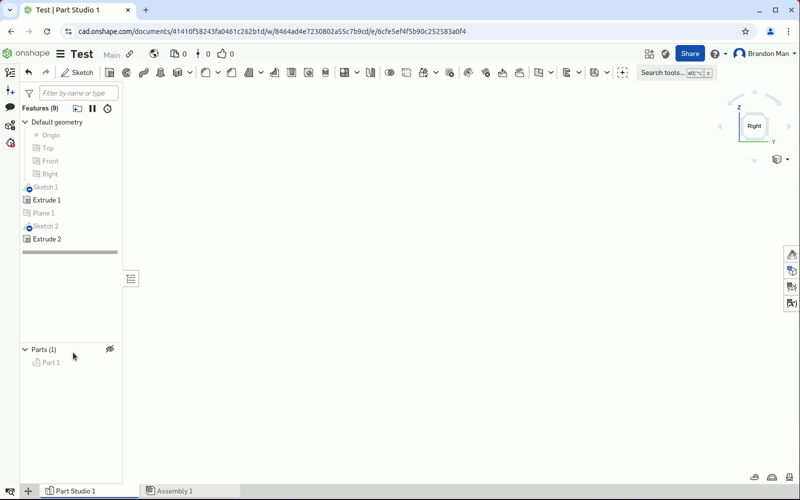
mouse_move(73, 352)
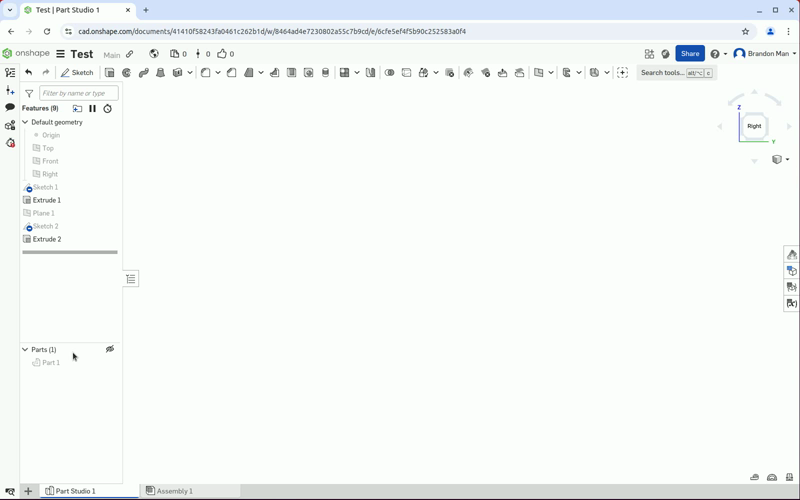
key(shift+y)
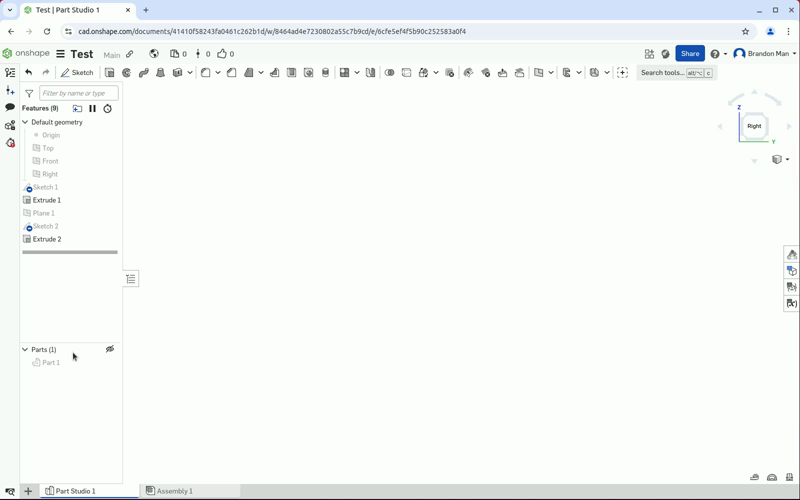
key(shift+s)
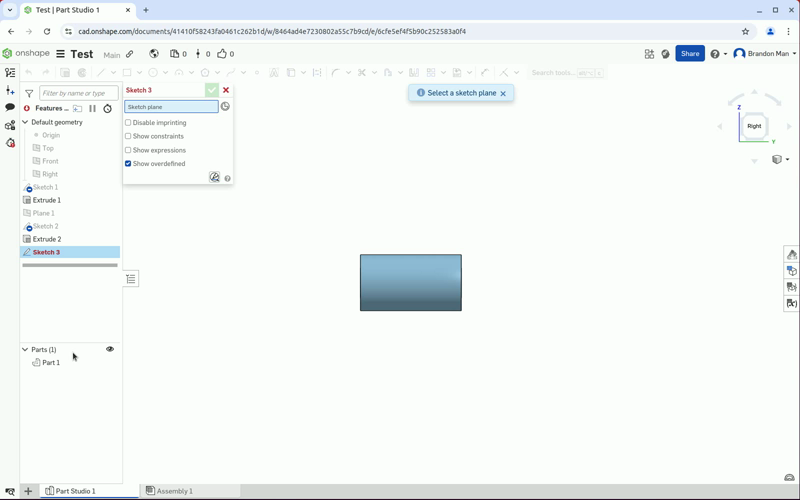
mouse_move(73, 176)
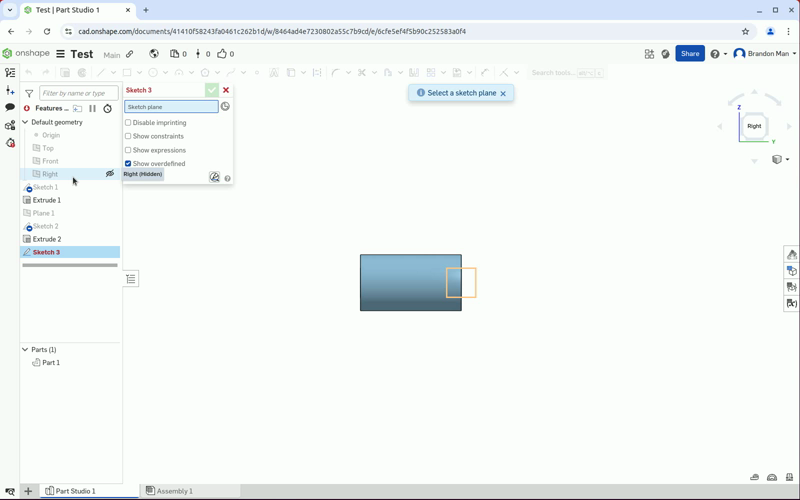
click(73, 176)
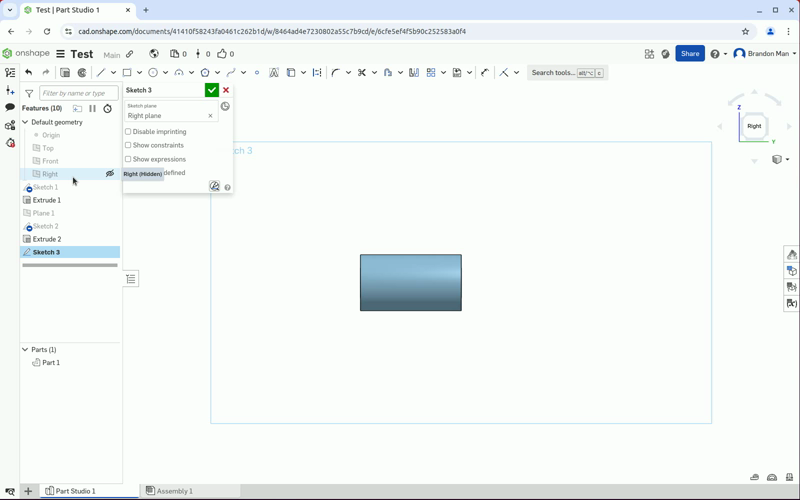
mouse_move(73, 352)
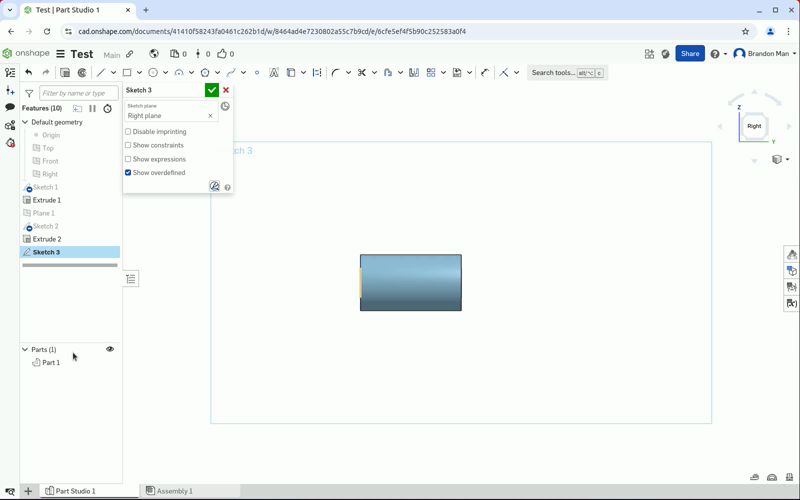
key(y)
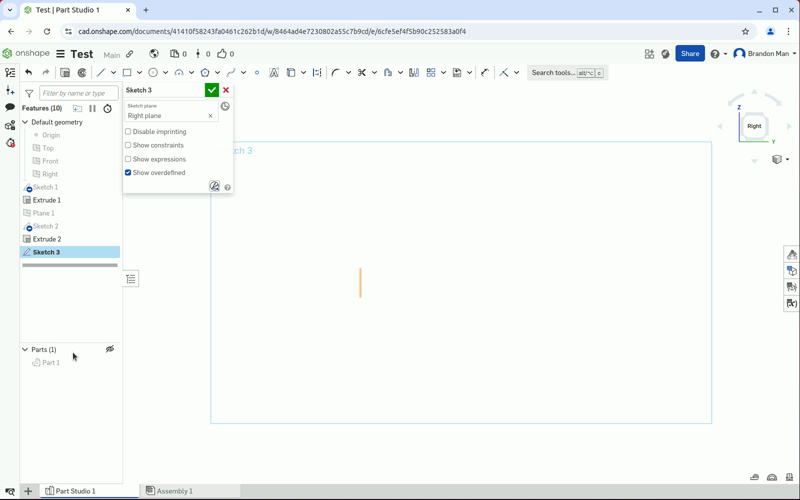
key(c)
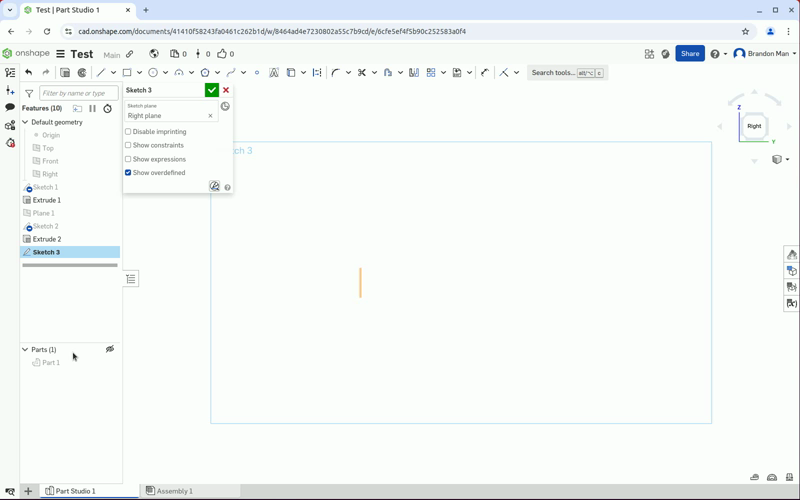
key_down(shift)
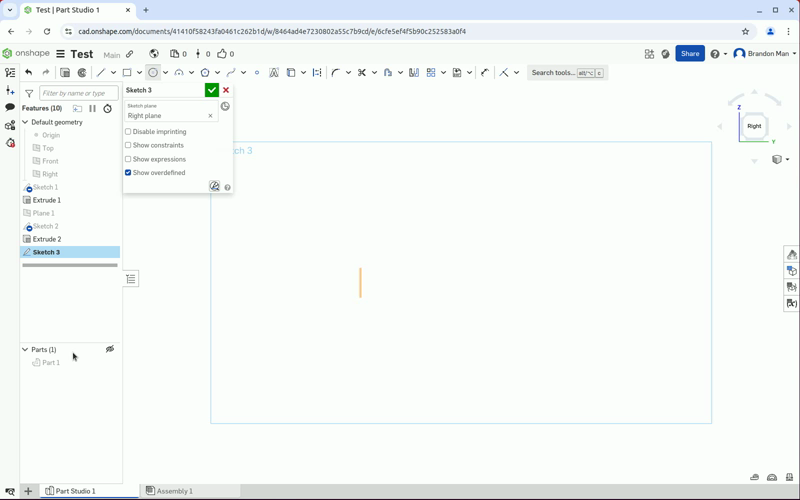
mouse_move(369, 199)
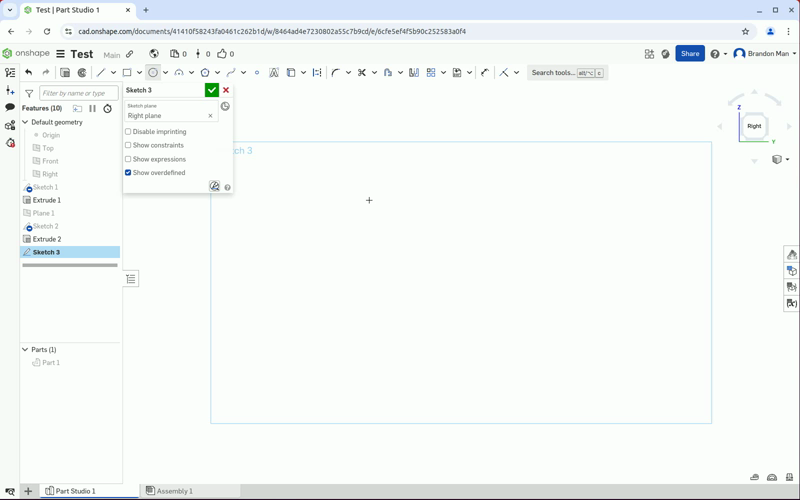
click(369, 199)
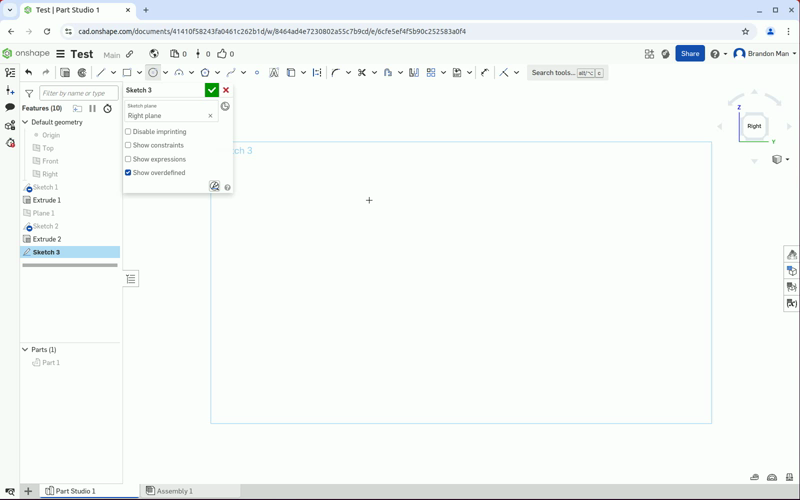
key_up(shift)
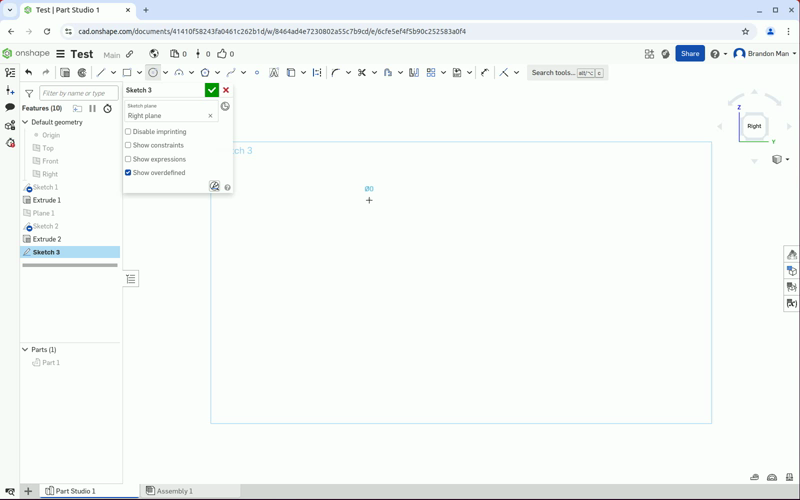
mouse_move(389, 199)
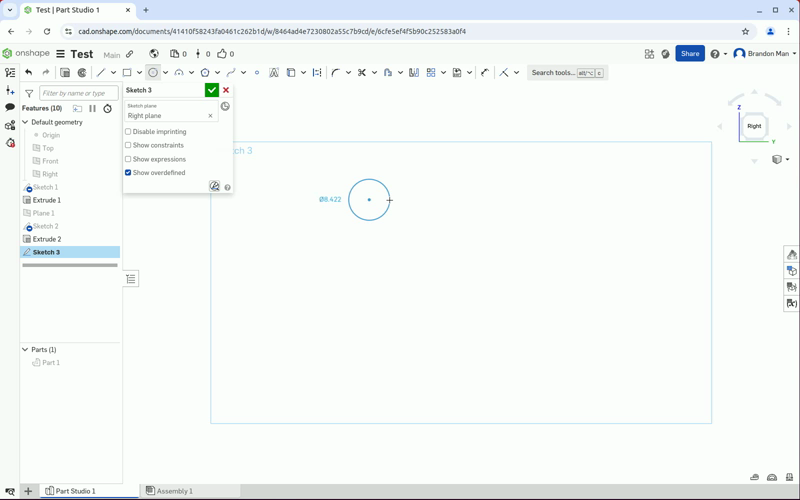
click(389, 199)
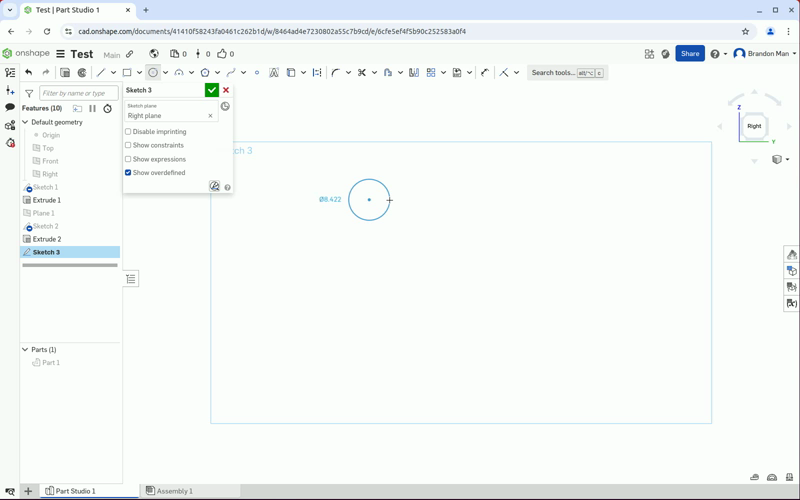
key(esc)
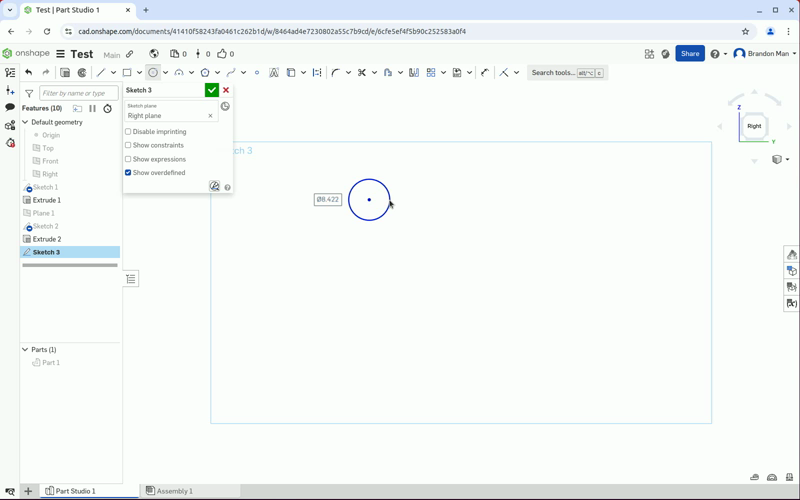
mouse_move(379, 202)
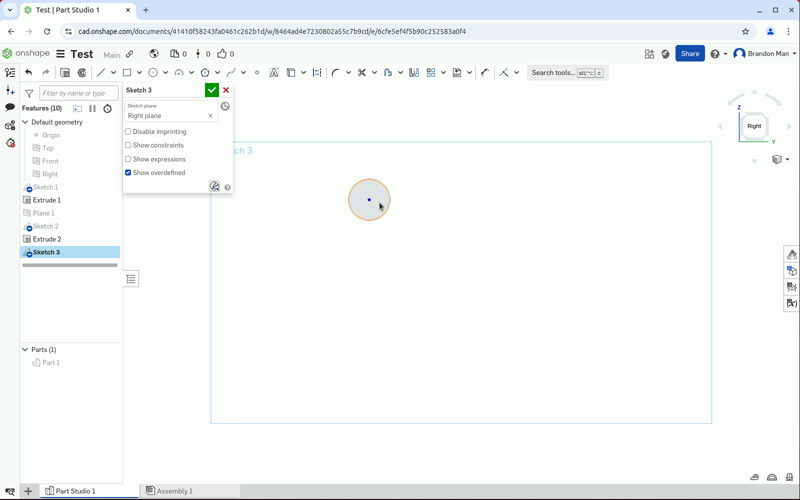
scroll(6)
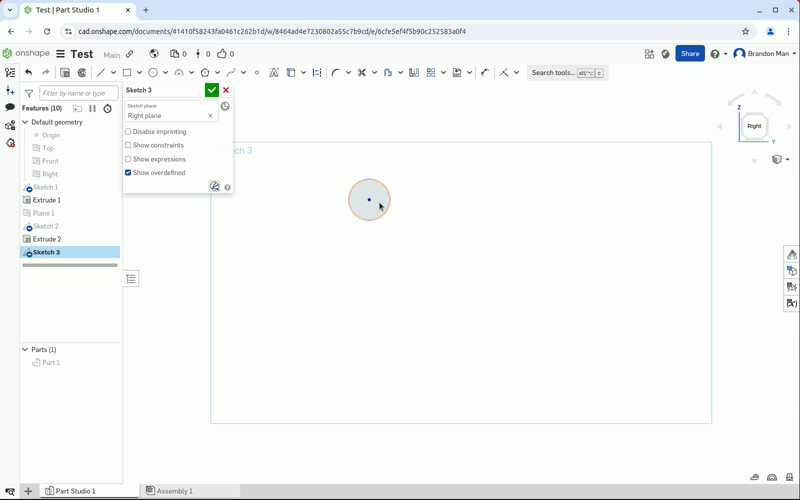
scroll(6)
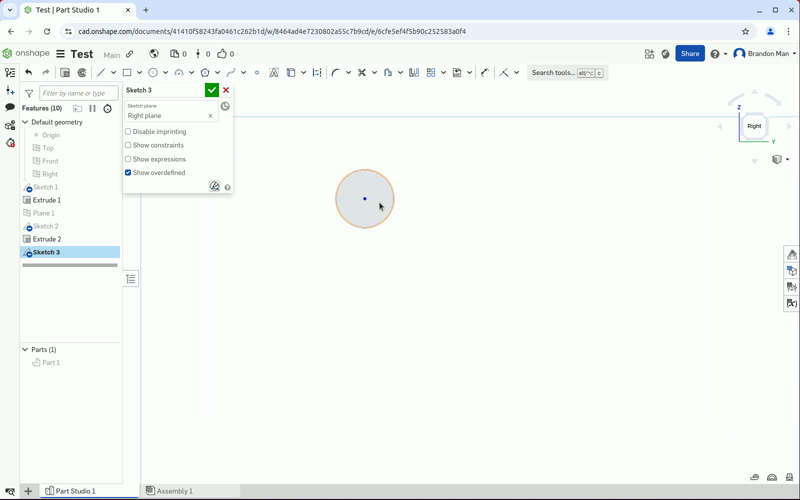
scroll(6)
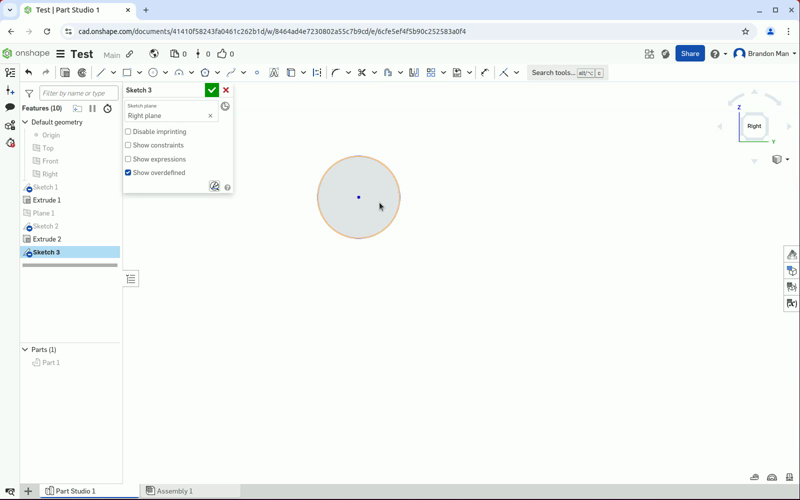
scroll(6)
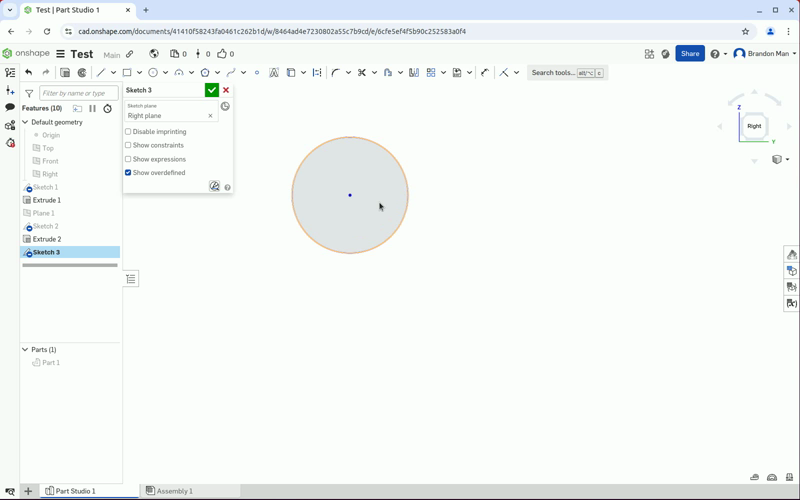
scroll(6)
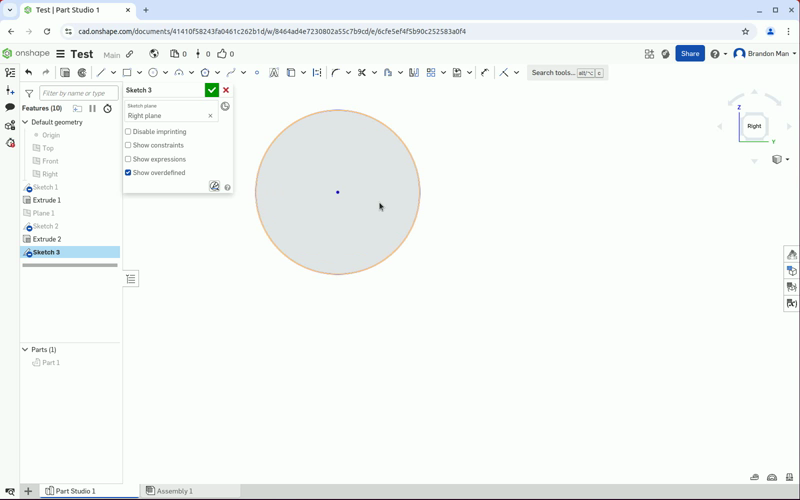
scroll(6)
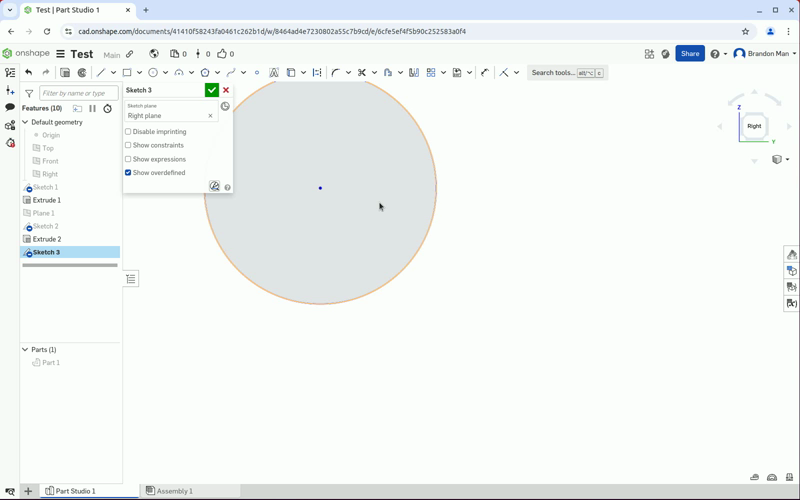
scroll(6)
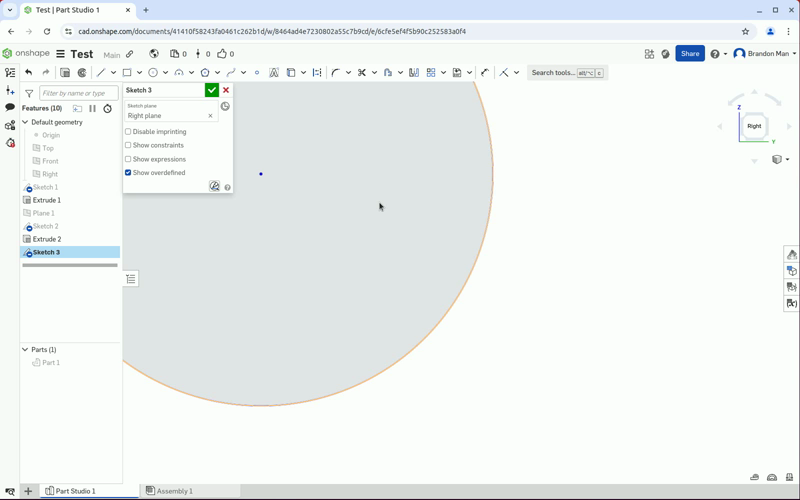
click(379, 202)
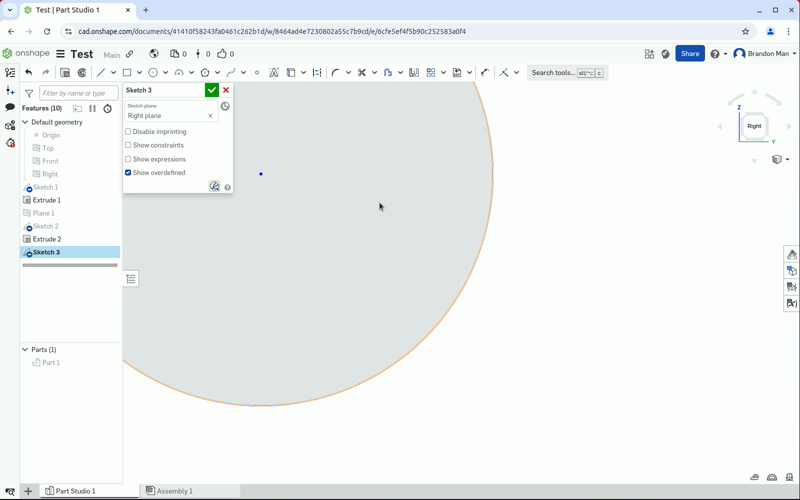
scroll(-6)
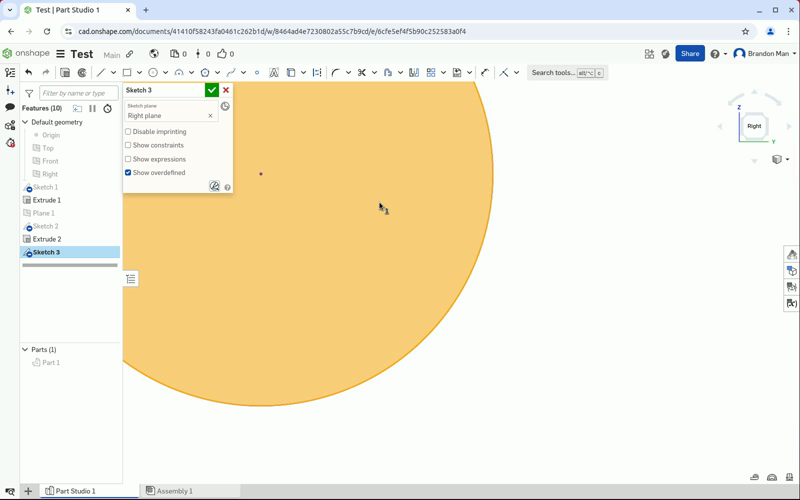
scroll(-6)
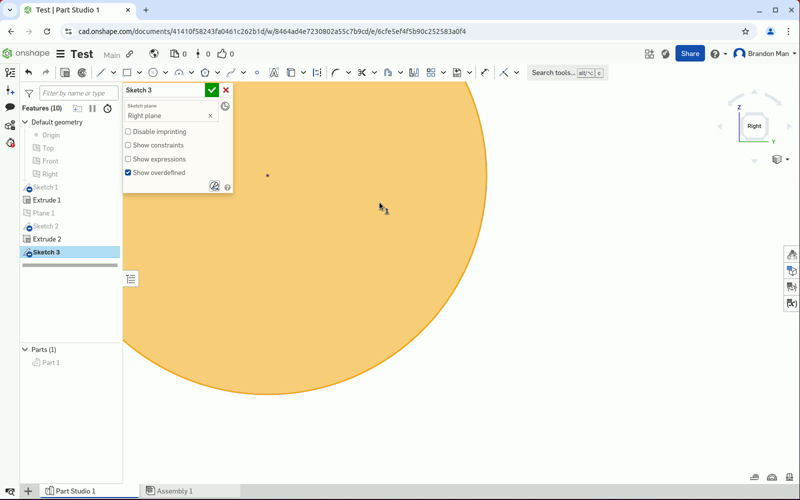
scroll(-6)
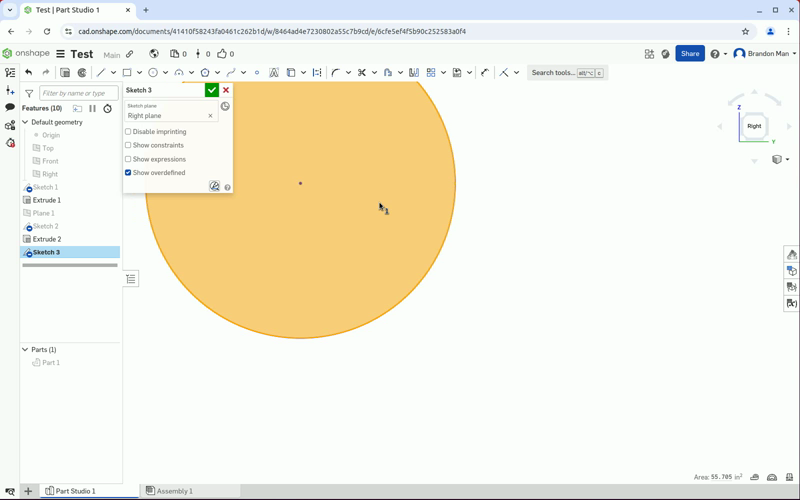
scroll(-6)
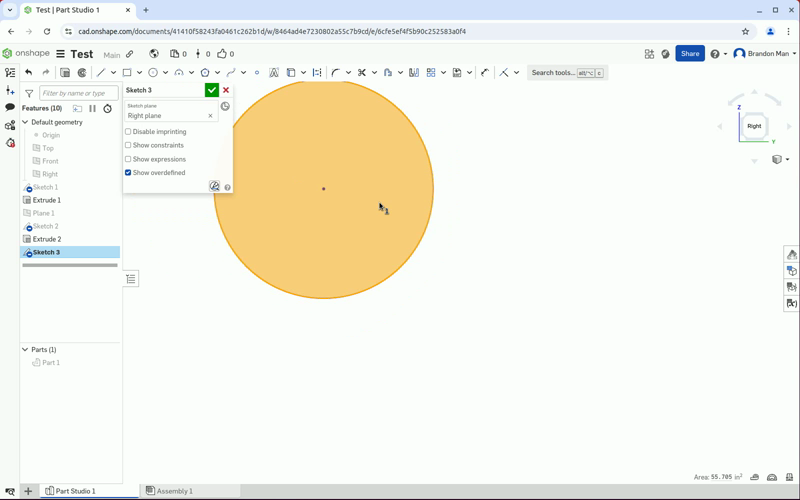
scroll(-6)
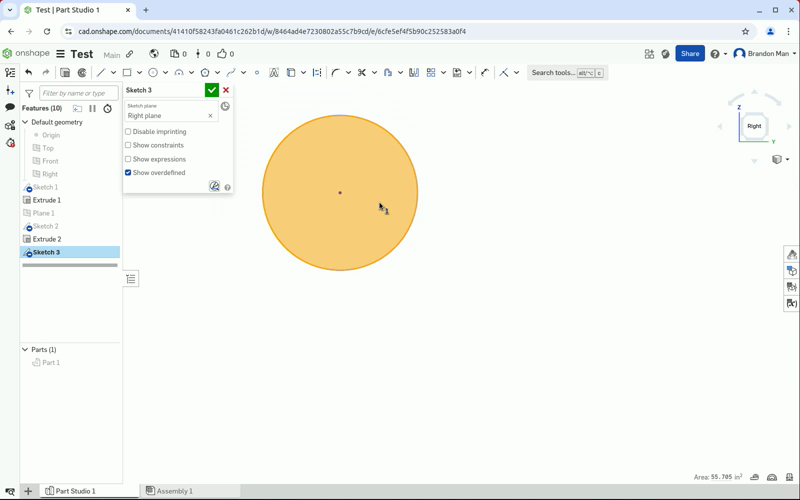
scroll(-6)
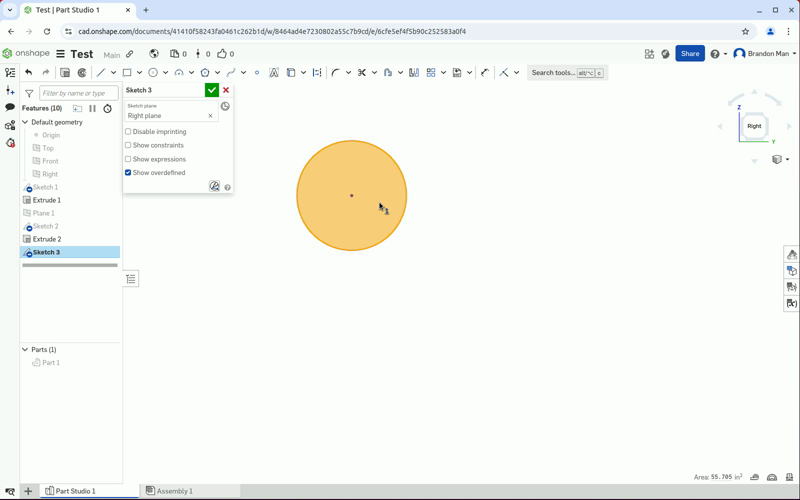
scroll(-6)
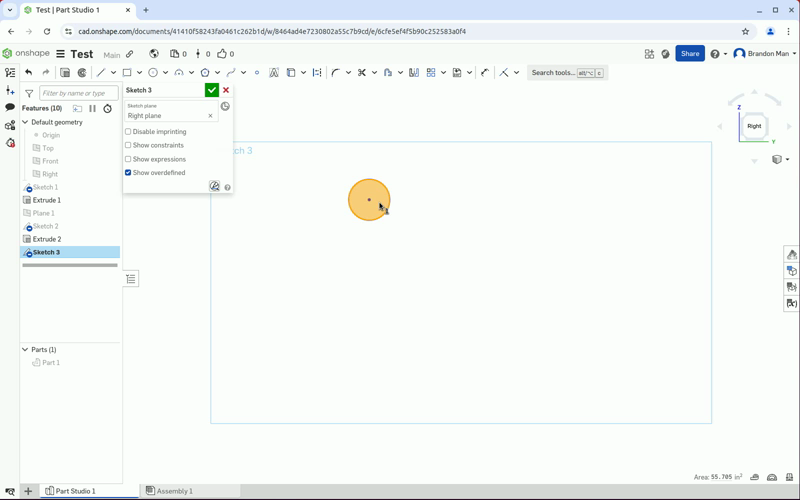
mouse_move(73, 352)
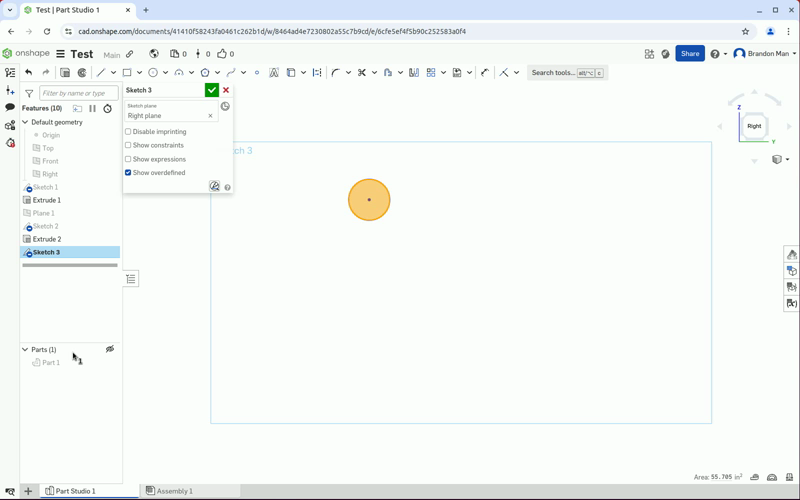
key(shift+y)
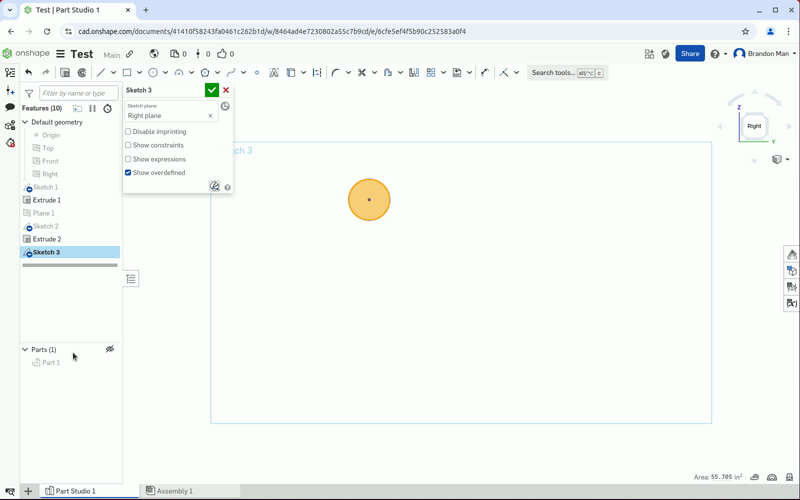
key(shift+e)
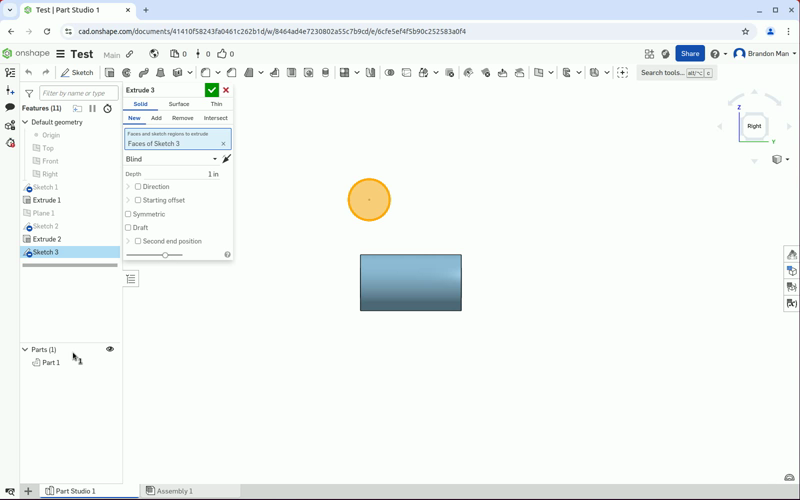
mouse_move(143, 106)
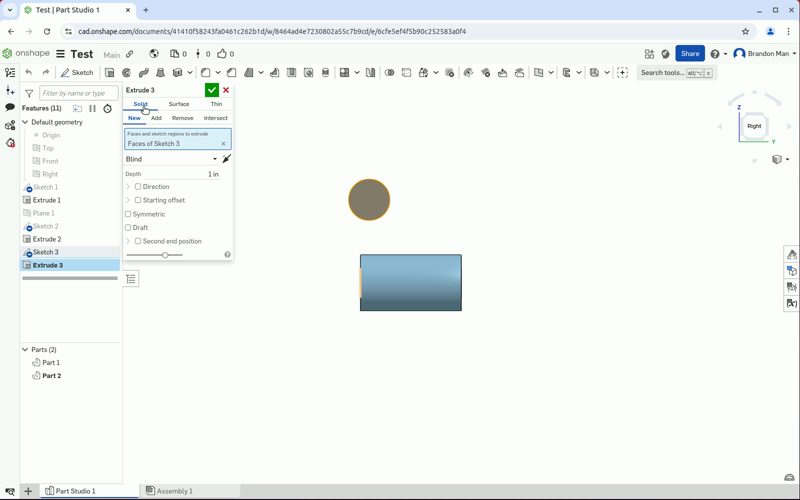
click(143, 106)
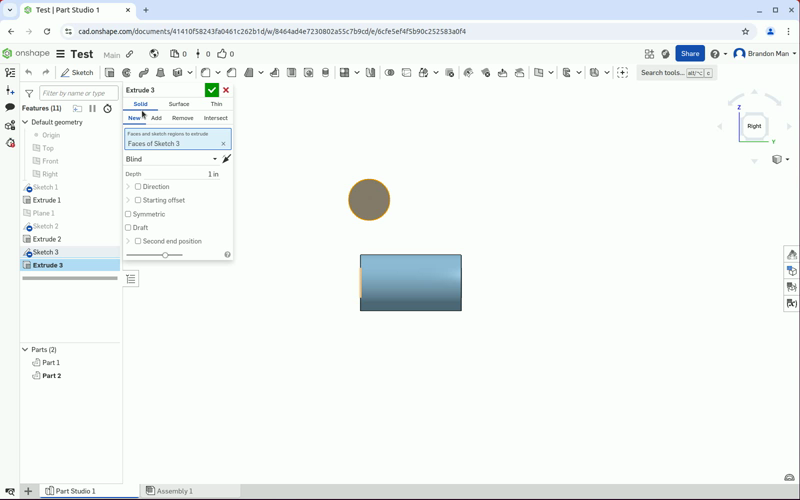
mouse_move(137, 120)
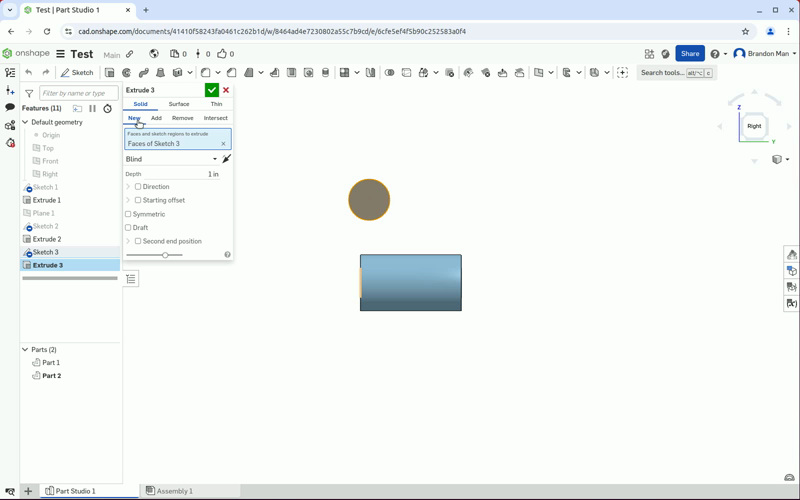
click(137, 120)
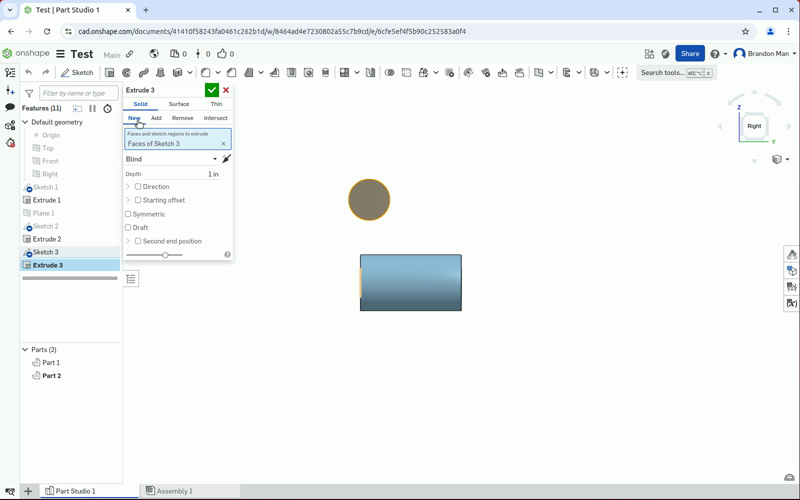
key(tab, 4)
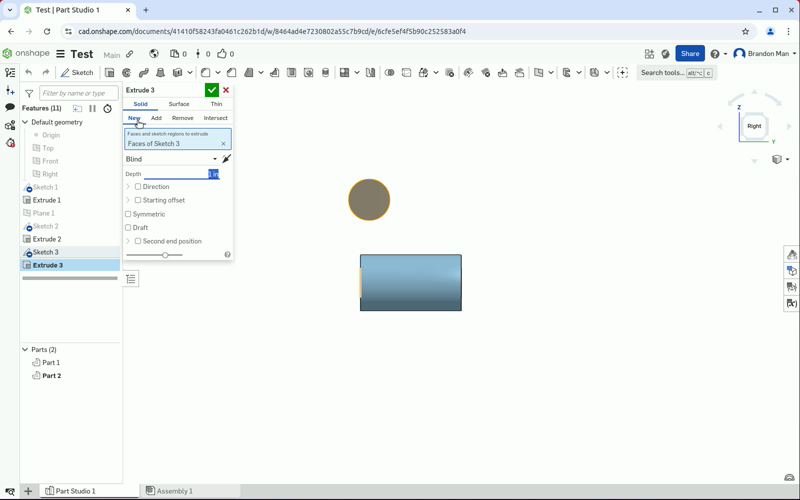
text(20.701)
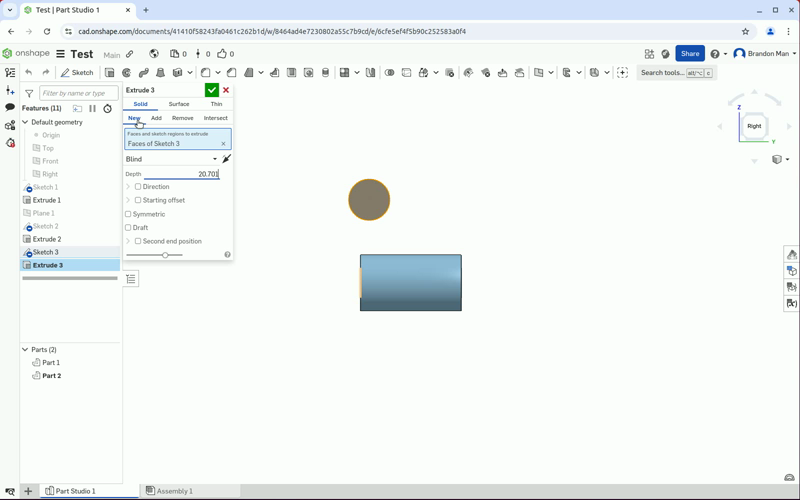
key(enter)
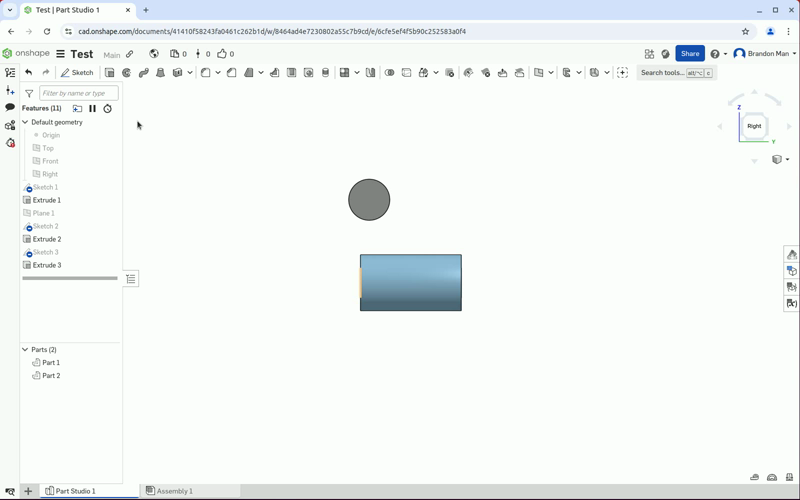
key(shift+h)
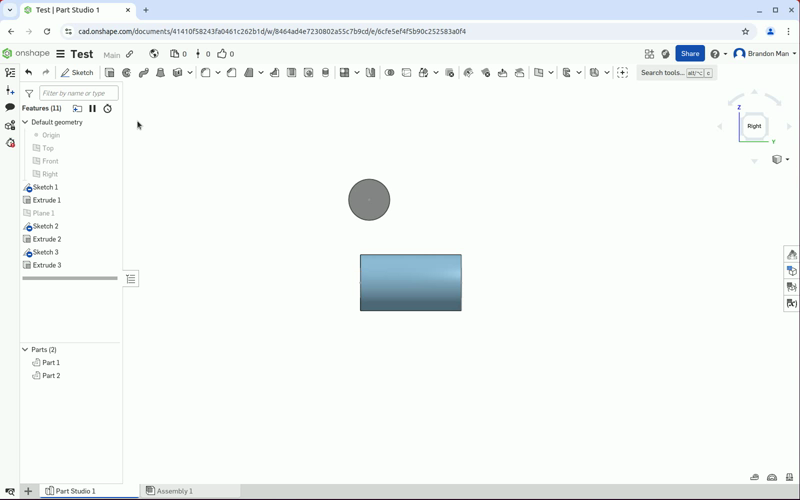
key(shift+h)
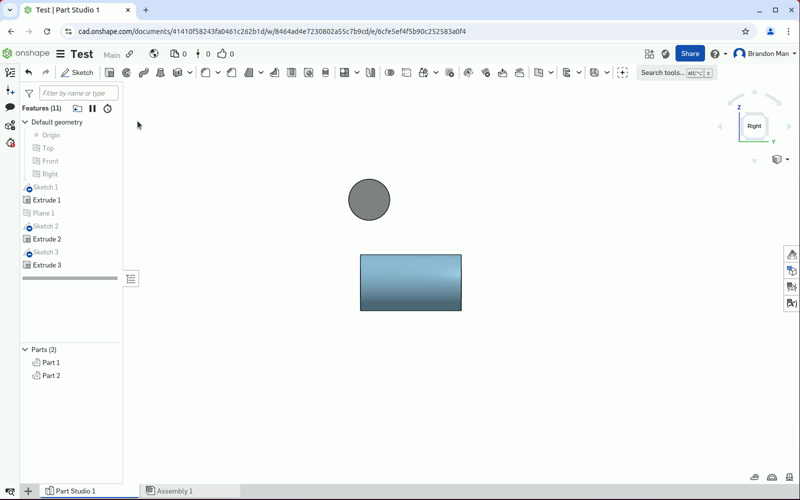
mouse_move(73, 189)
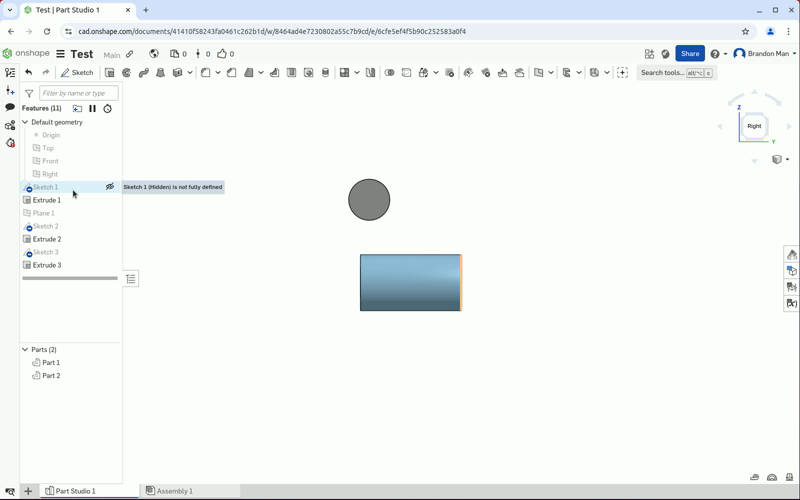
click(73, 189)
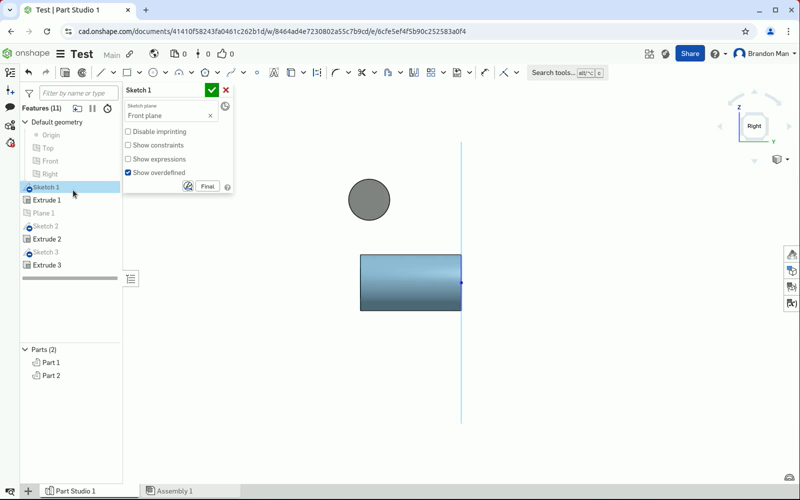
mouse_move(229, 92)
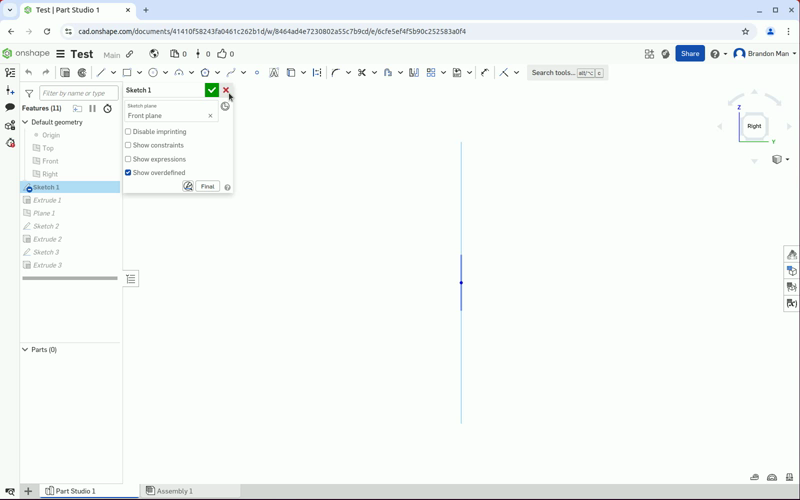
click(229, 92)
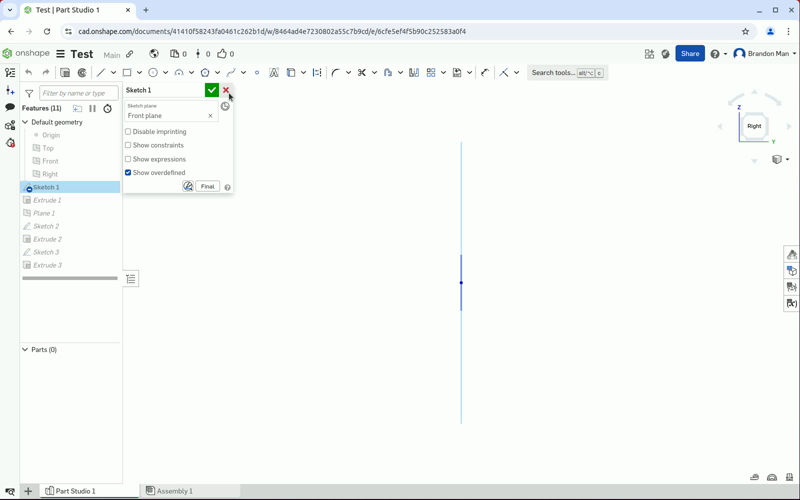
key(shift+s)
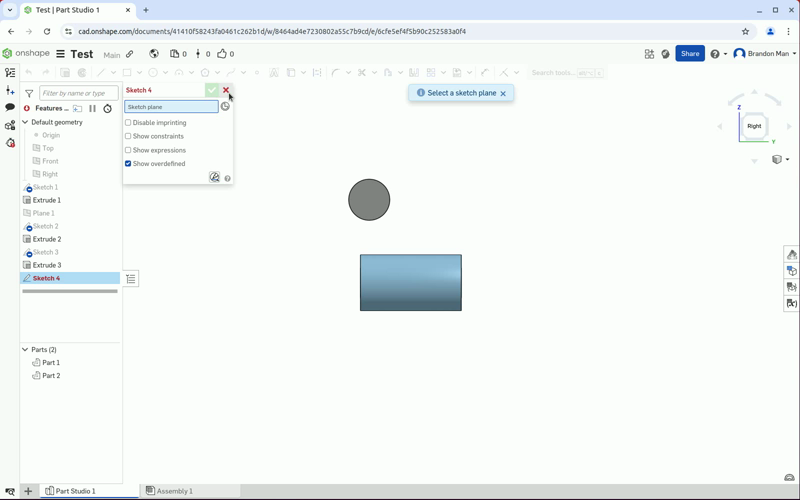
mouse_move(73, 176)
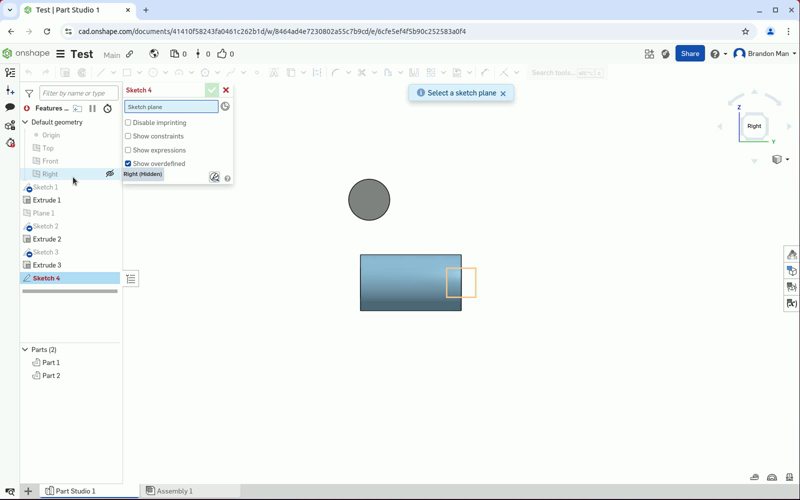
click(73, 176)
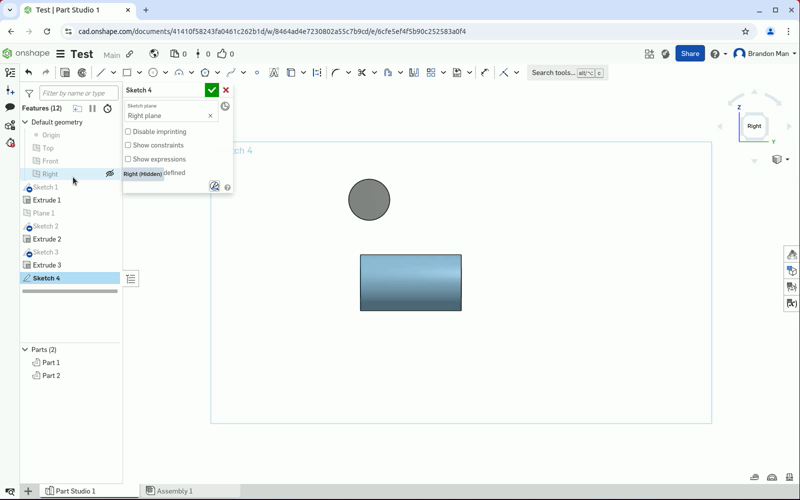
mouse_move(73, 352)
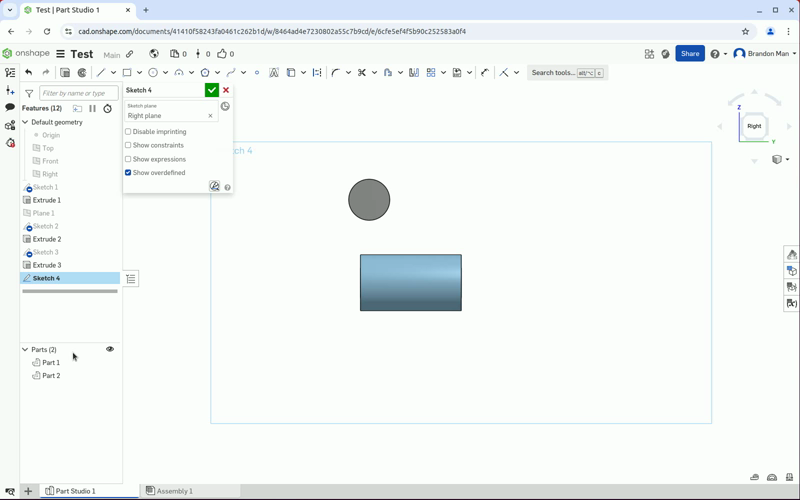
key(y)
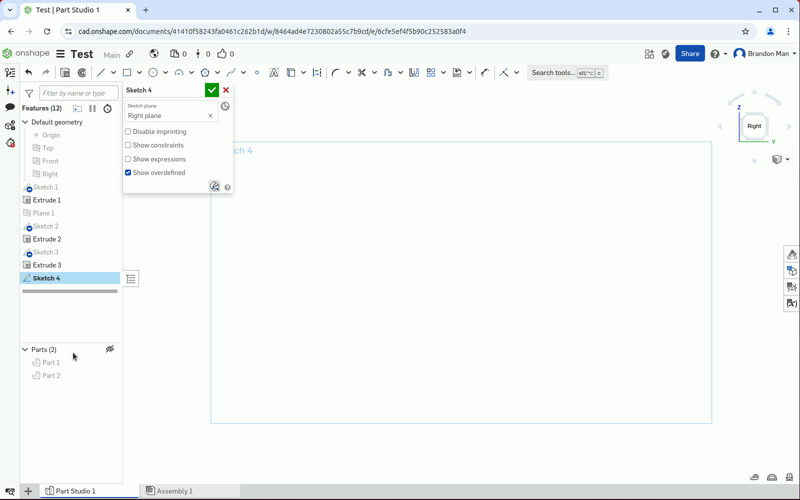
key(c)
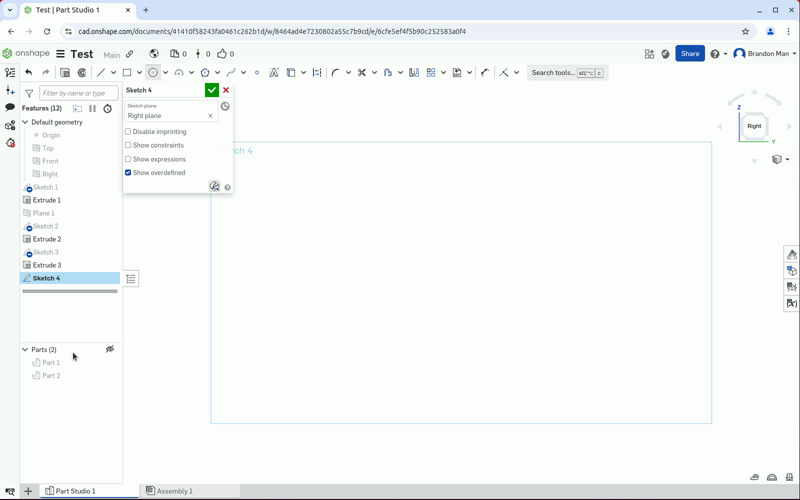
key_down(shift)
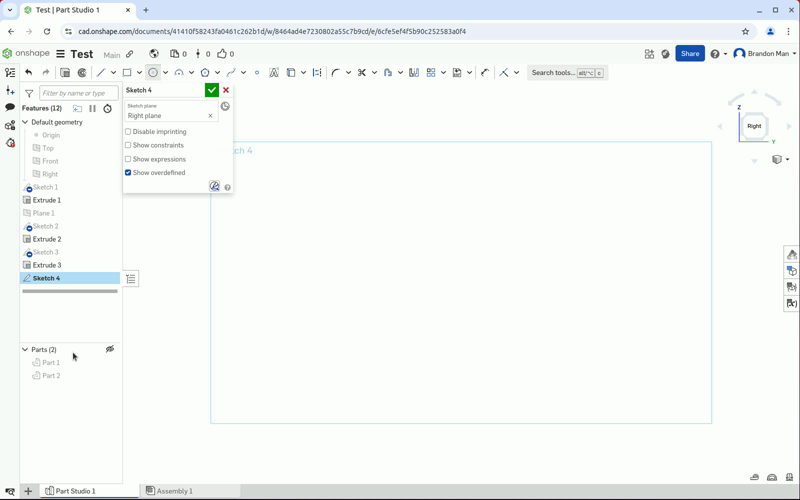
mouse_move(364, 195)
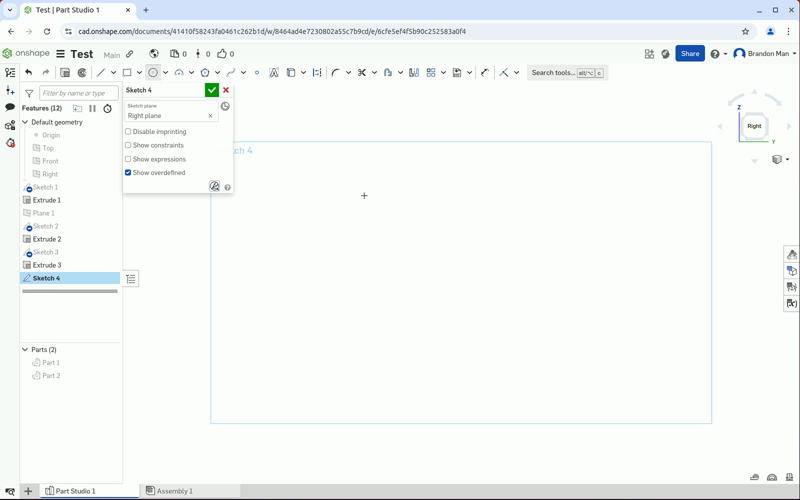
click(364, 195)
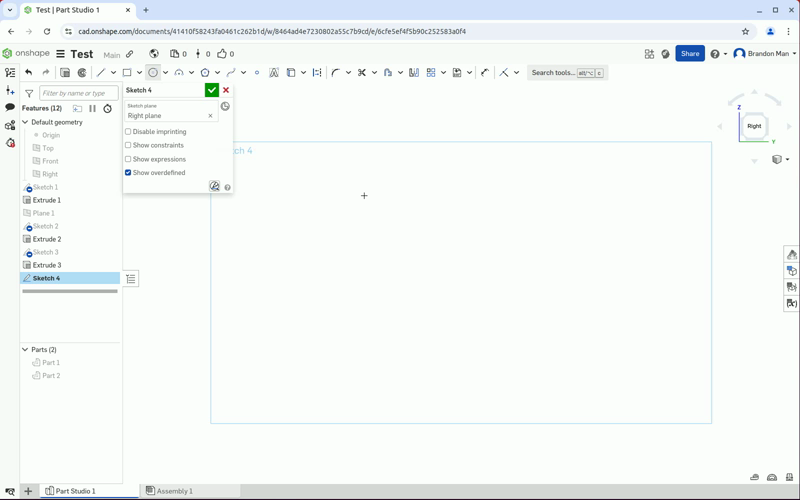
key_up(shift)
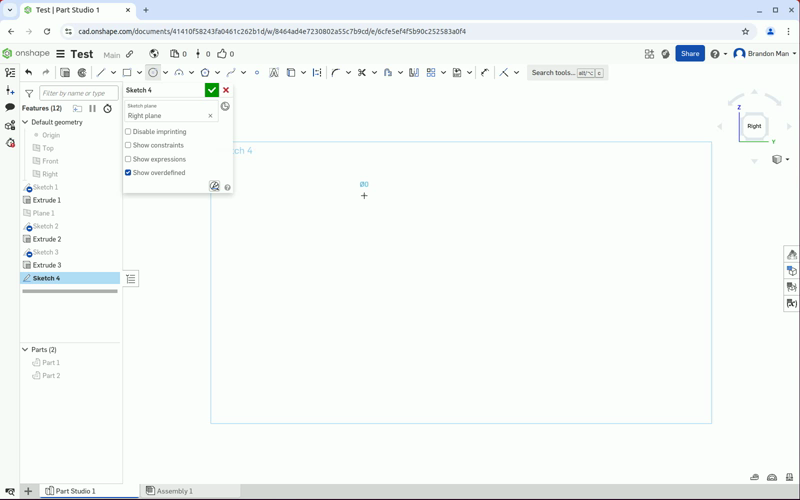
mouse_move(375, 195)
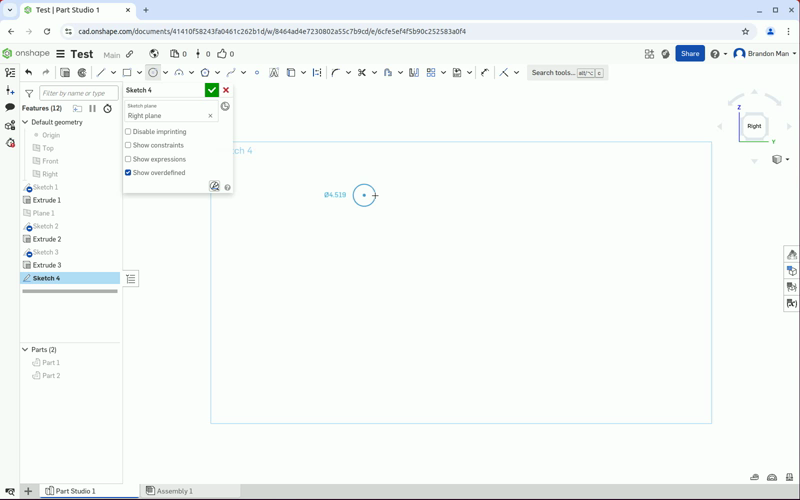
click(375, 195)
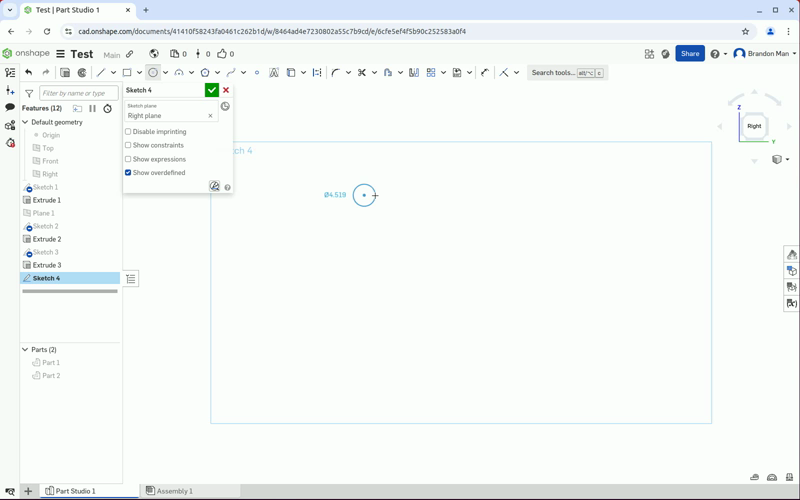
key(esc)
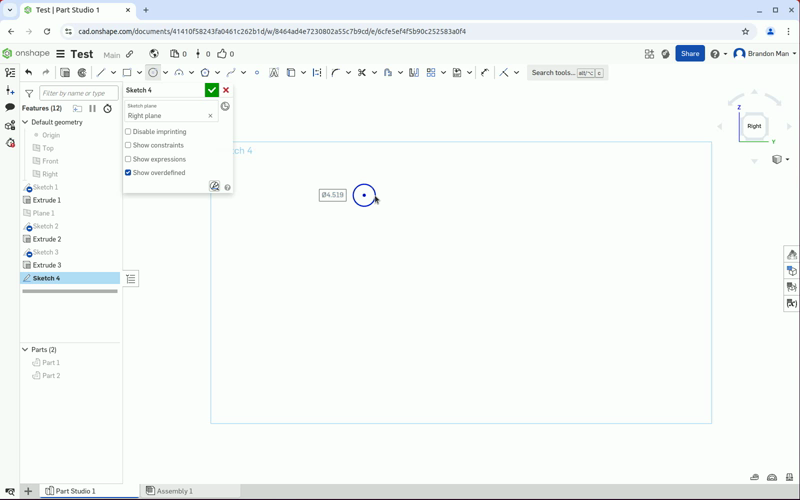
mouse_move(359, 192)
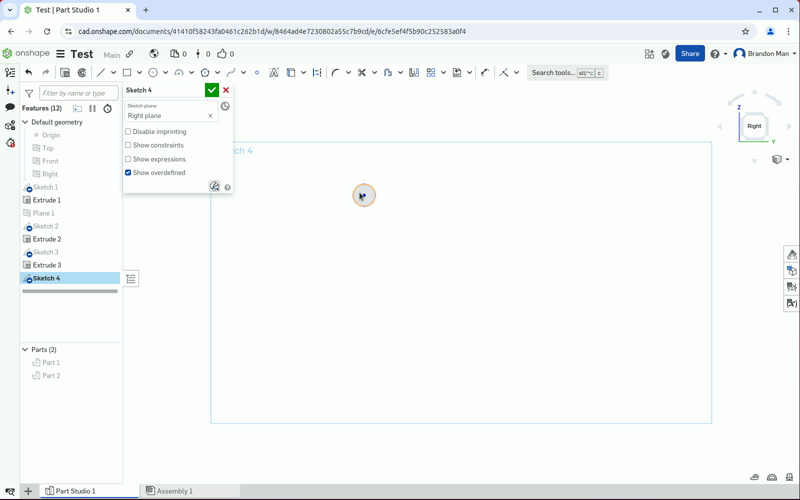
scroll(6)
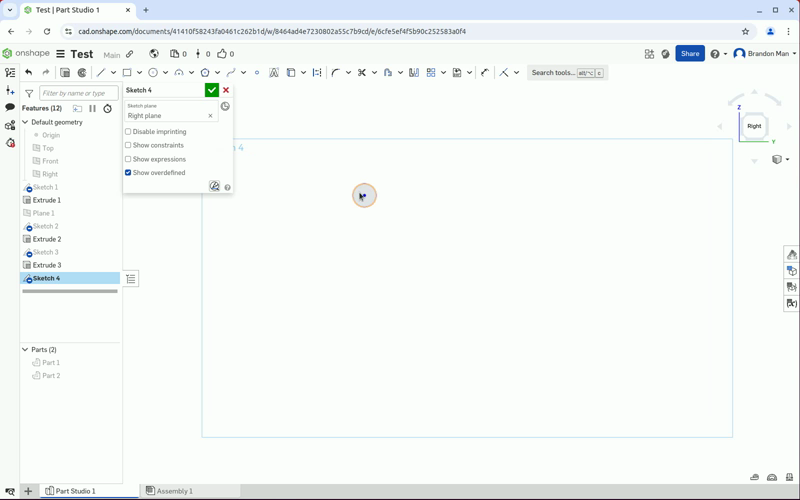
scroll(6)
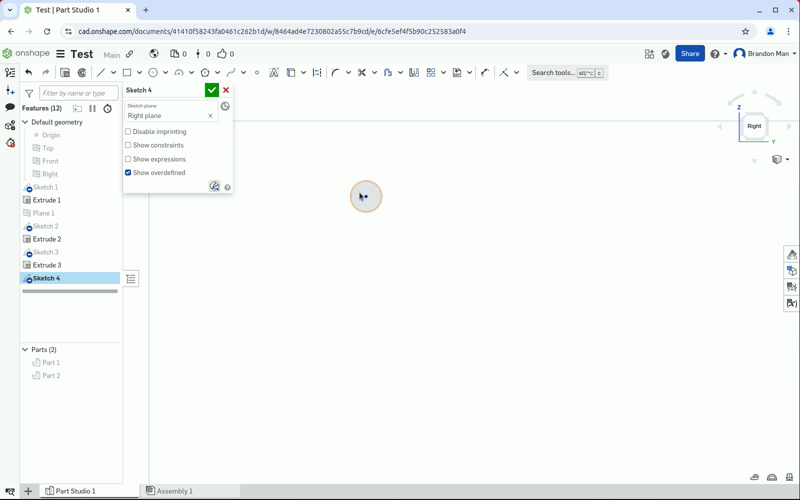
scroll(6)
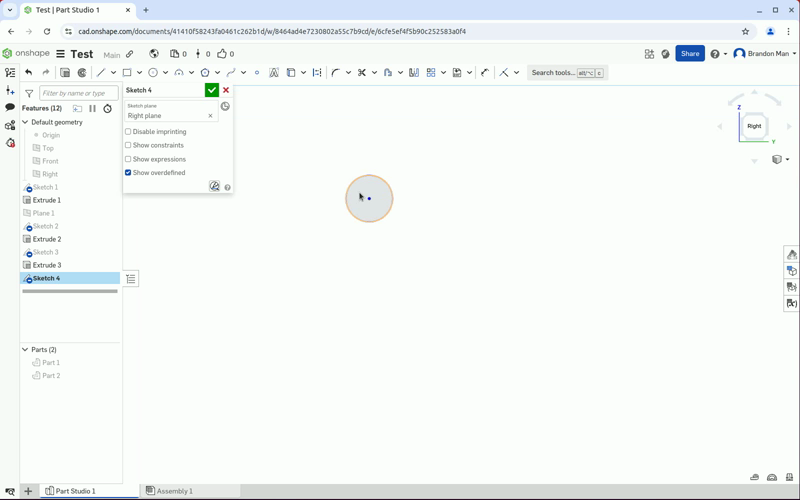
scroll(6)
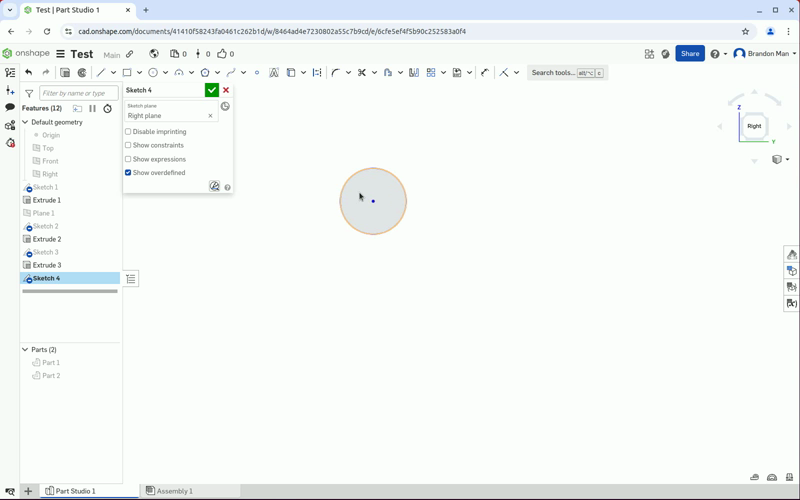
scroll(6)
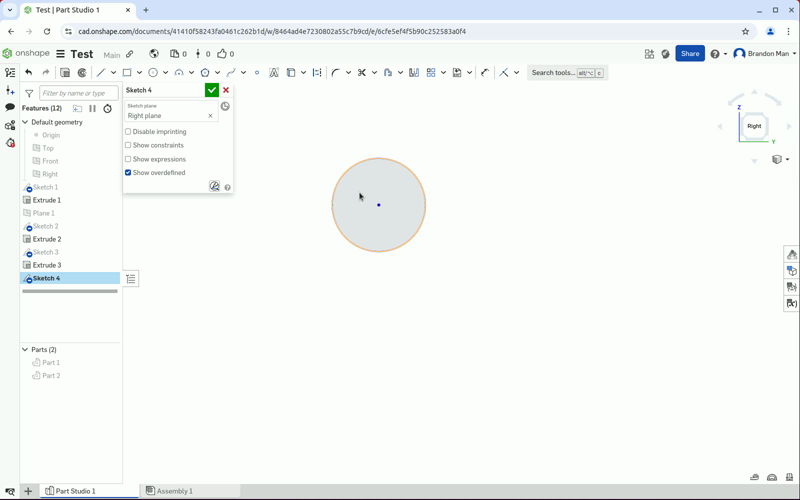
scroll(6)
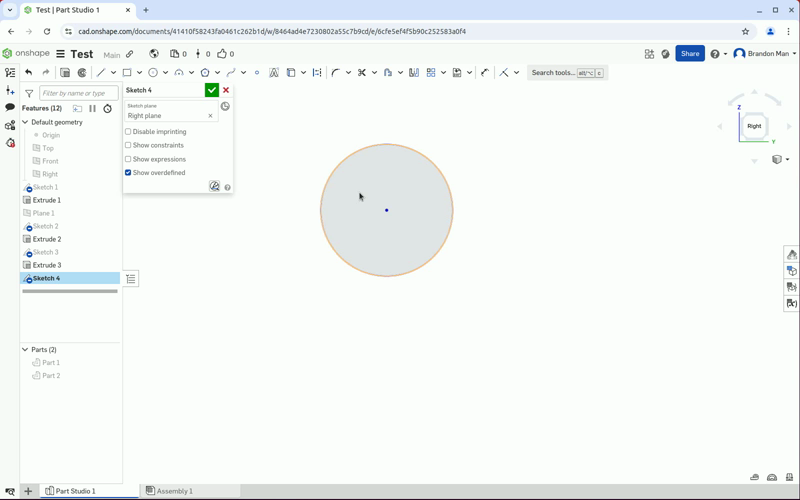
scroll(6)
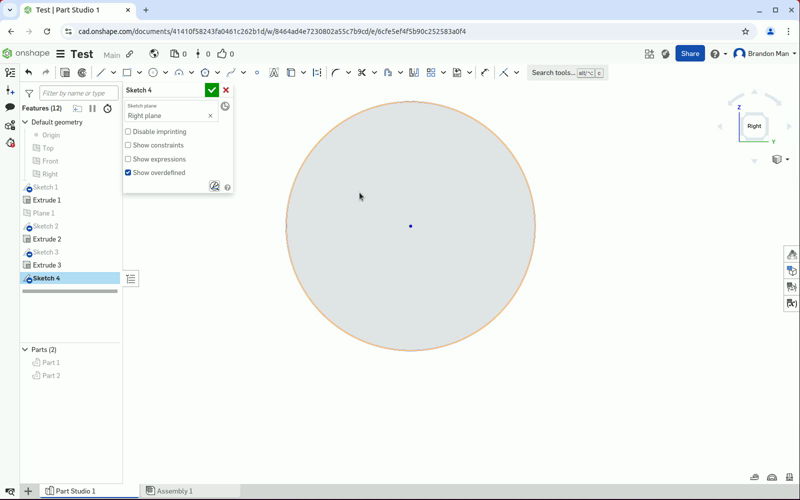
click(359, 192)
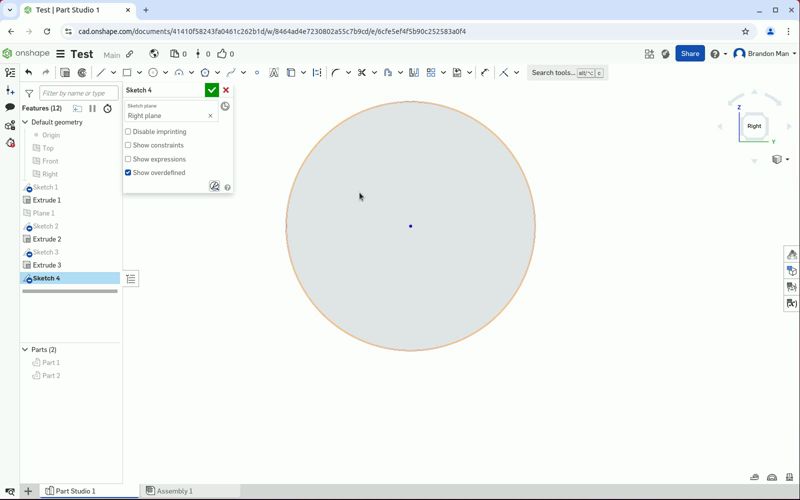
scroll(-6)
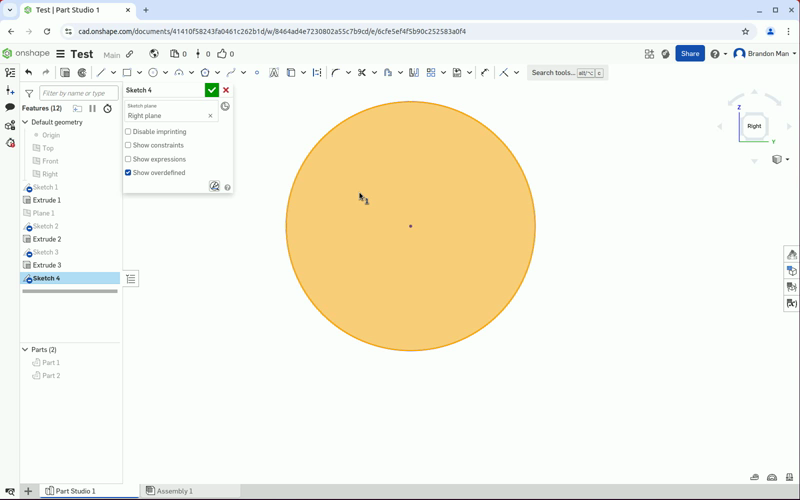
scroll(-6)
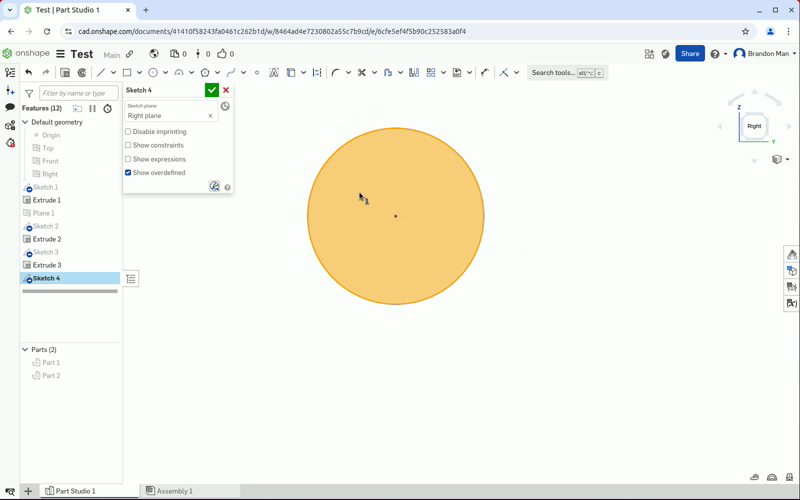
scroll(-6)
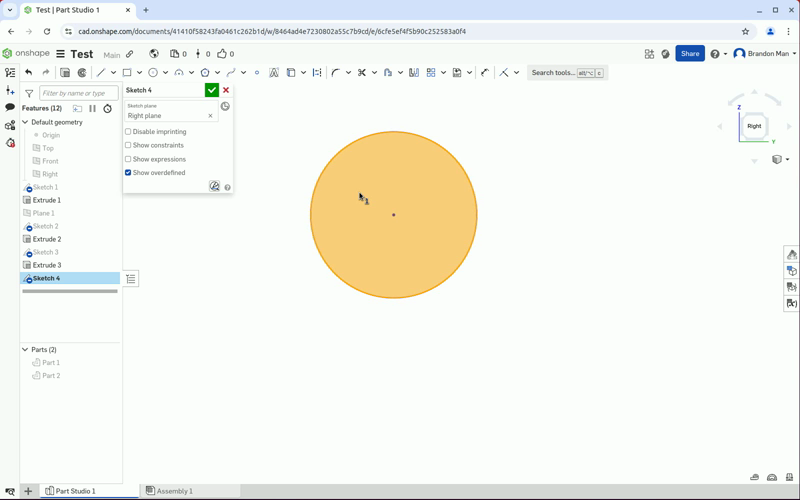
scroll(-6)
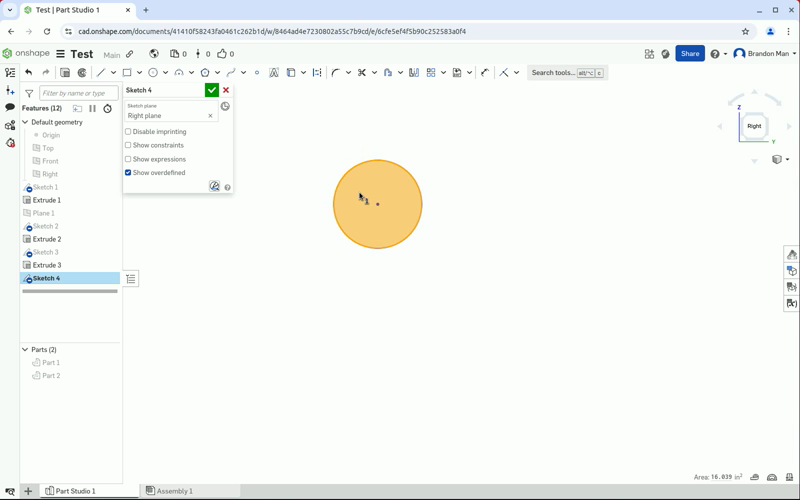
scroll(-6)
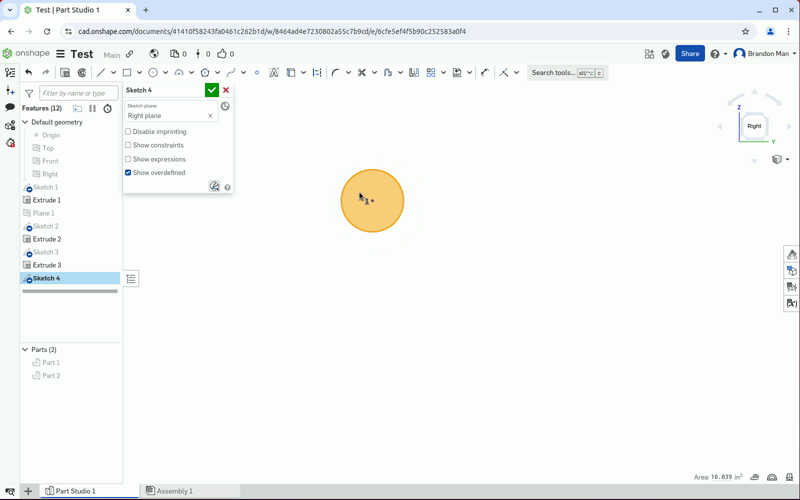
scroll(-6)
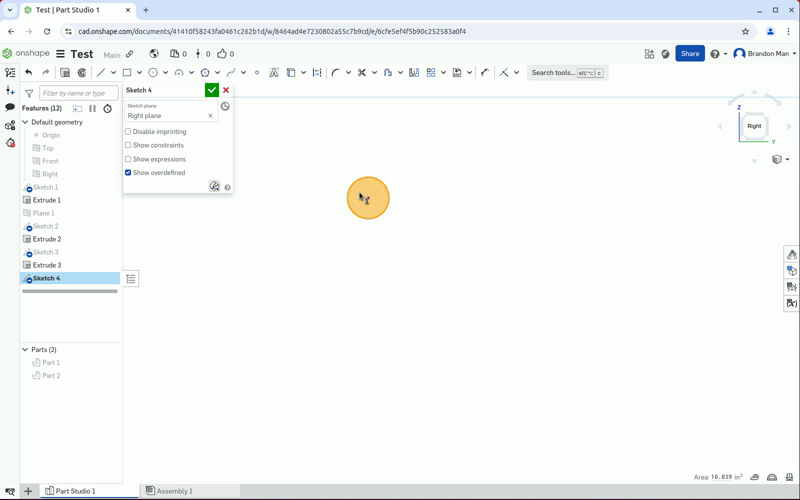
scroll(-6)
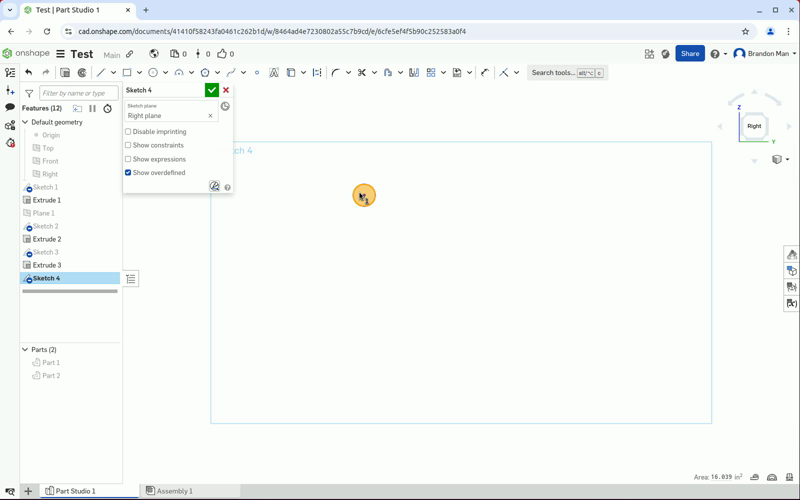
mouse_move(73, 352)
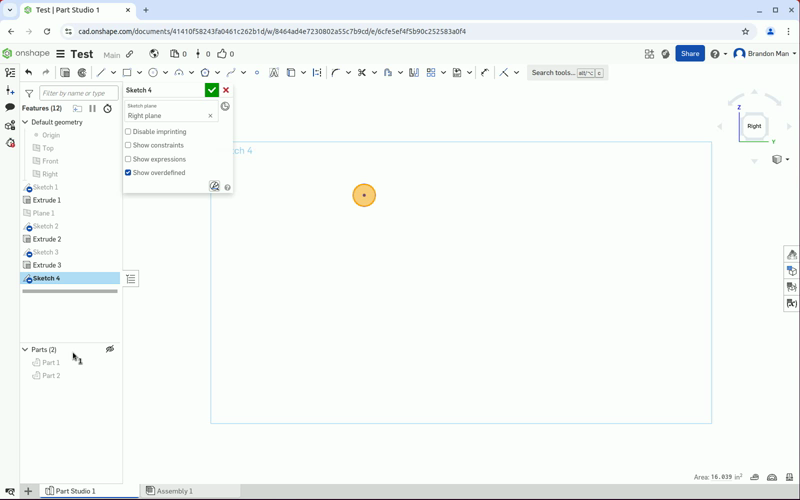
key(shift+y)
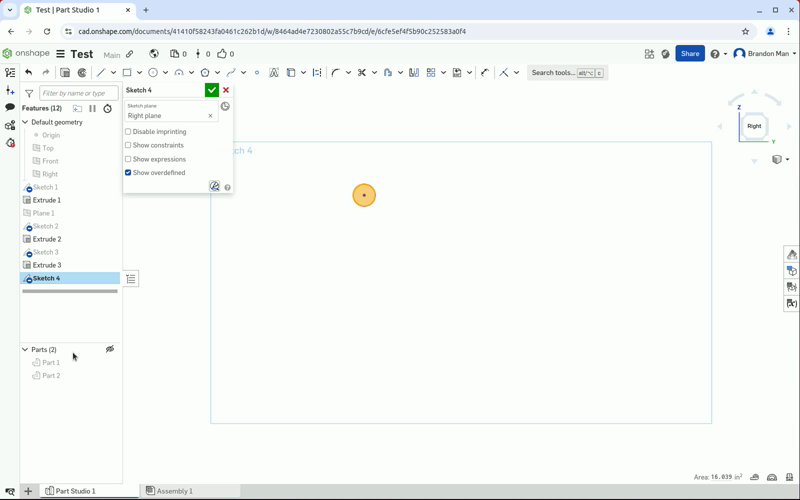
key(shift+e)
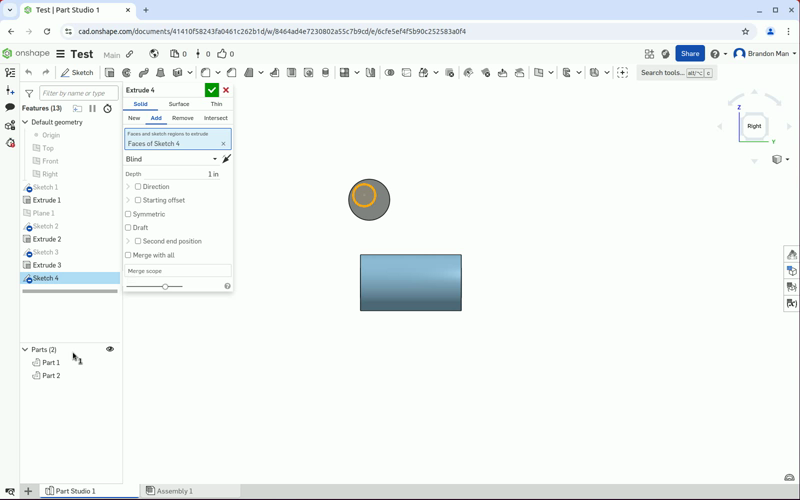
mouse_move(143, 106)
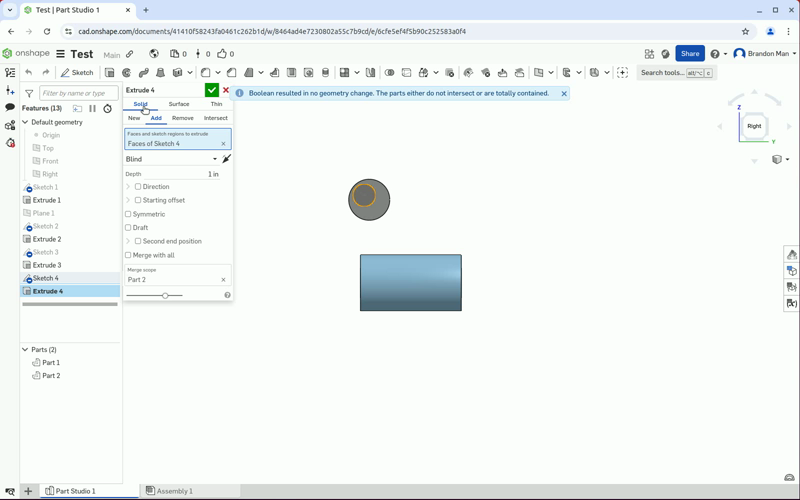
click(143, 106)
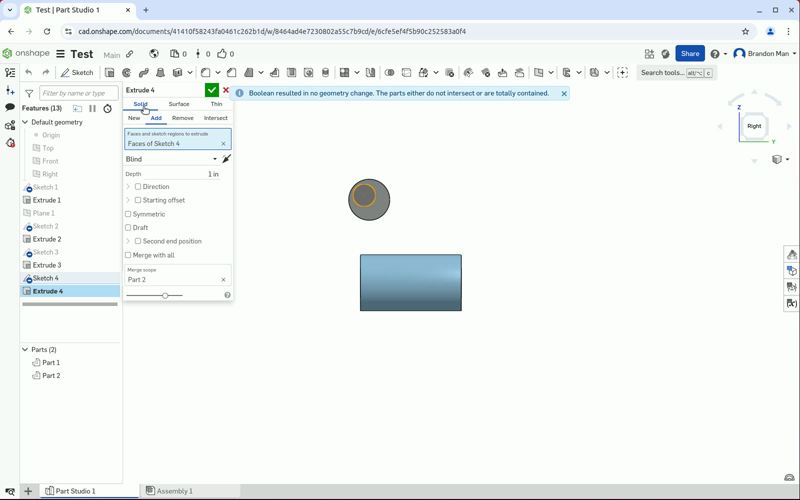
mouse_move(186, 120)
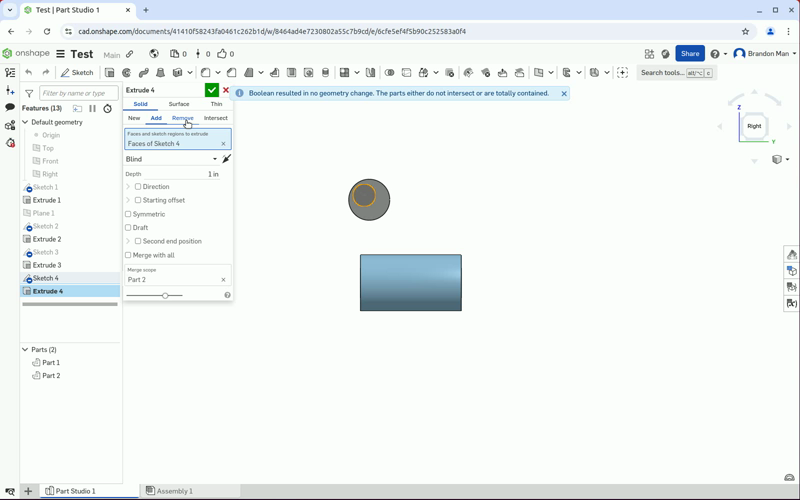
click(186, 120)
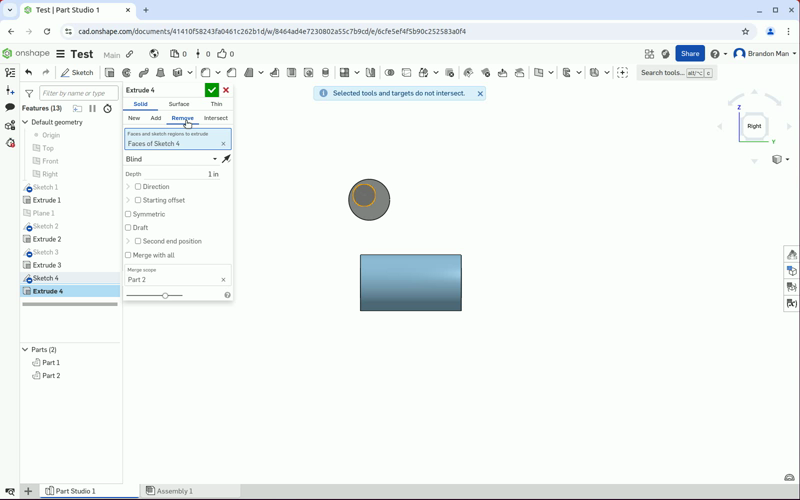
key(tab, 4)
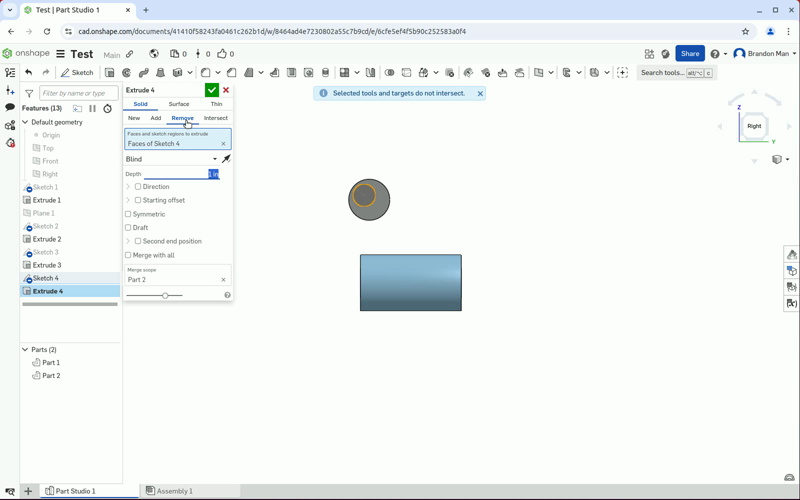
text(20.701)
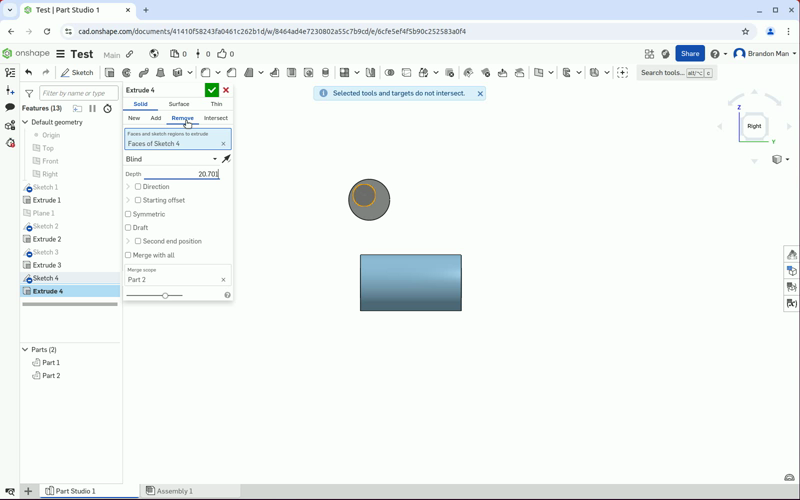
key(tab, 6)
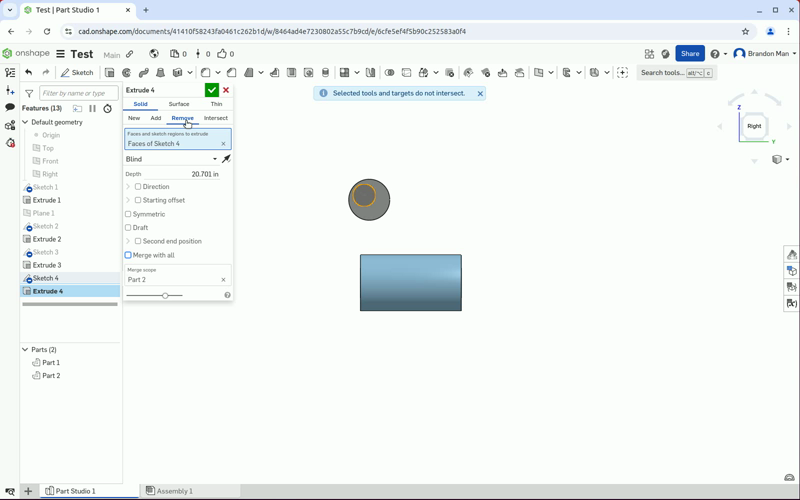
key(space)
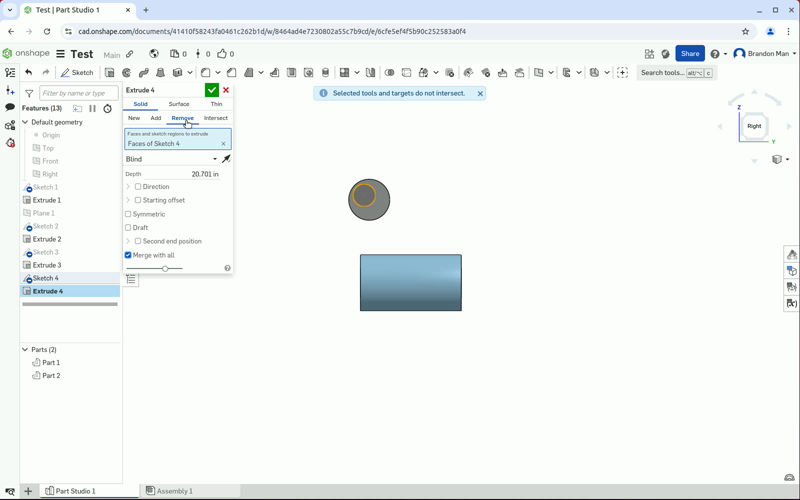
key(enter)
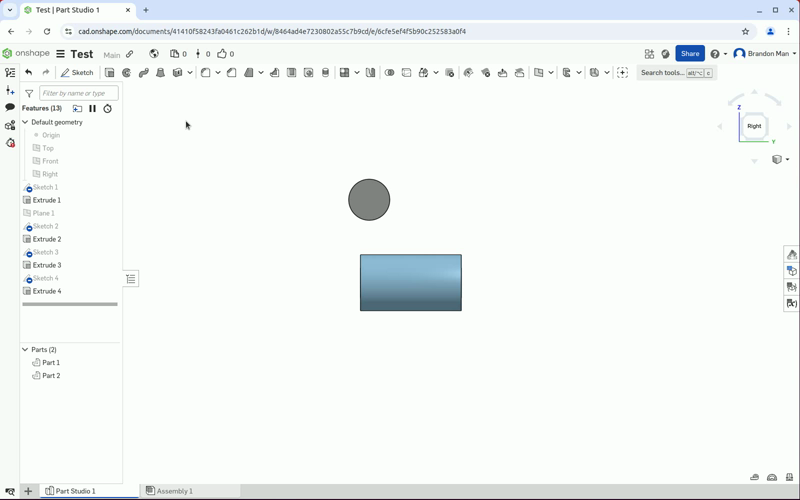
key(shift+h)
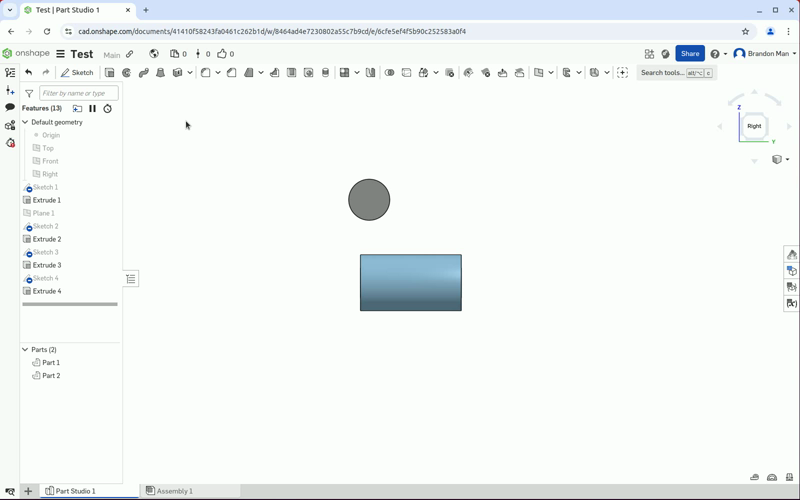
key(shift+h)
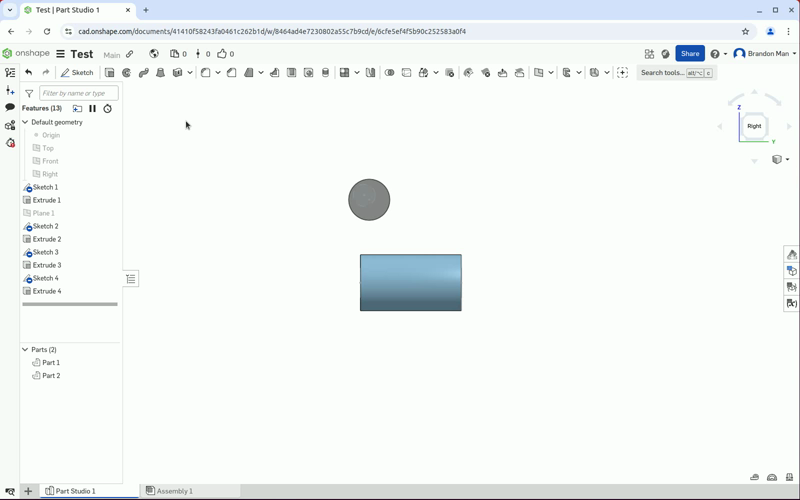
key(shift+7)
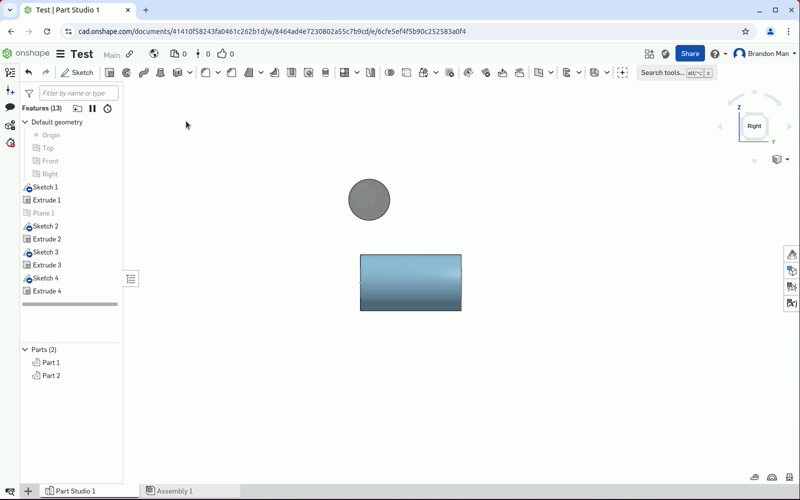
key(right, 2)
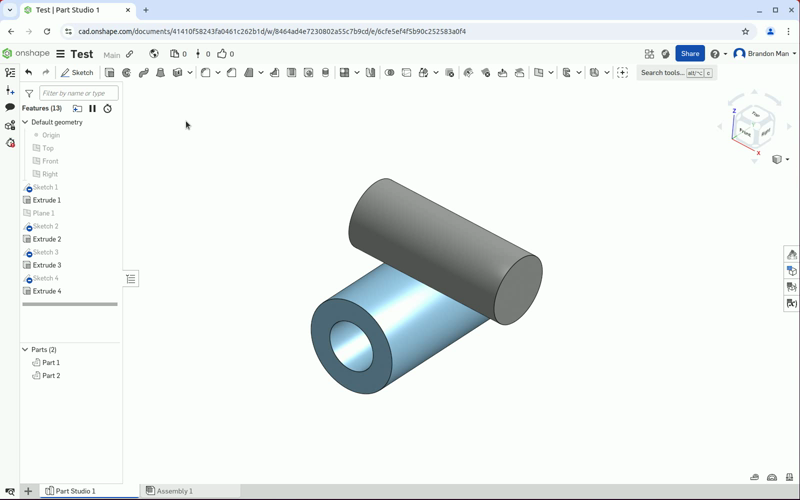
key(down, 2)
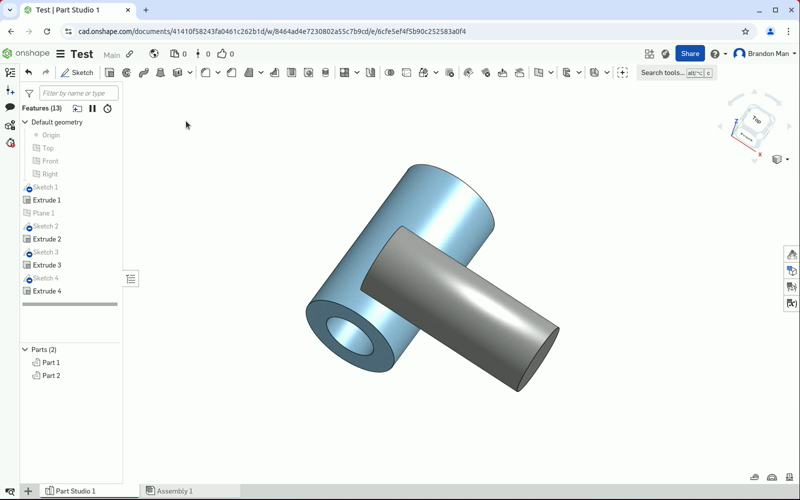
key(up, 2)
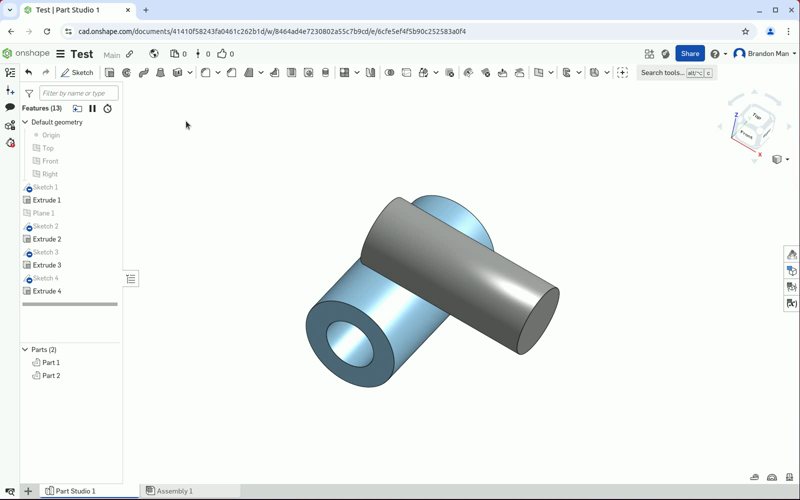
key(left, 2)
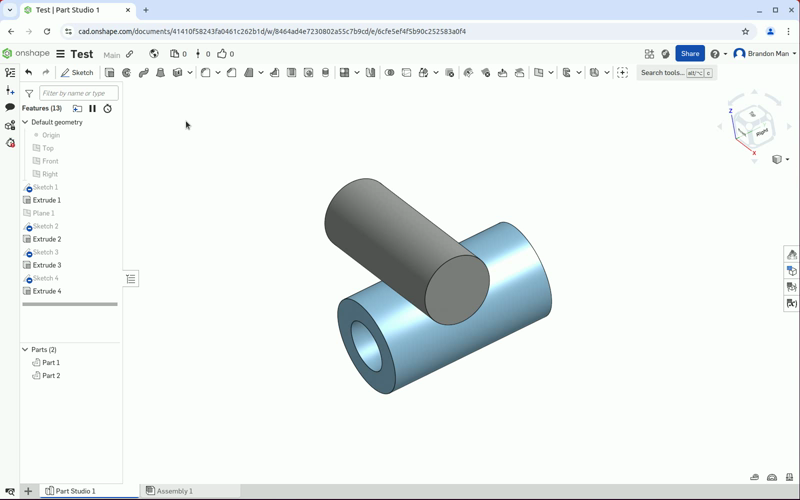
mouse_move(73, 189)
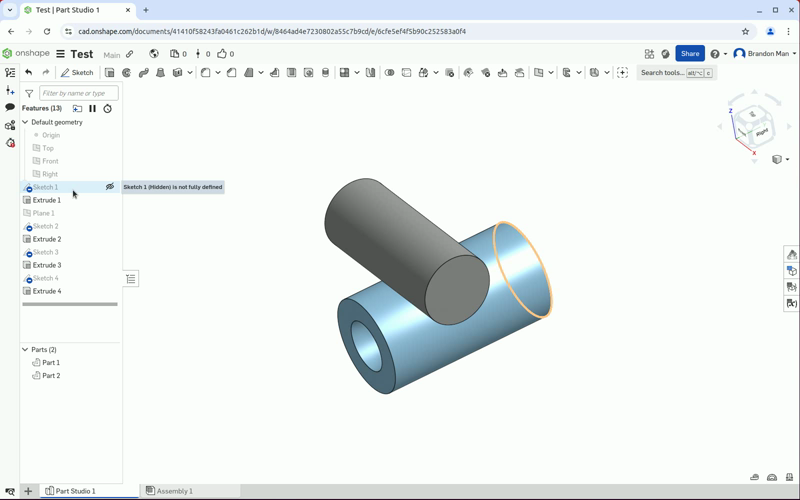
click(73, 189)